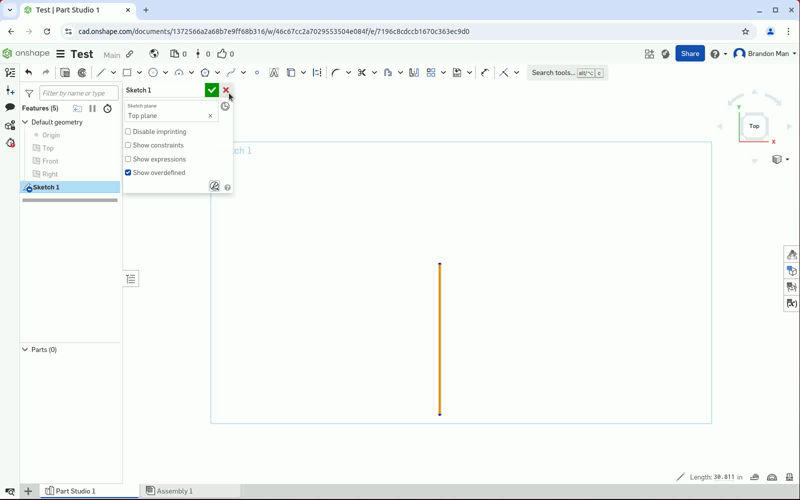
key(shift+h)
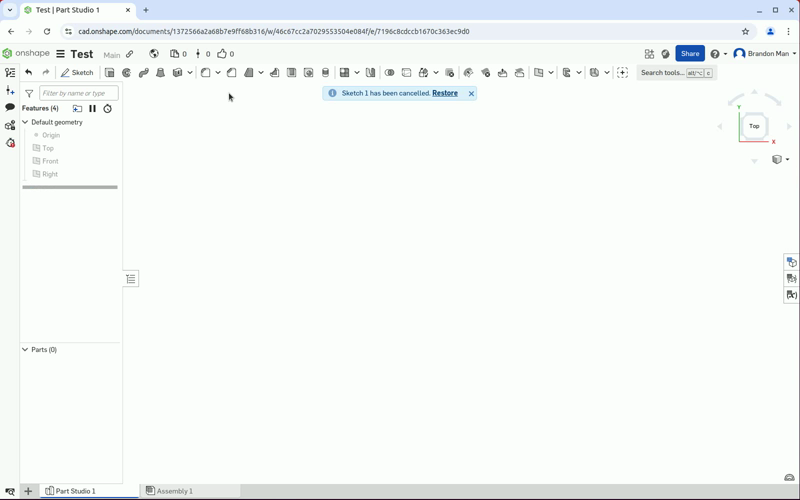
mouse_move(73, 352)
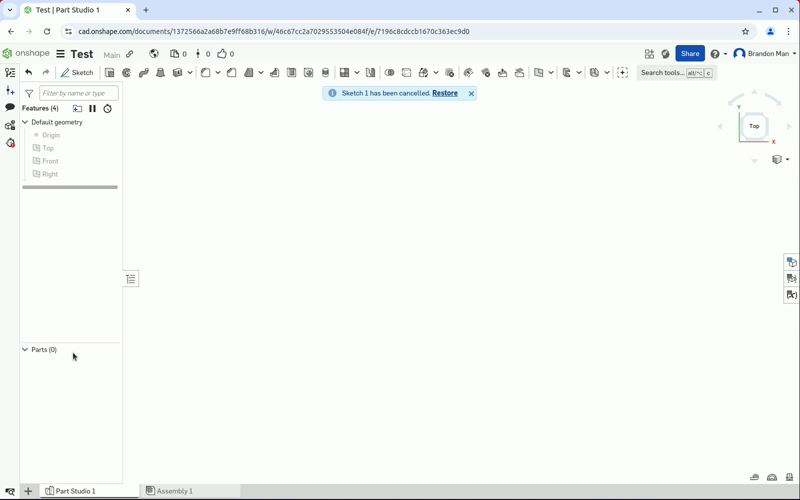
key(y)
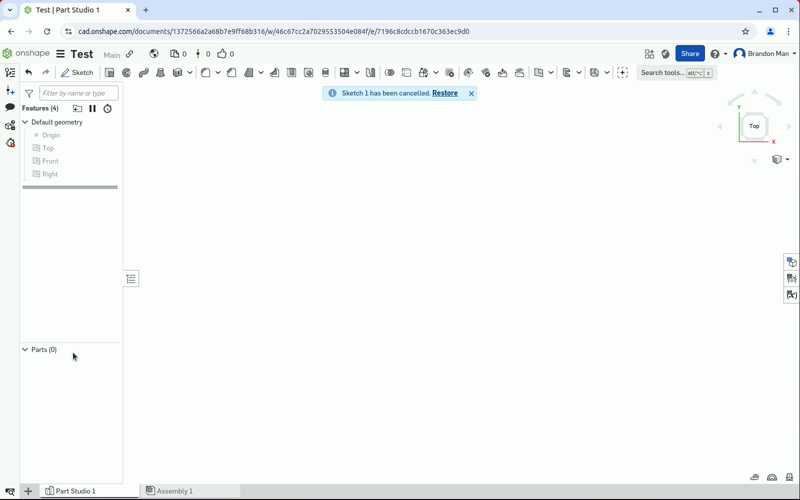
key(shift+p)
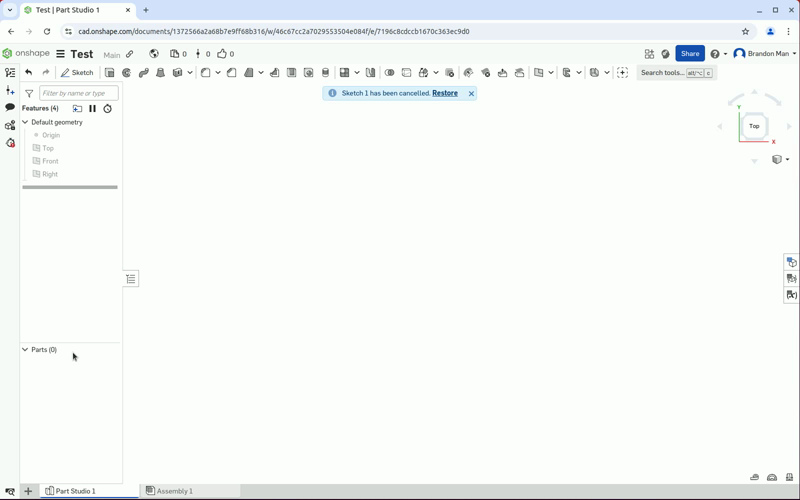
key(space)
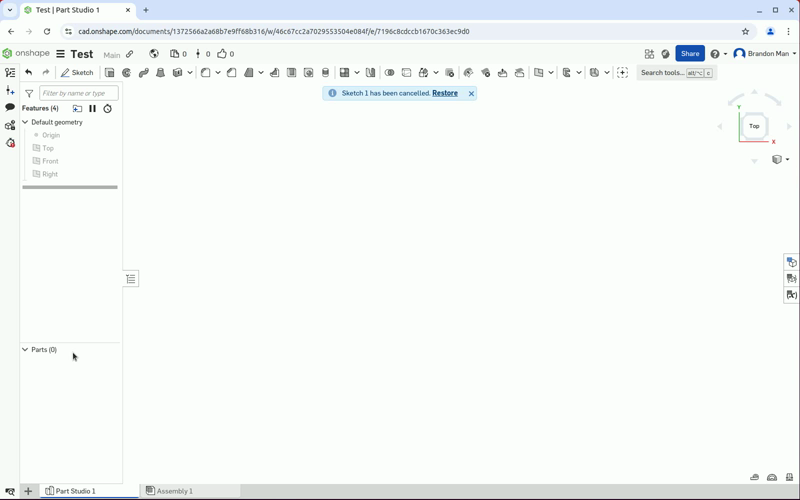
key_down(shift)
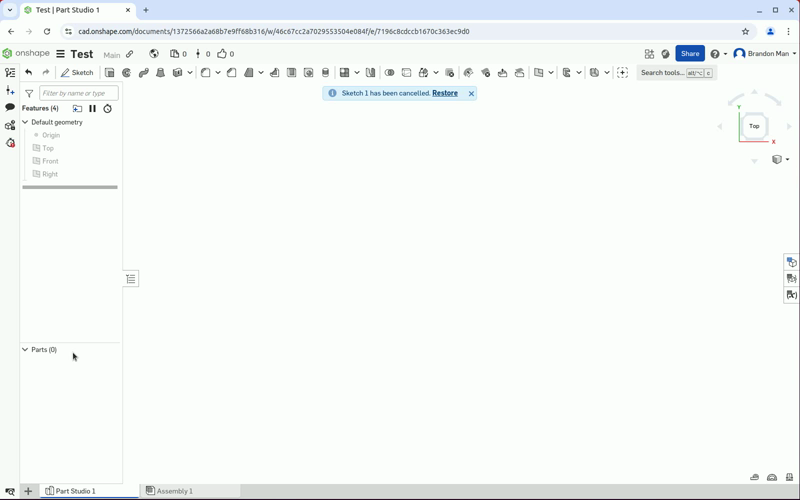
key(up)
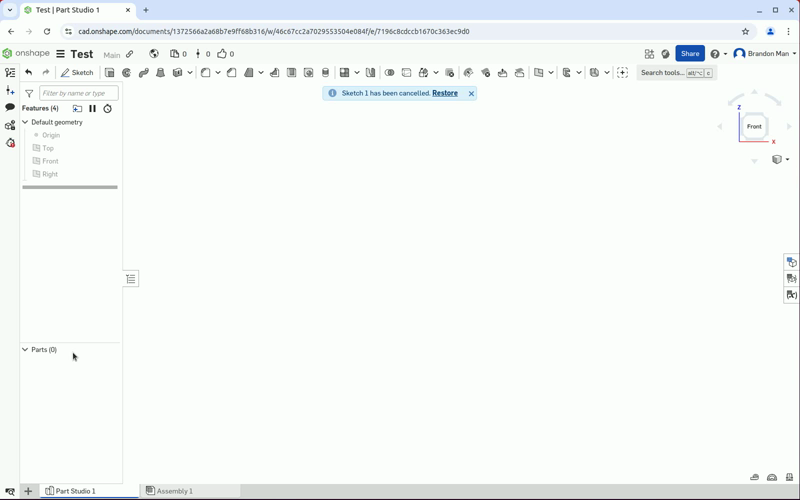
key_up(shift)
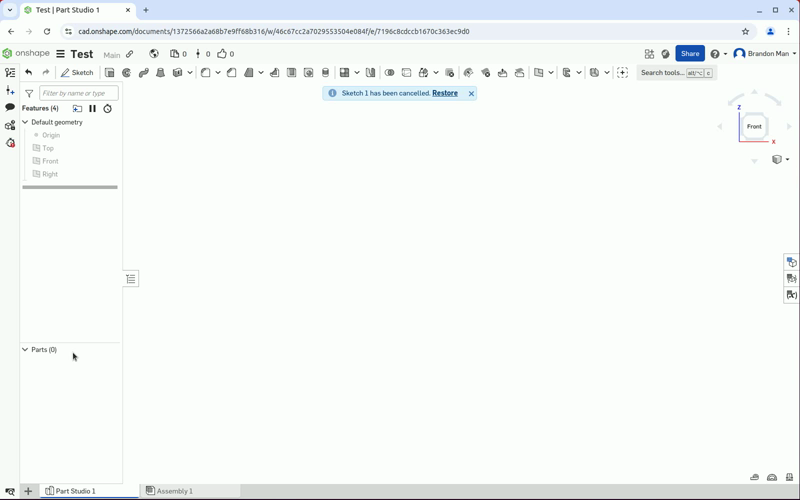
mouse_move(73, 352)
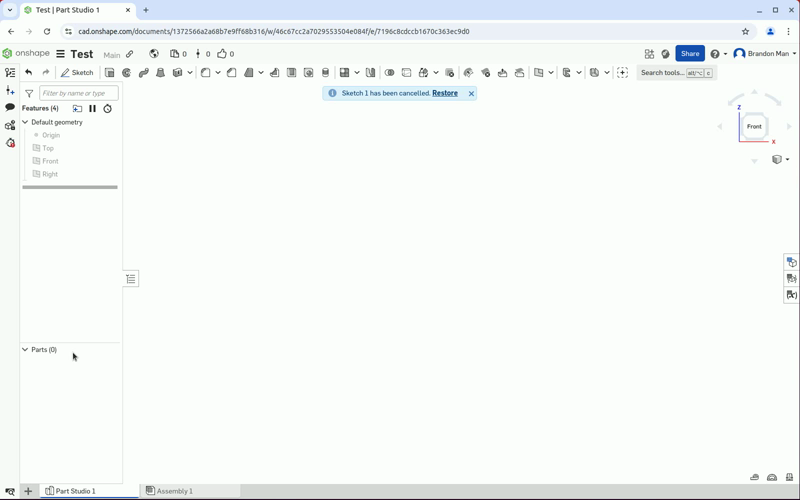
key(shift+y)
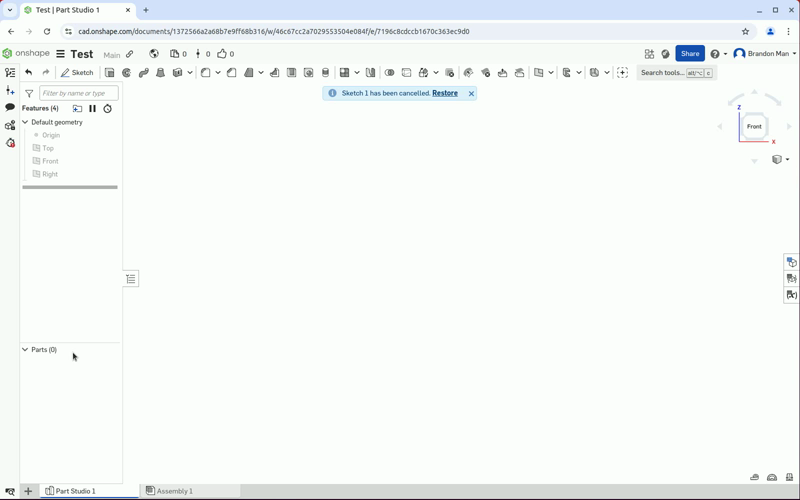
key(shift+s)
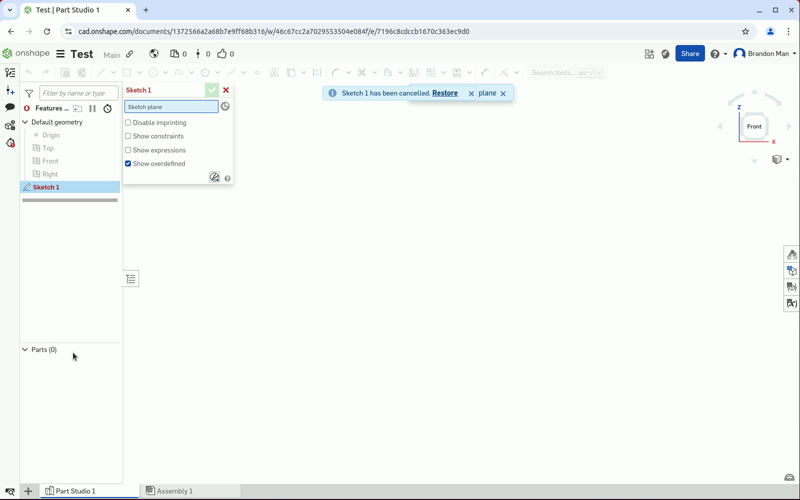
mouse_move(73, 163)
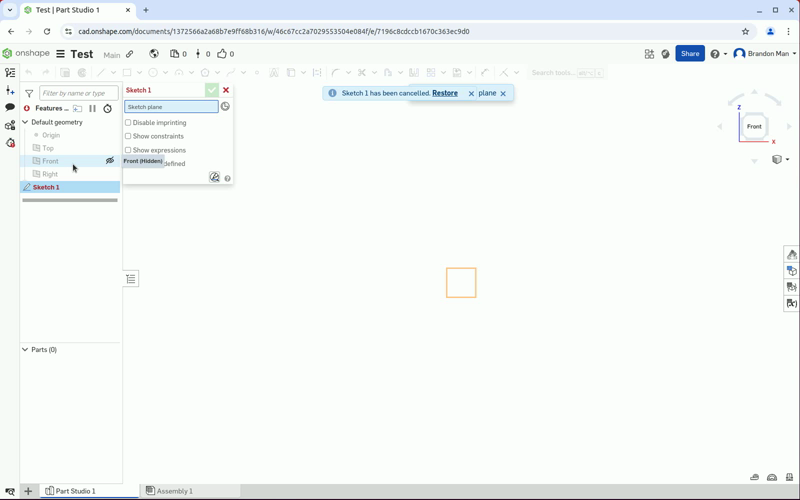
click(73, 163)
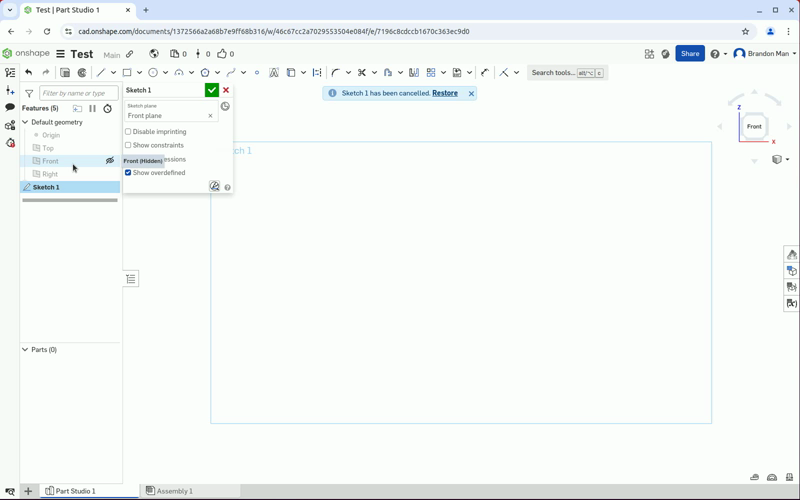
mouse_move(73, 352)
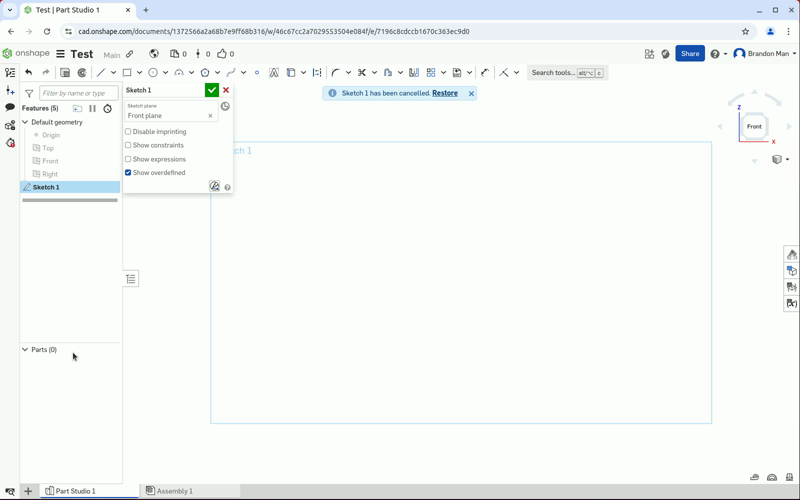
key(y)
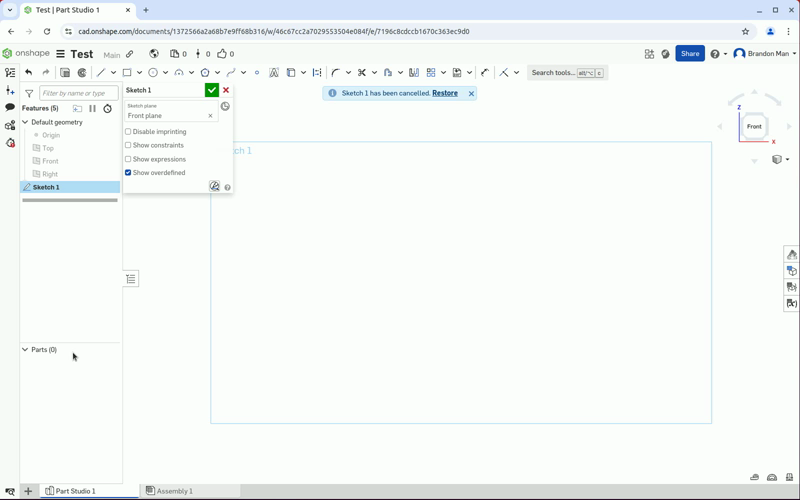
key(l)
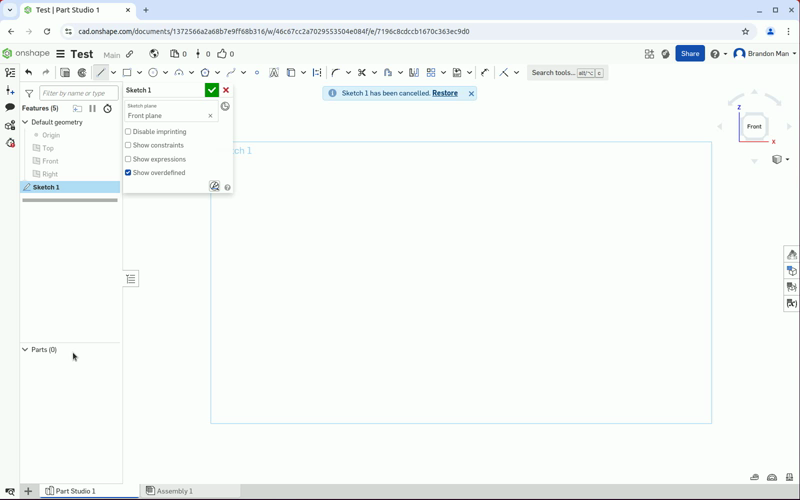
key_down(shift)
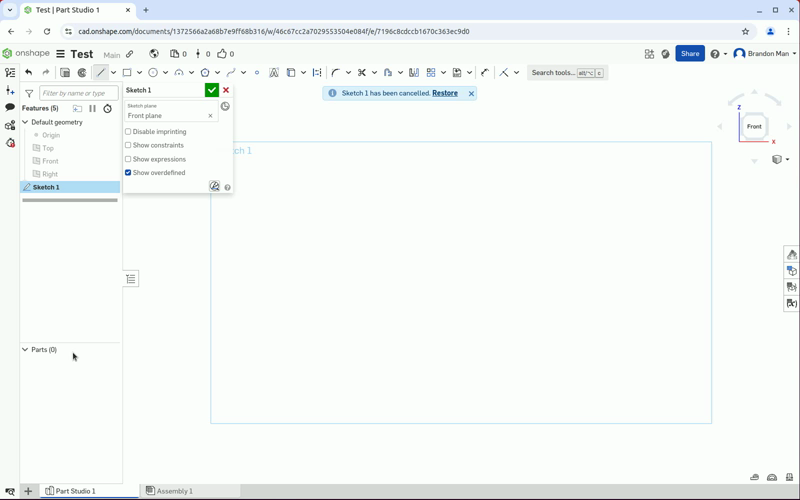
mouse_move(384, 319)
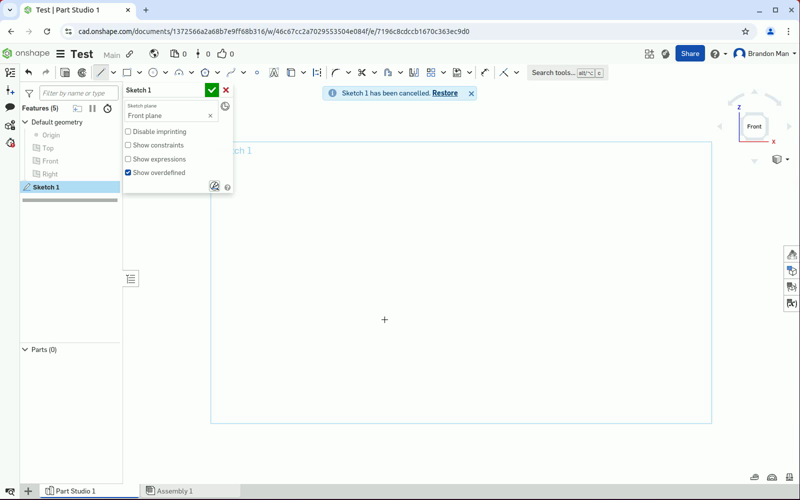
click(384, 319)
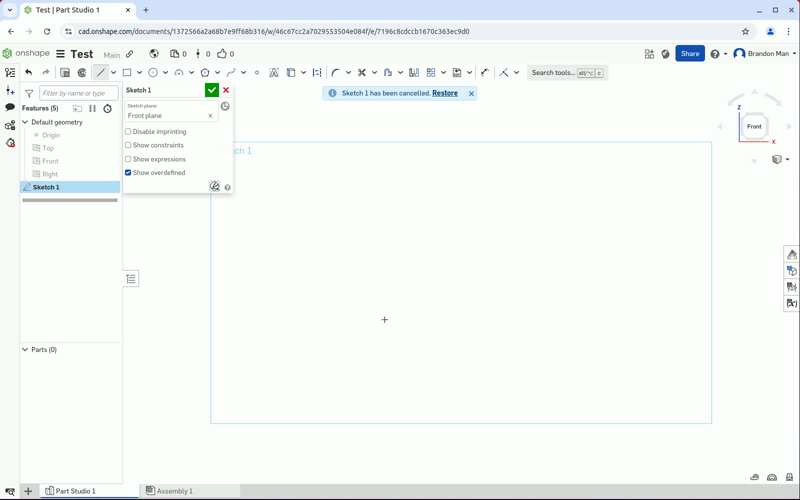
key_up(shift)
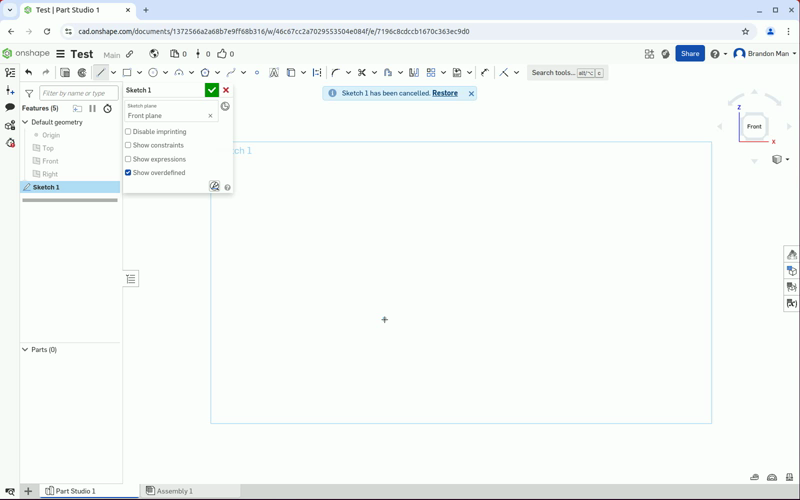
key_down(shift)
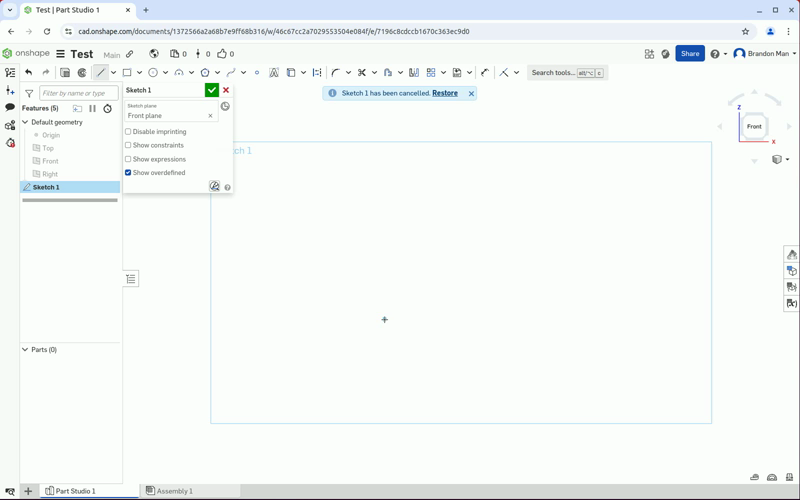
mouse_move(414, 319)
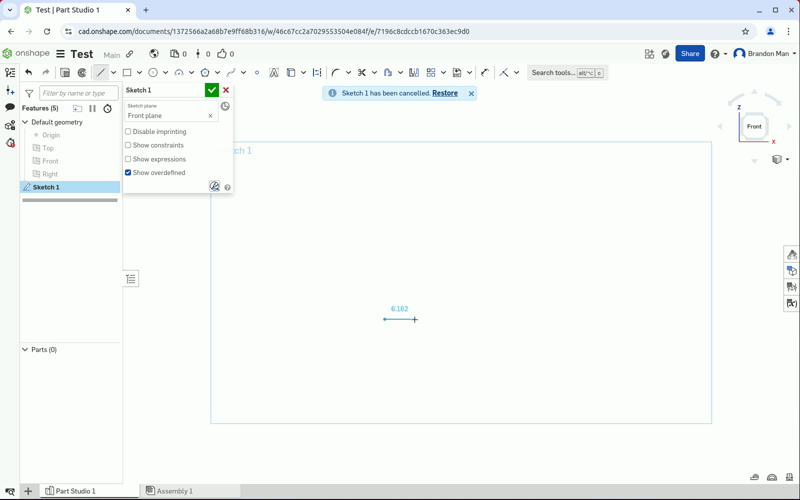
mouse_move(384, 304)
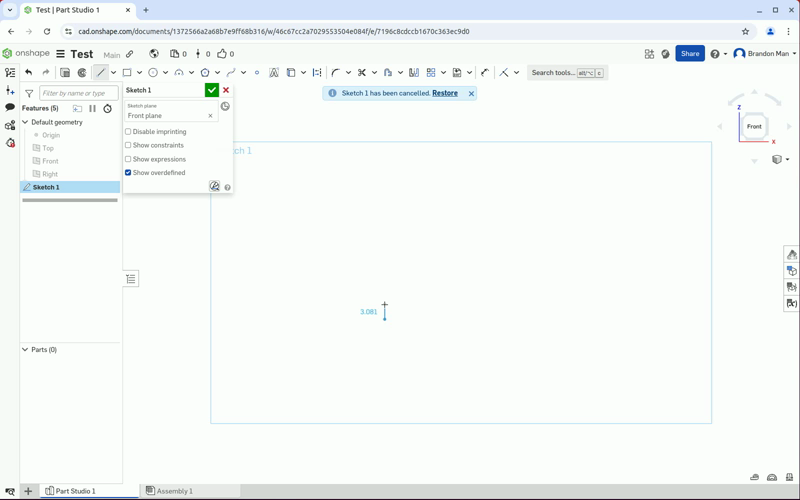
click(384, 304)
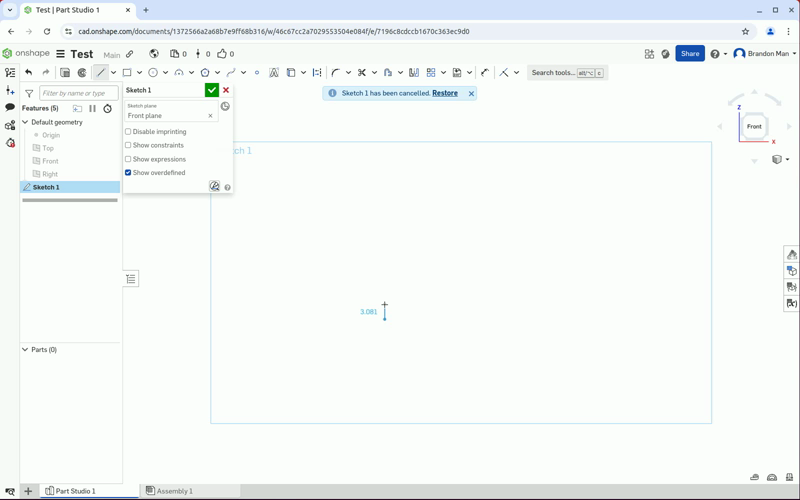
key_up(shift)
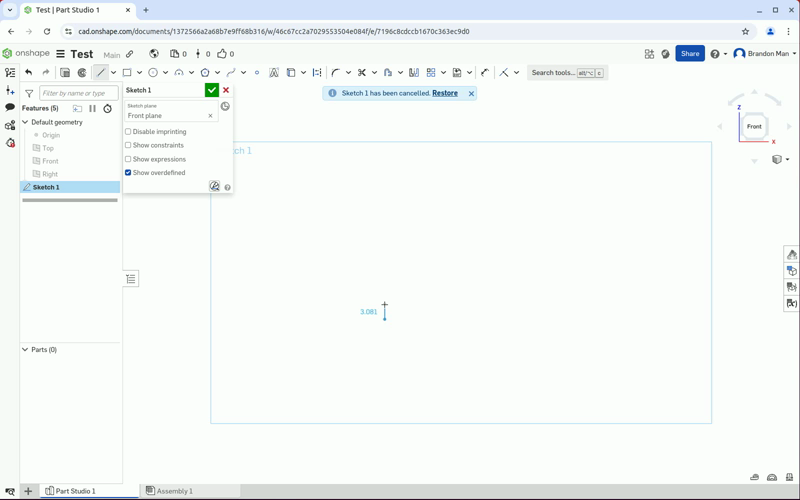
key(esc)
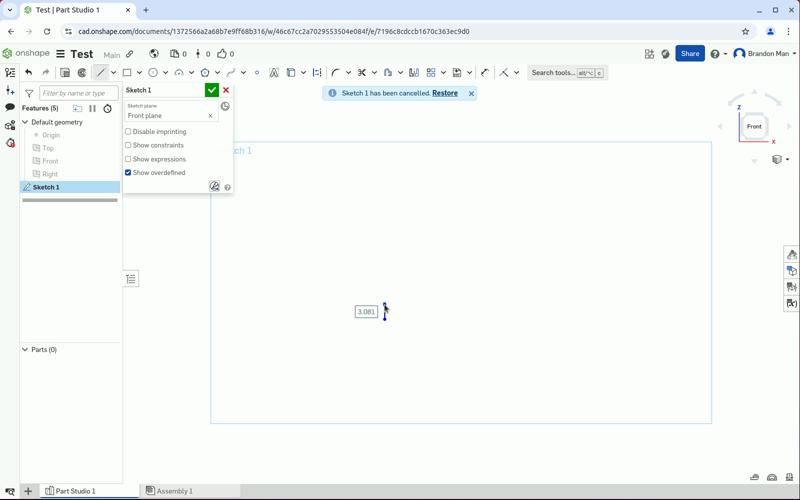
key(a)
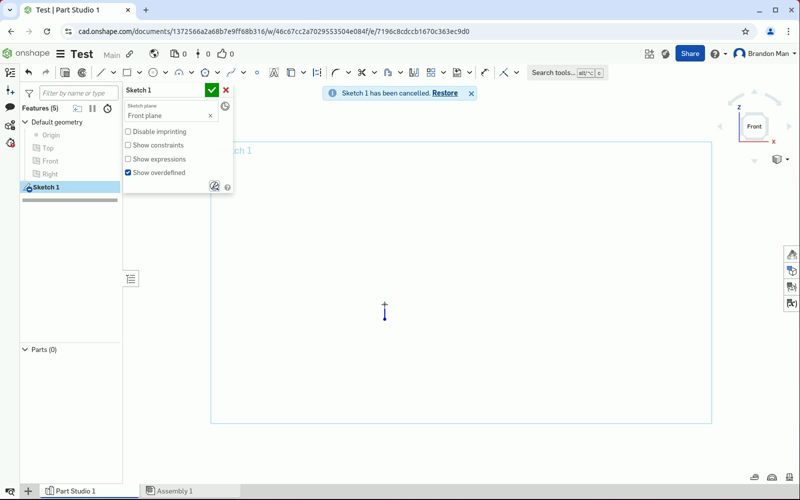
mouse_move(384, 304)
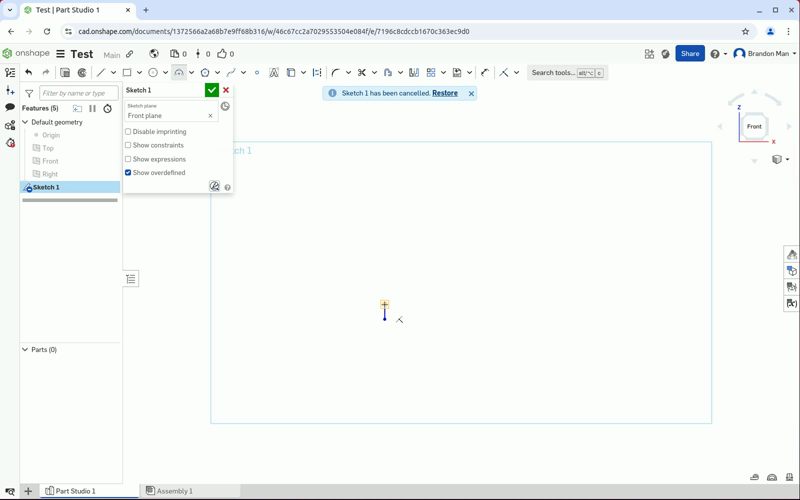
click(384, 304)
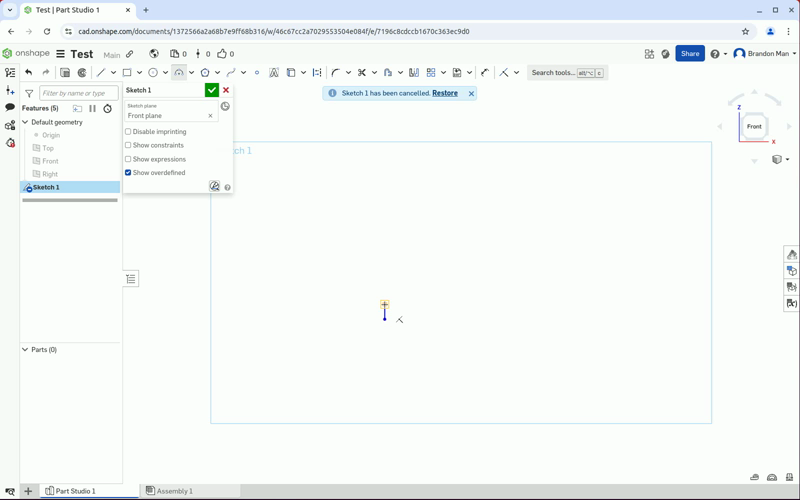
key_down(shift)
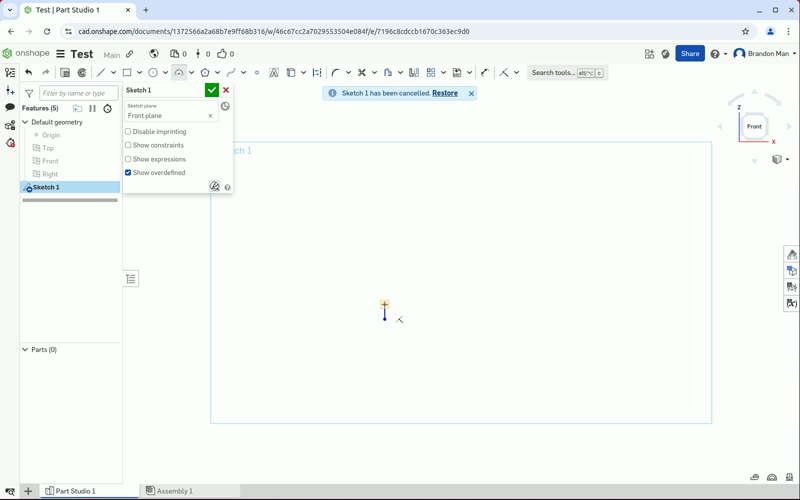
mouse_move(384, 262)
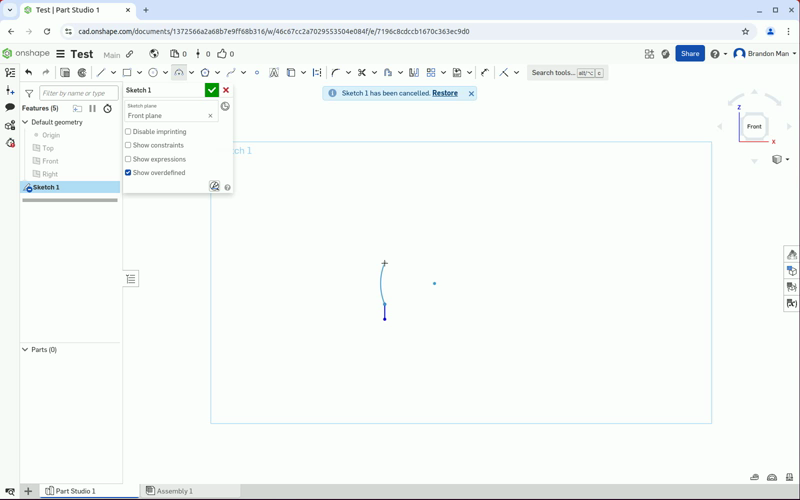
click(384, 262)
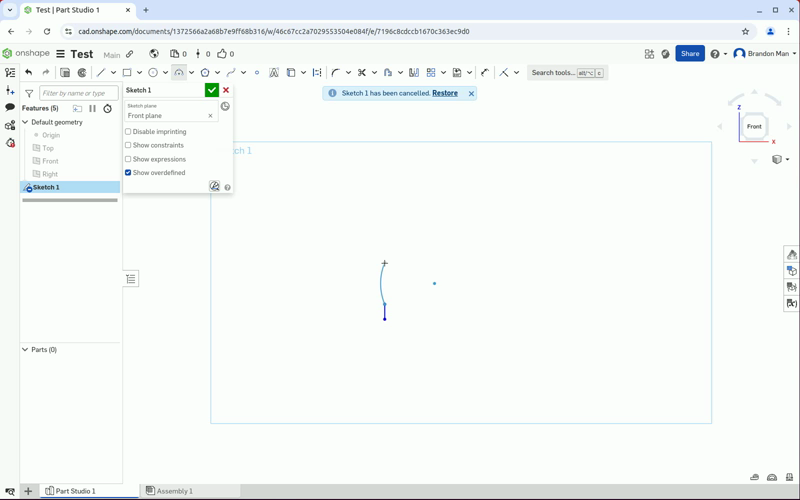
mouse_move(363, 283)
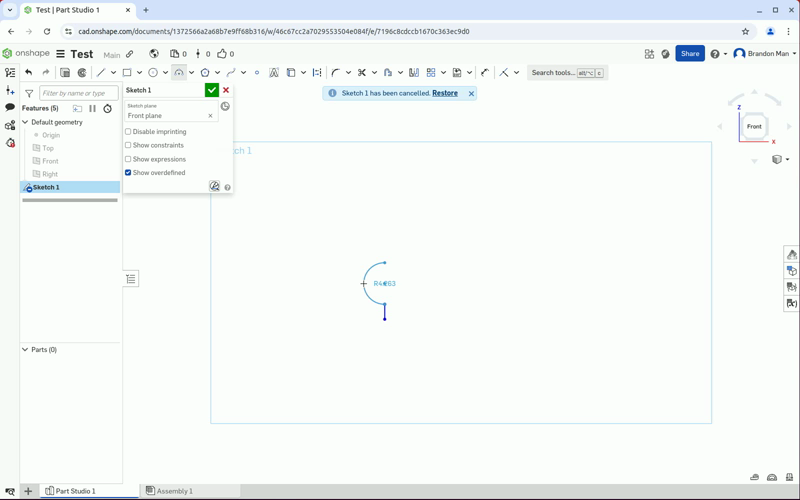
click(363, 283)
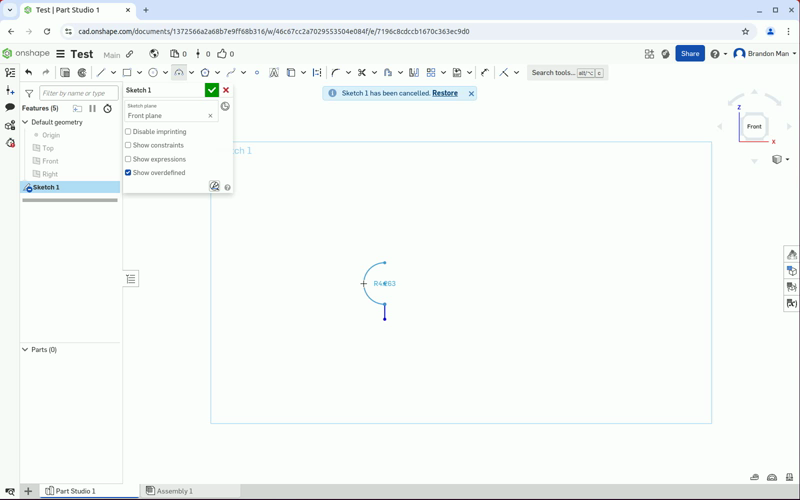
key_up(shift)
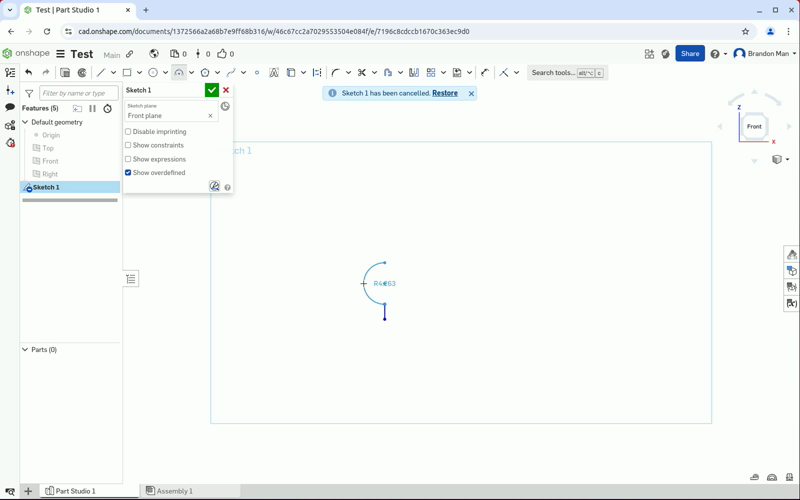
key(esc)
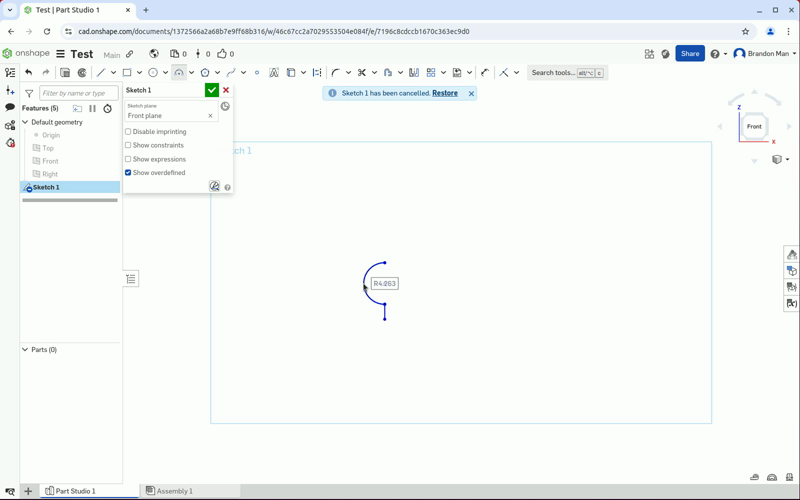
key(l)
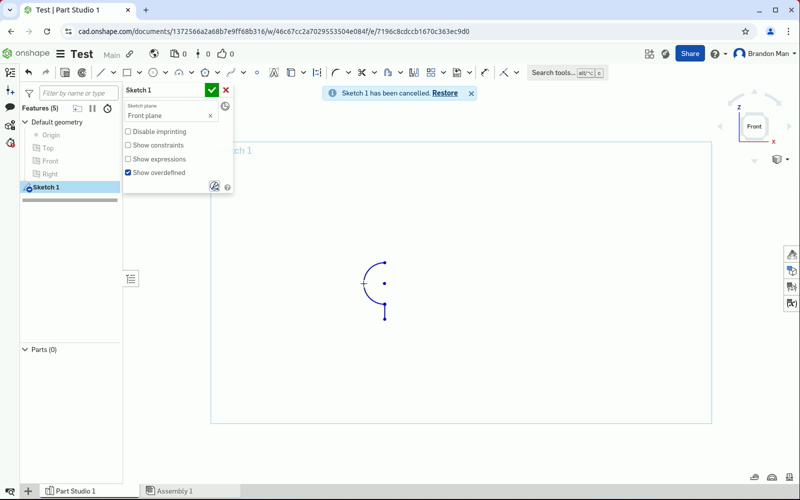
mouse_move(384, 262)
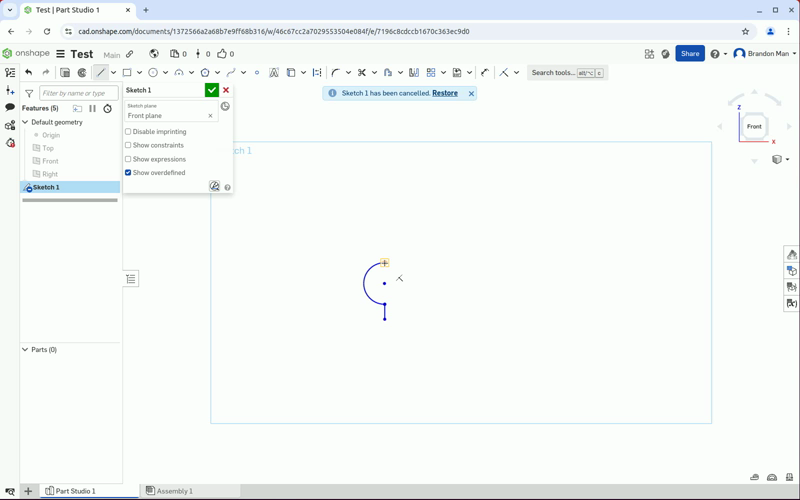
click(384, 262)
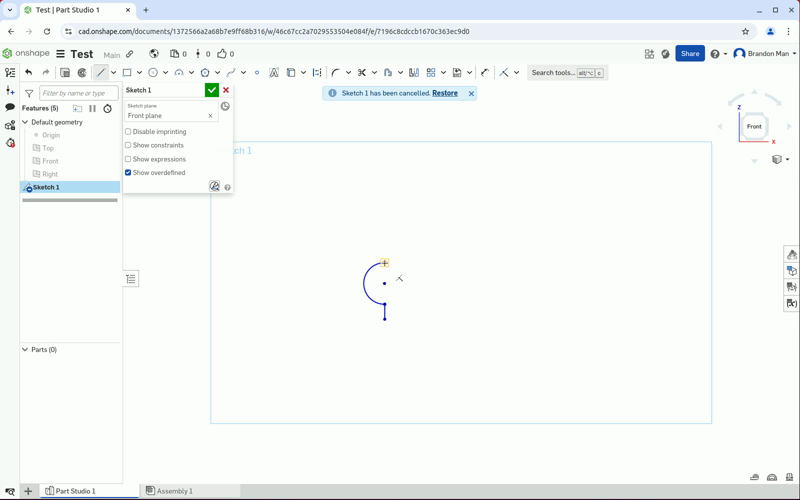
key_down(shift)
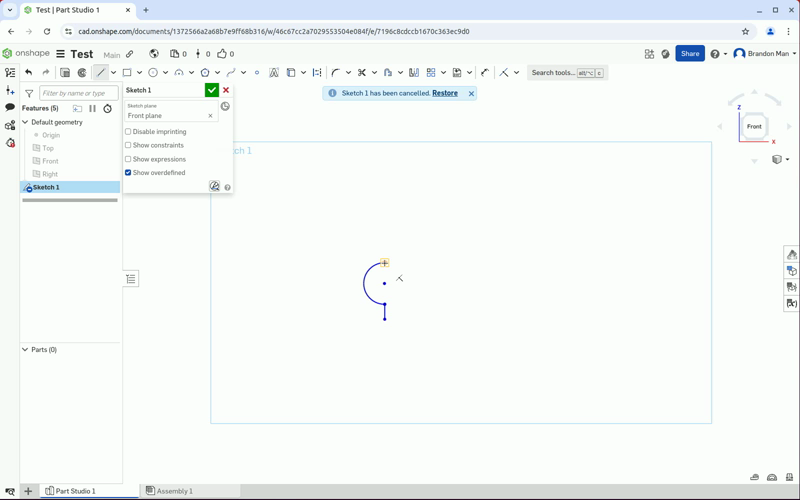
mouse_move(414, 262)
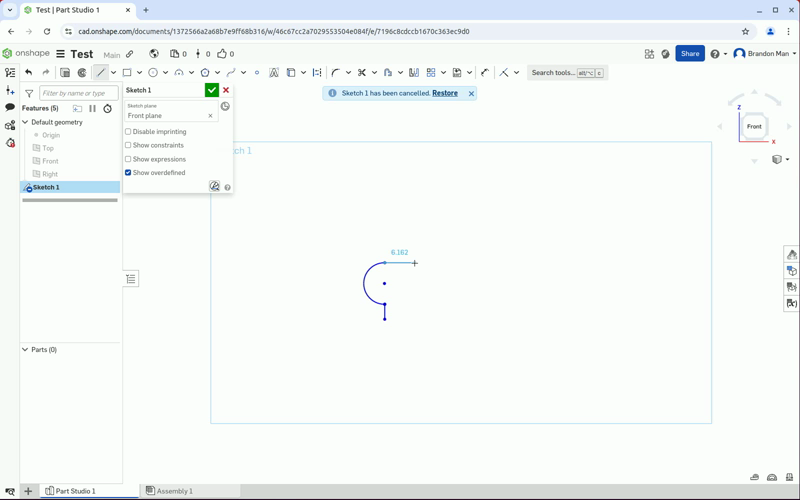
mouse_move(384, 247)
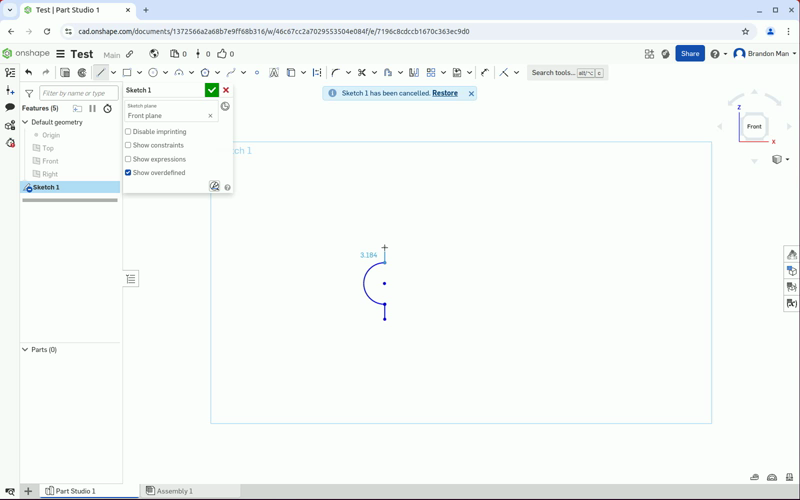
click(384, 247)
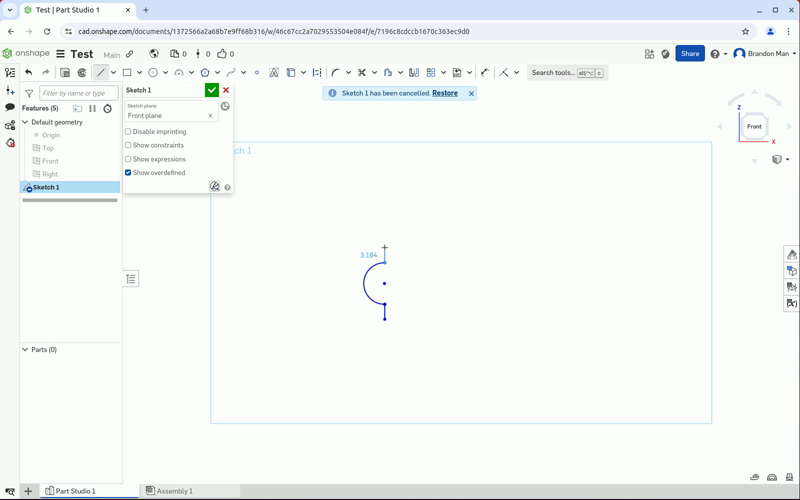
key_up(shift)
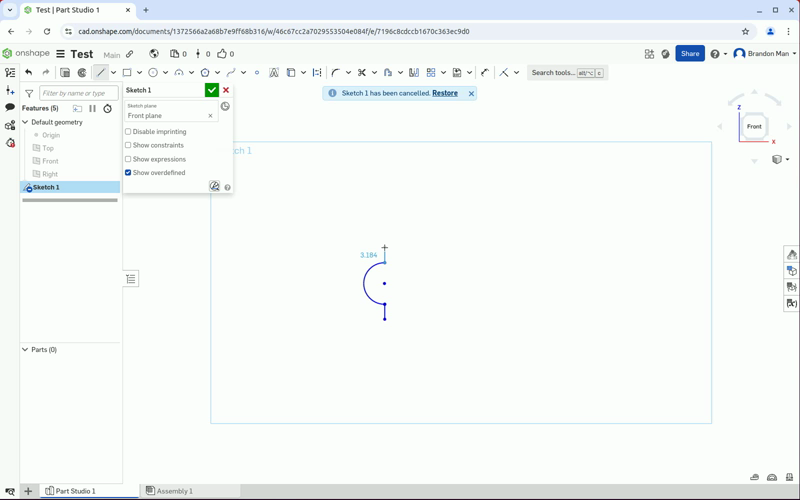
key(esc)
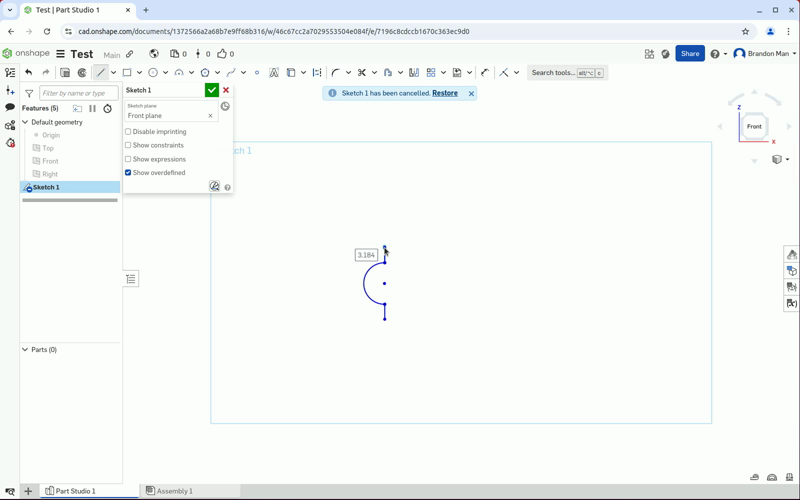
key(a)
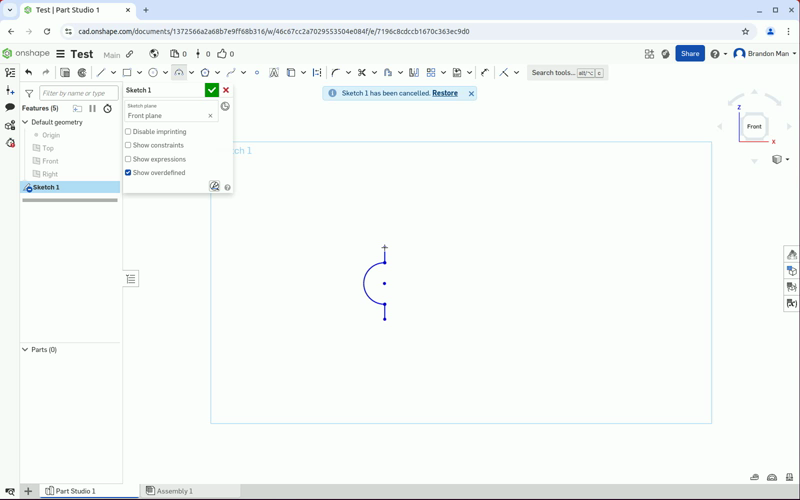
mouse_move(384, 247)
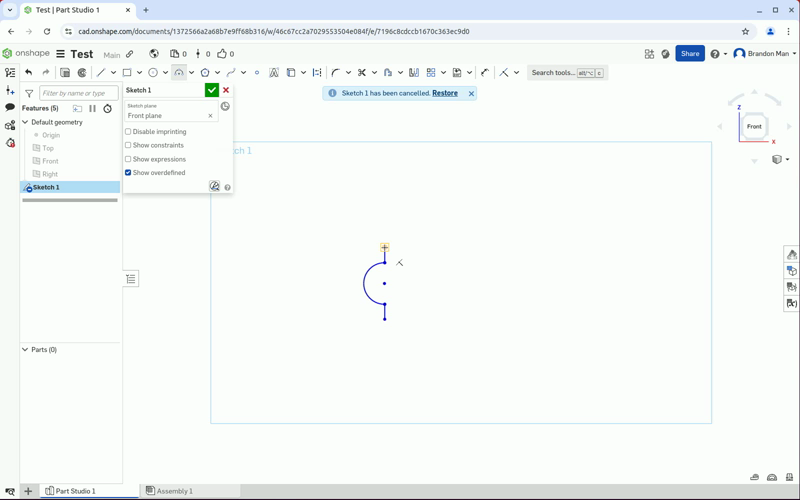
click(384, 247)
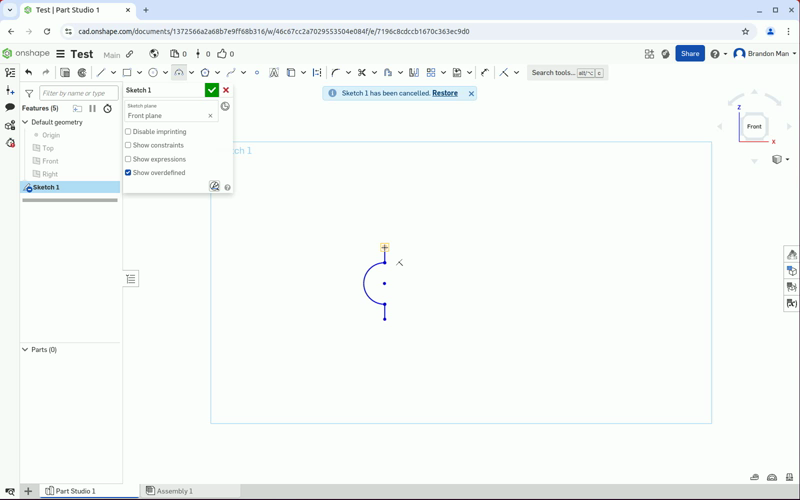
mouse_move(384, 319)
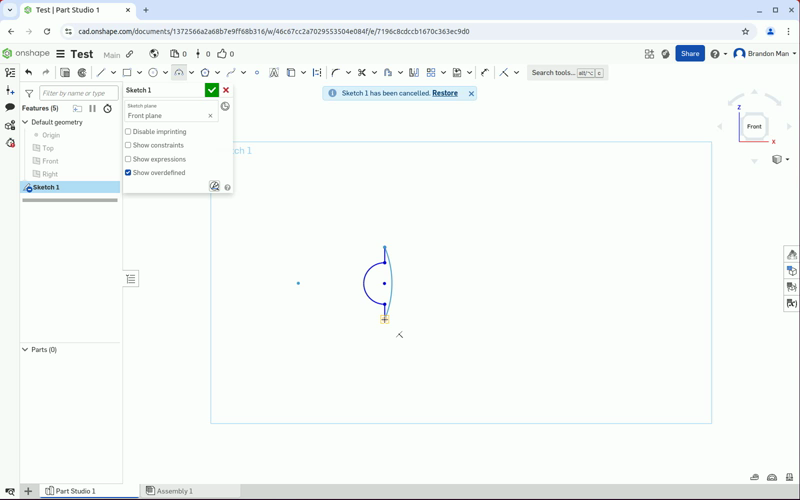
click(384, 319)
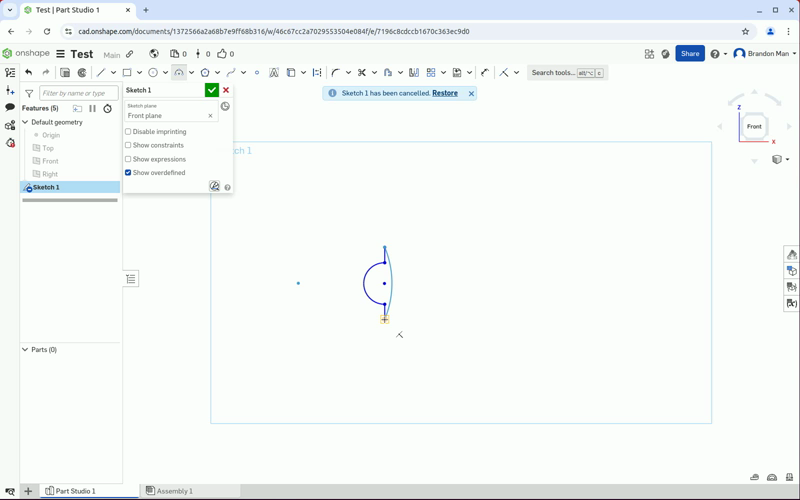
key_down(shift)
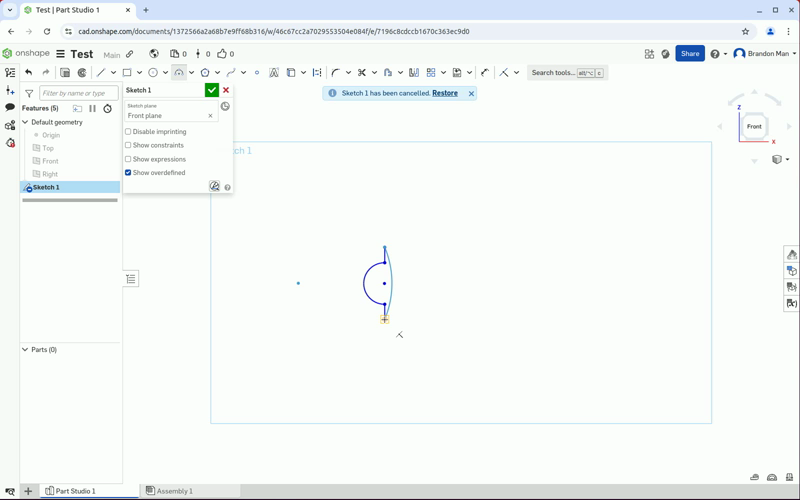
mouse_move(348, 283)
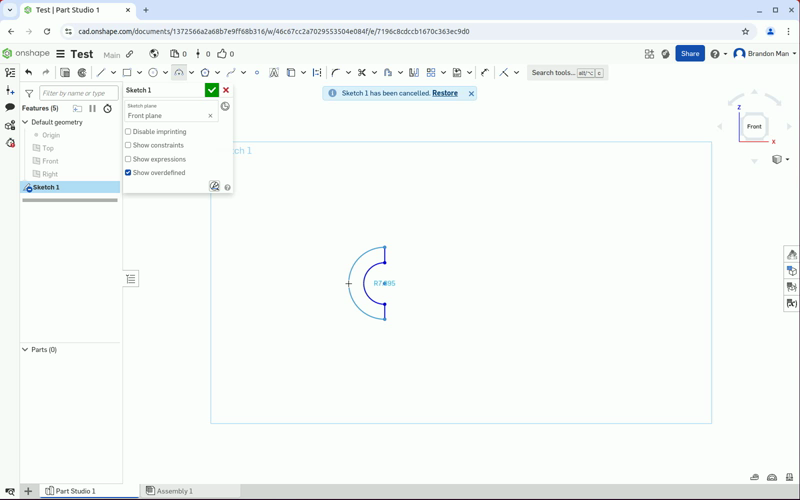
click(348, 283)
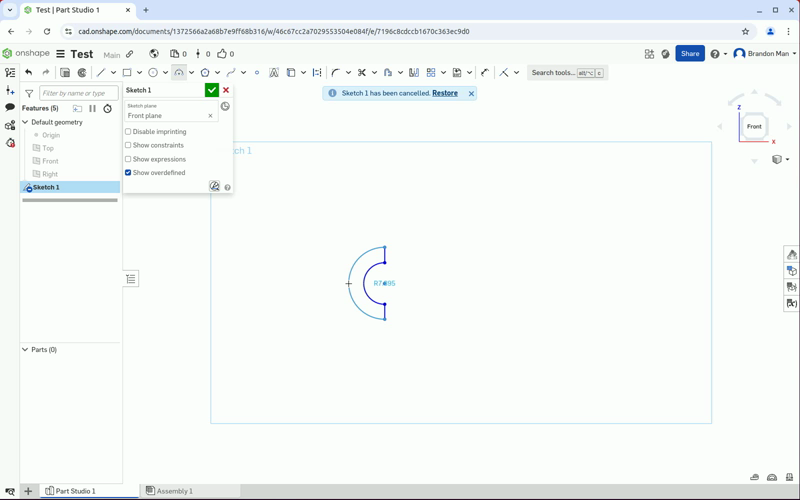
key_up(shift)
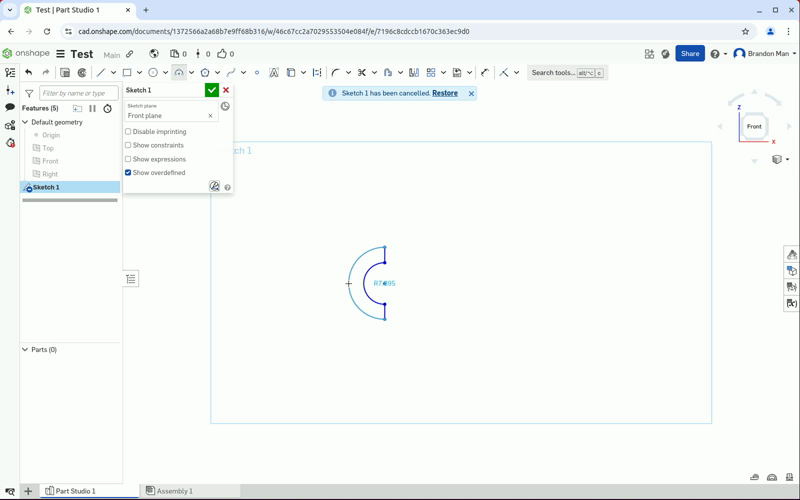
key(esc)
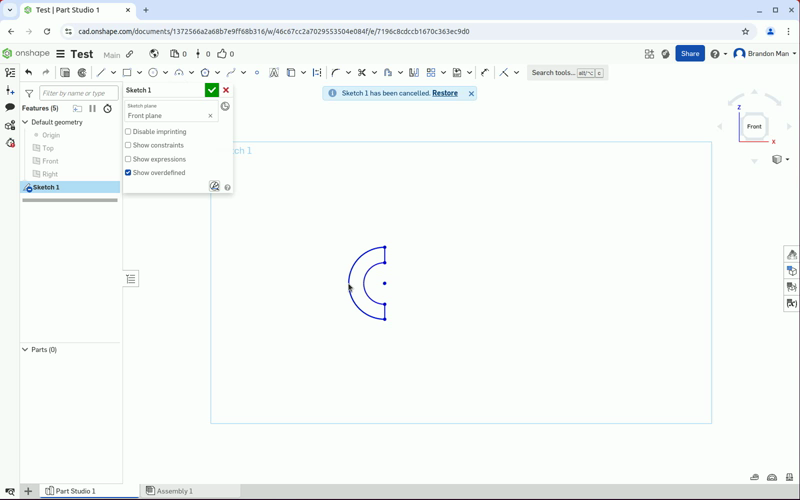
mouse_move(365, 285)
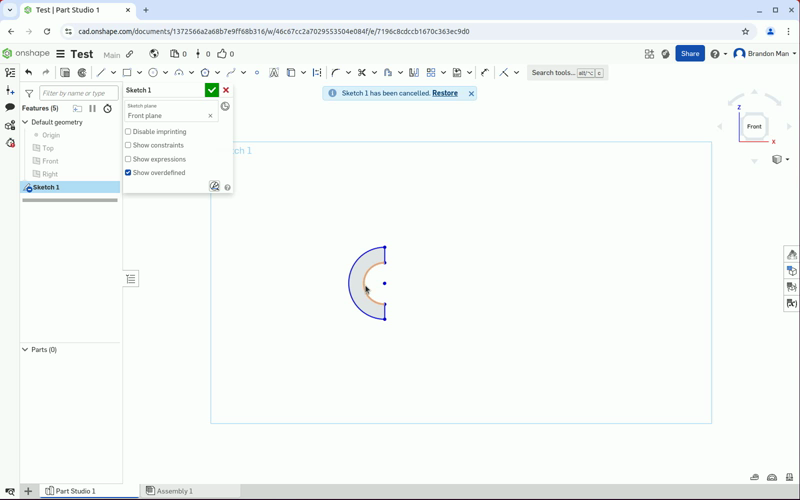
scroll(6)
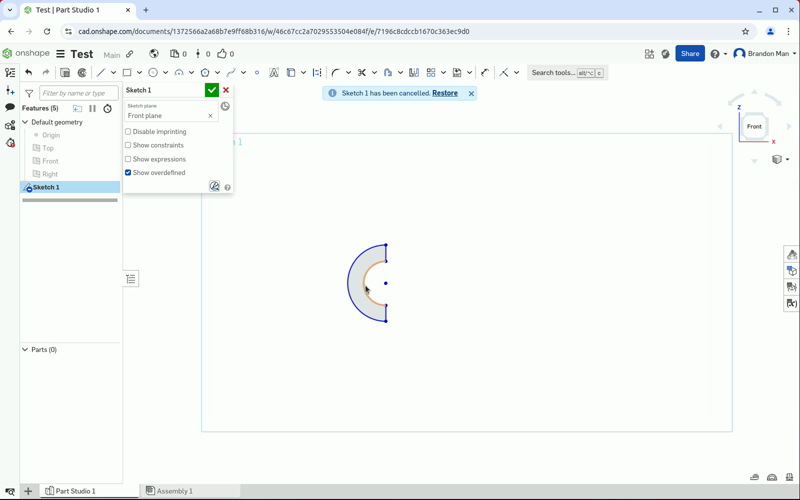
scroll(6)
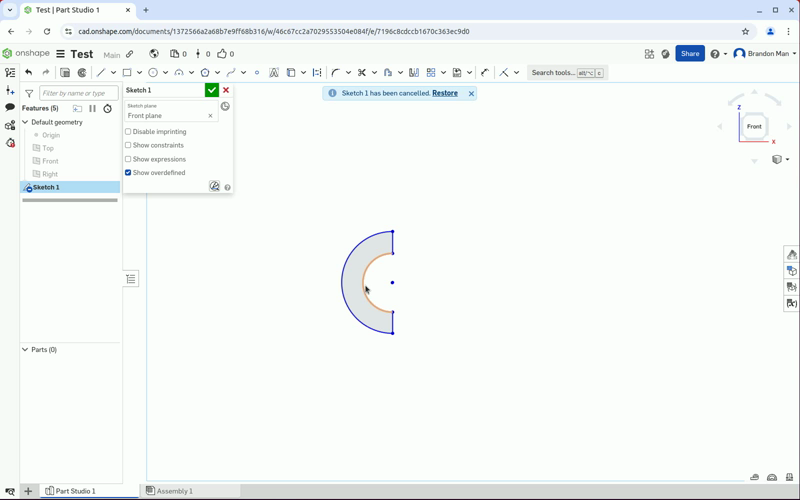
scroll(6)
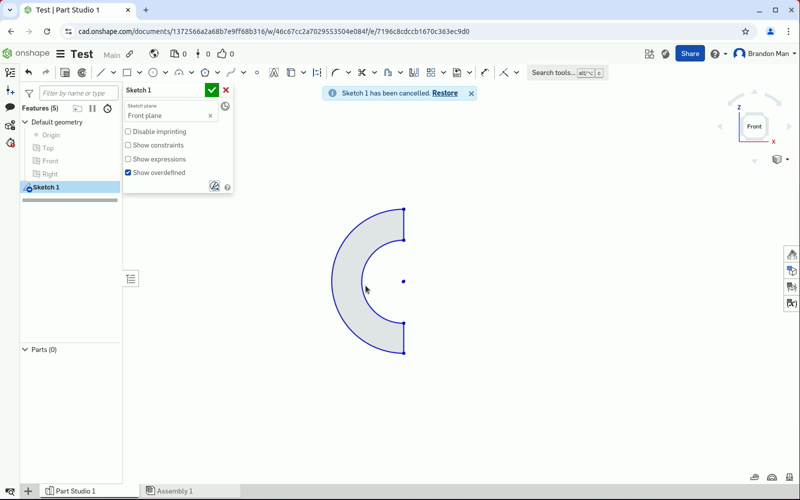
scroll(6)
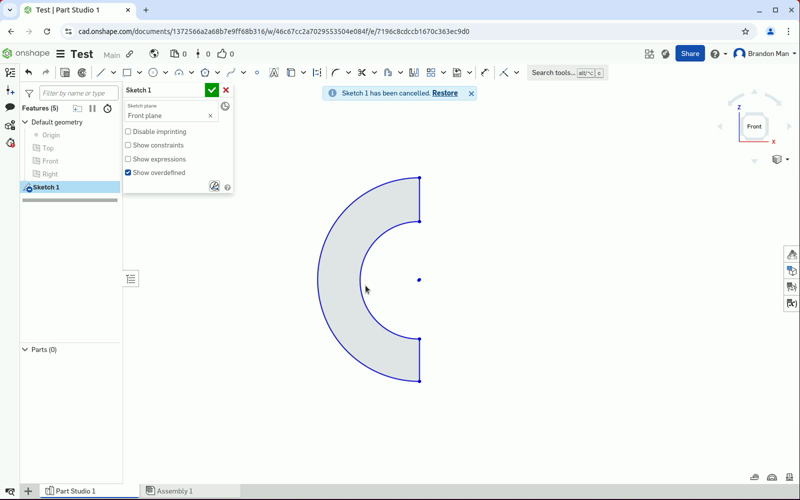
scroll(6)
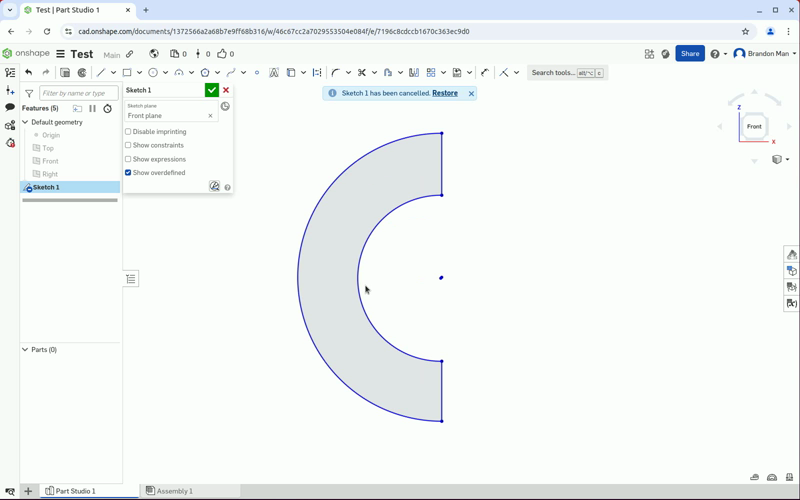
scroll(6)
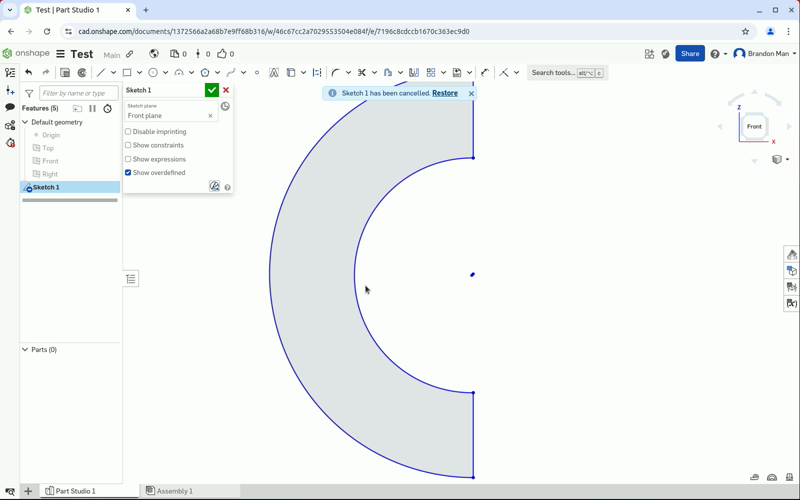
scroll(6)
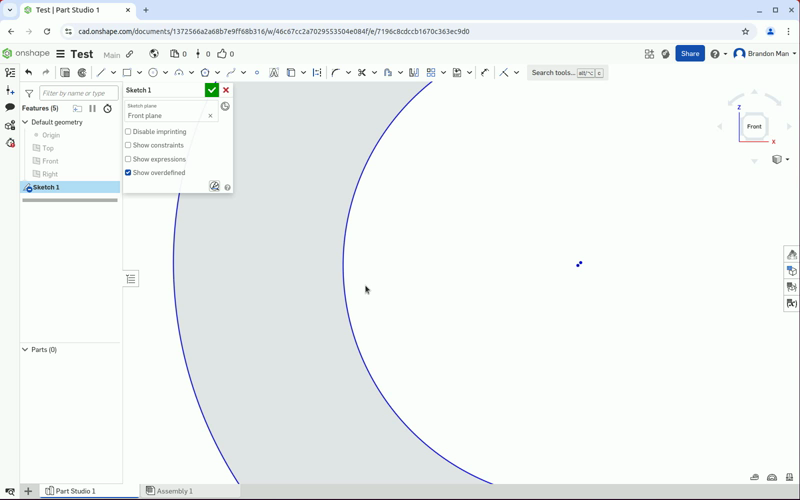
click(365, 285)
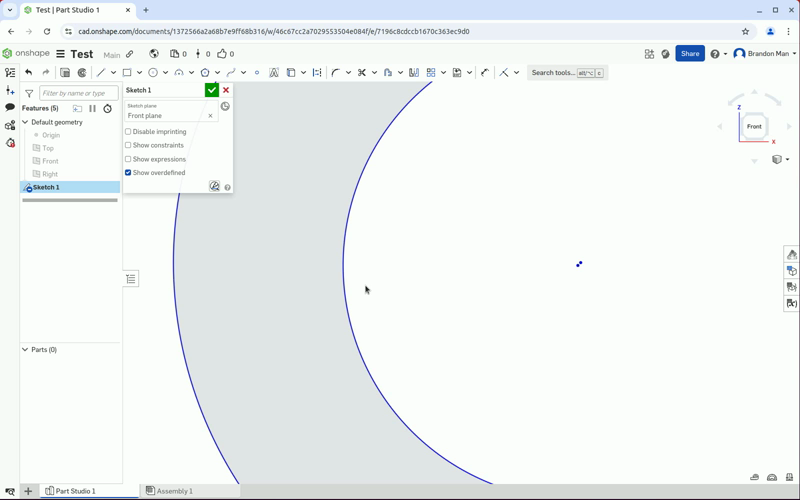
scroll(-6)
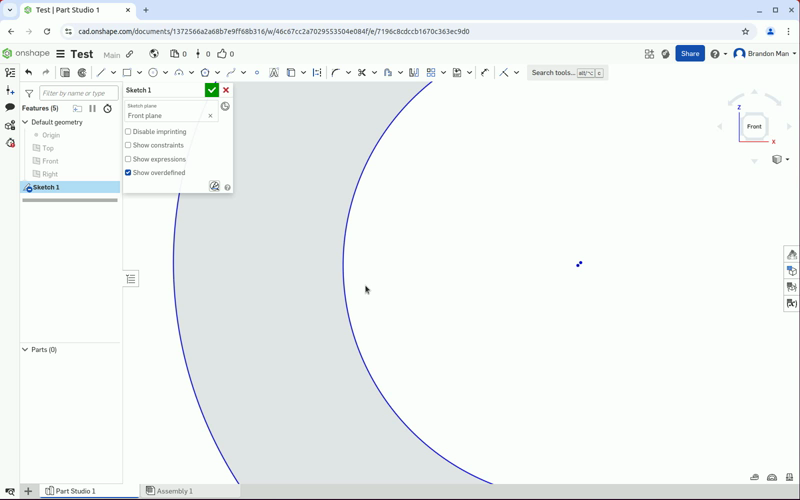
scroll(-6)
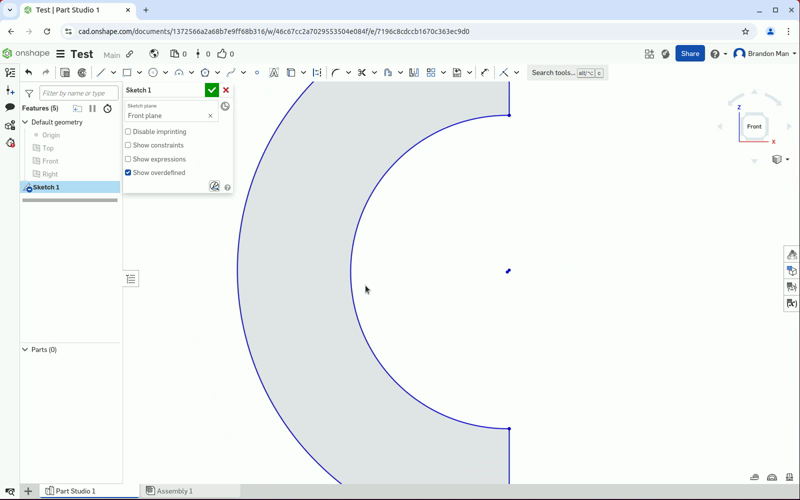
scroll(-6)
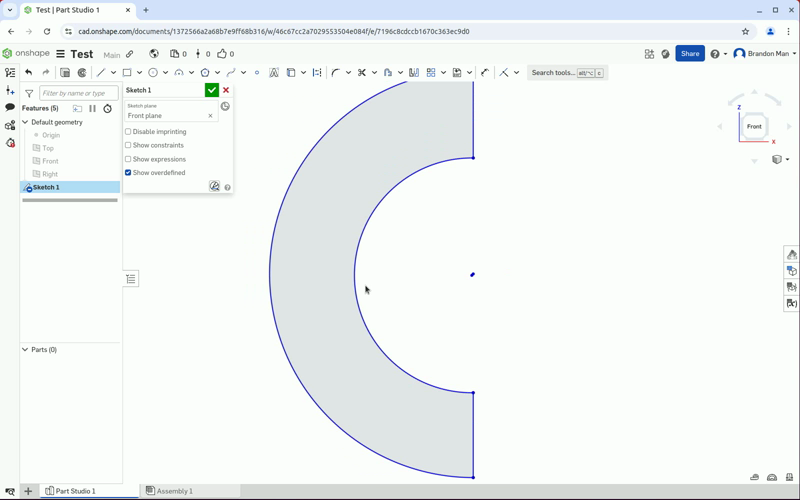
scroll(-6)
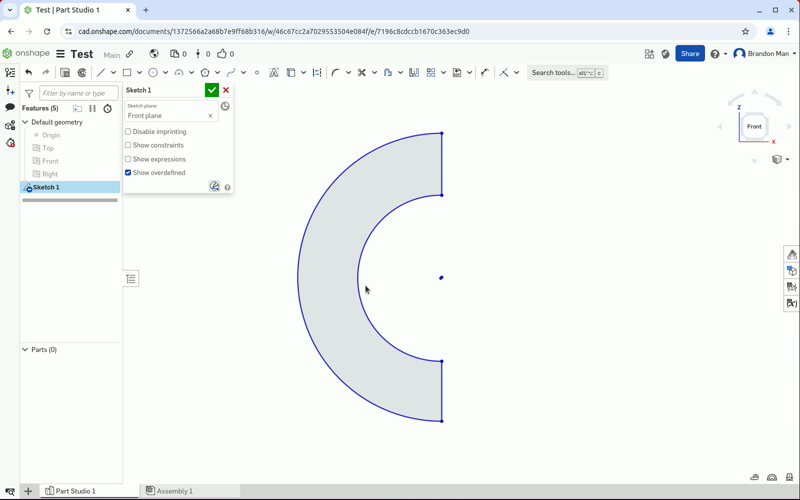
scroll(-6)
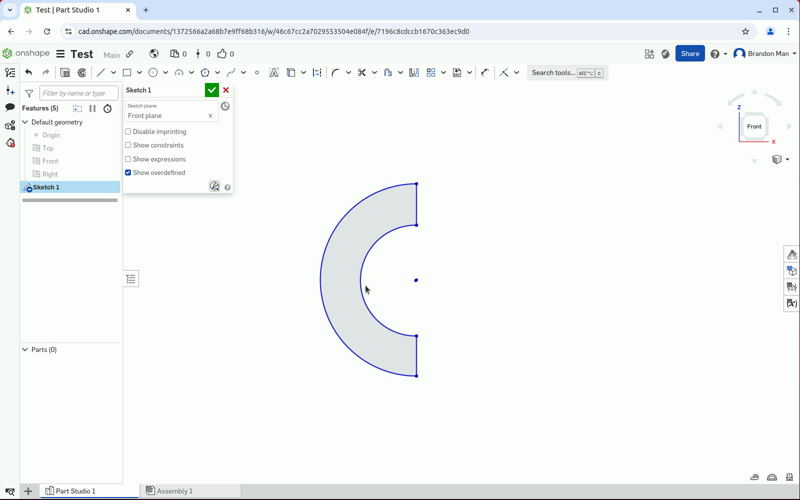
scroll(-6)
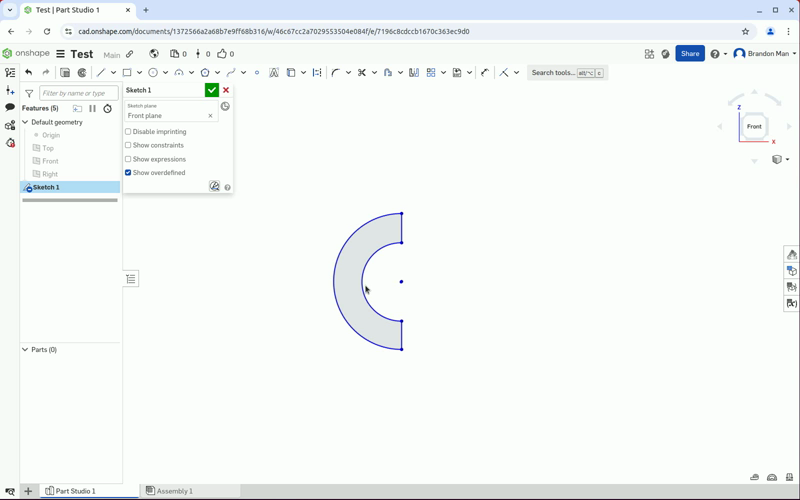
scroll(-6)
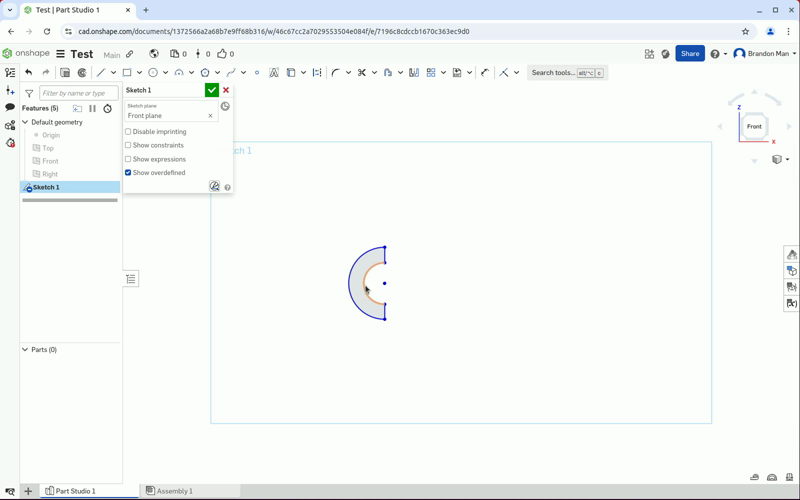
mouse_move(73, 352)
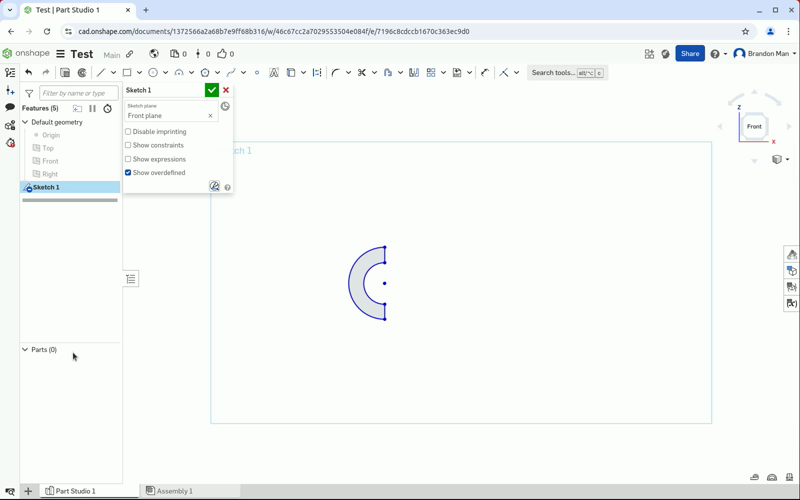
key(shift+y)
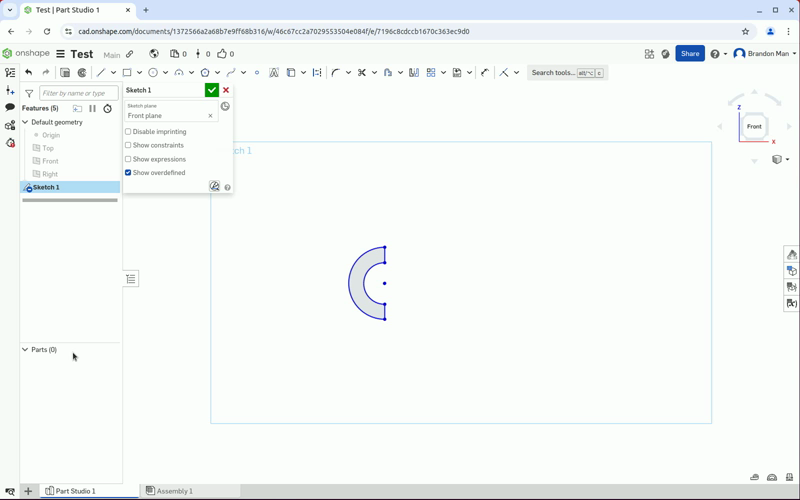
key(shift+e)
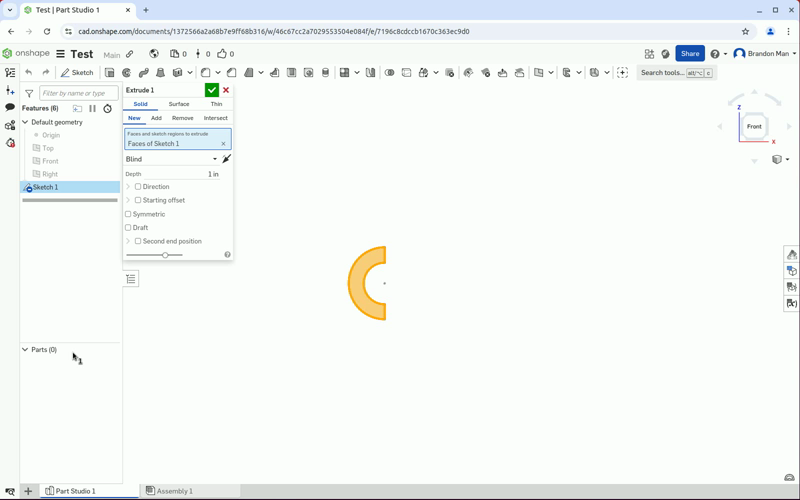
mouse_move(143, 106)
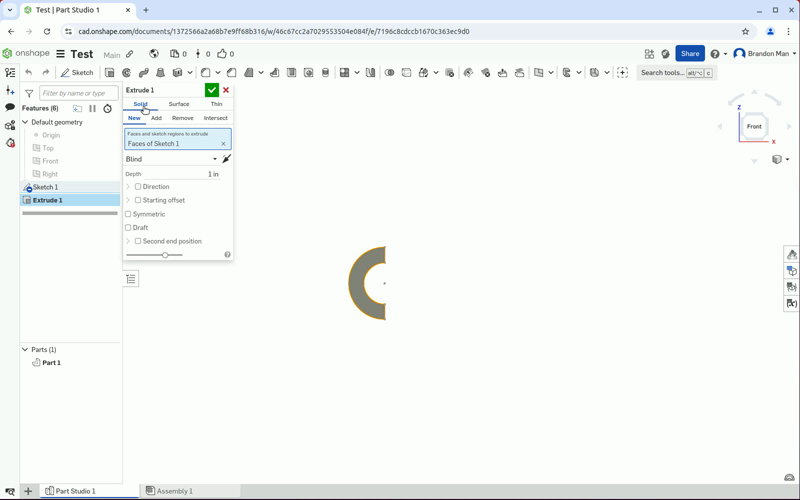
click(143, 106)
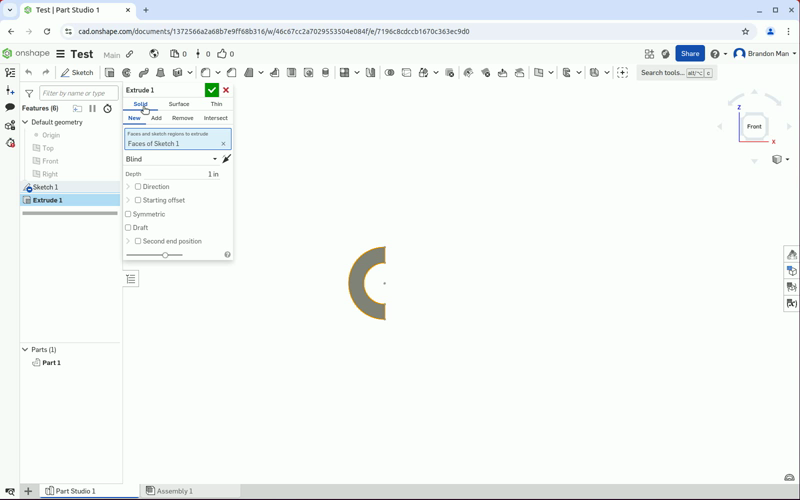
mouse_move(137, 120)
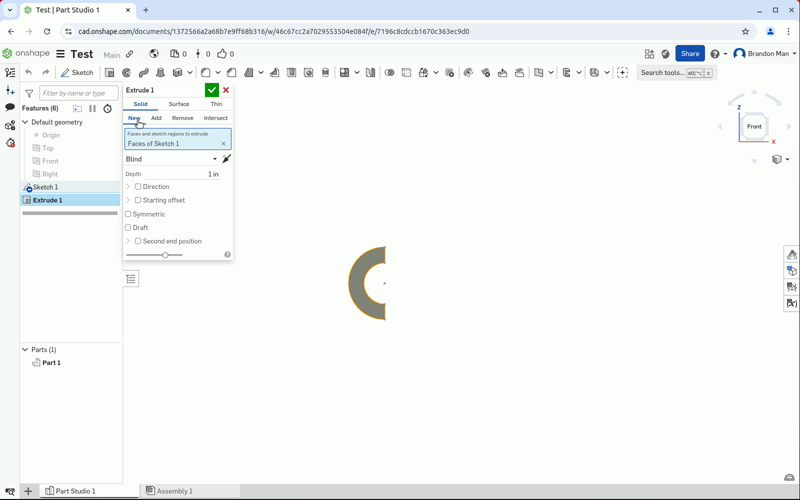
click(137, 120)
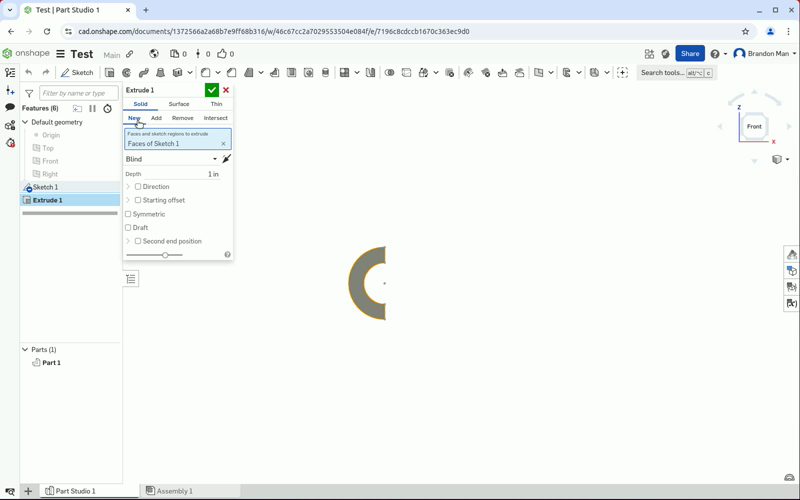
key(tab, 4)
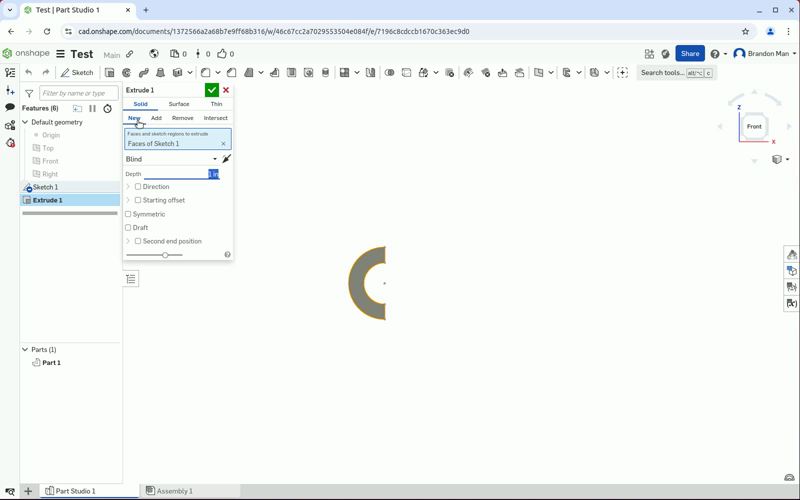
text(10.591)
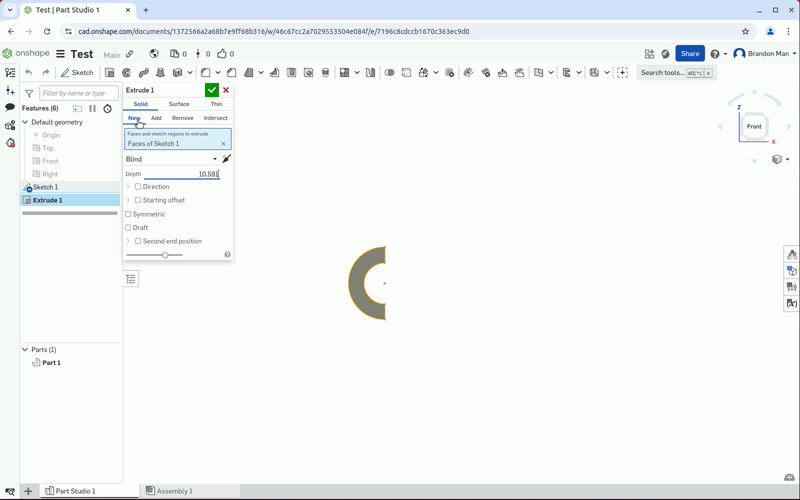
key(enter)
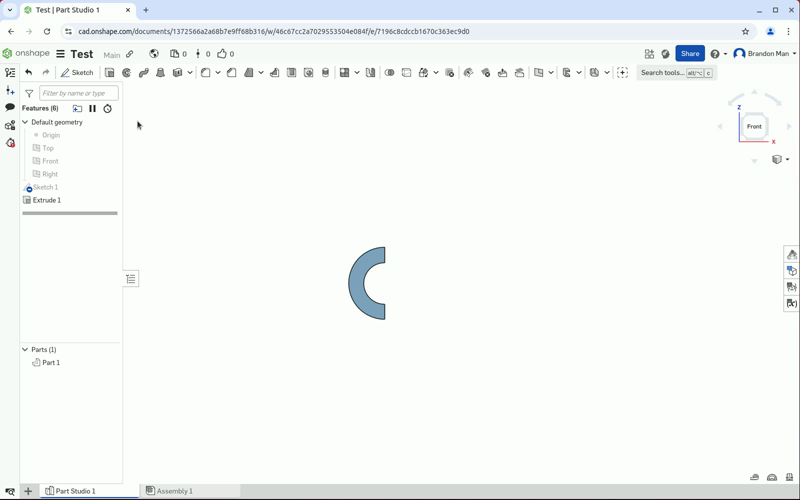
key(shift+h)
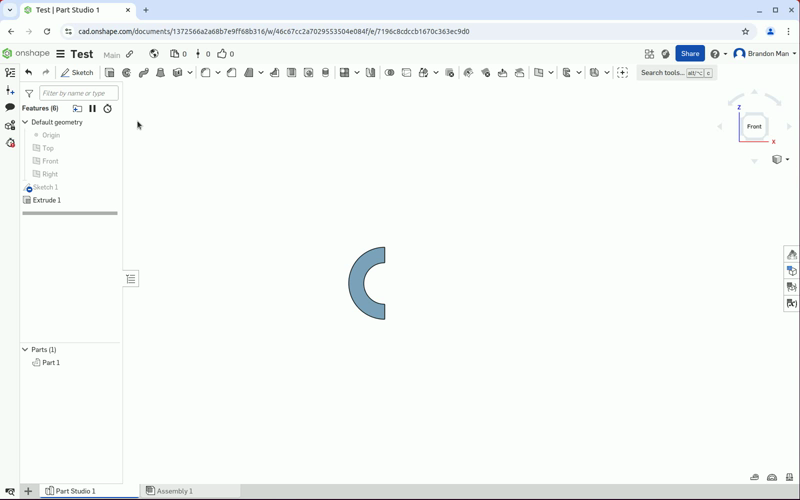
key(shift+h)
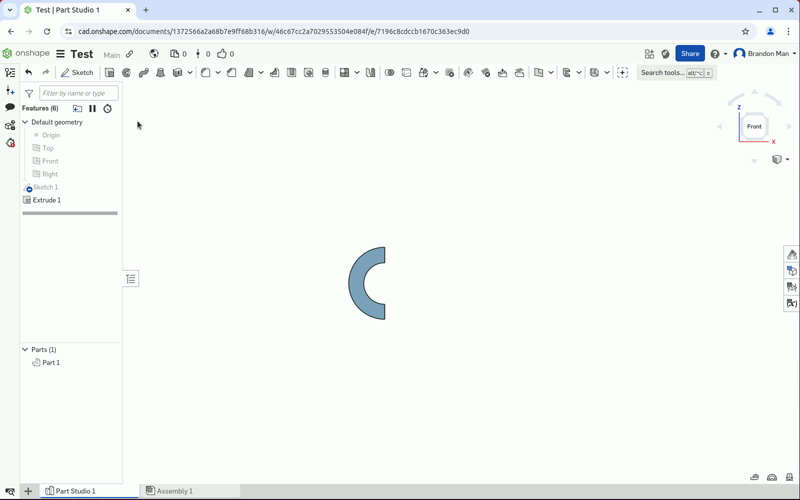
mouse_move(73, 189)
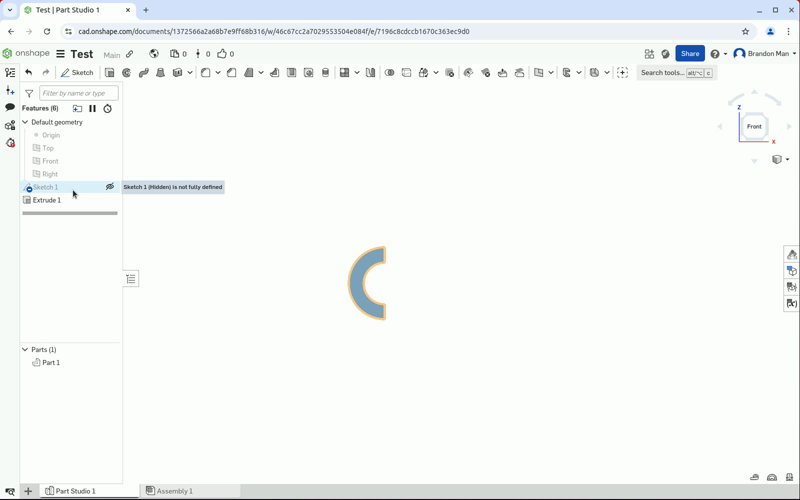
click(73, 189)
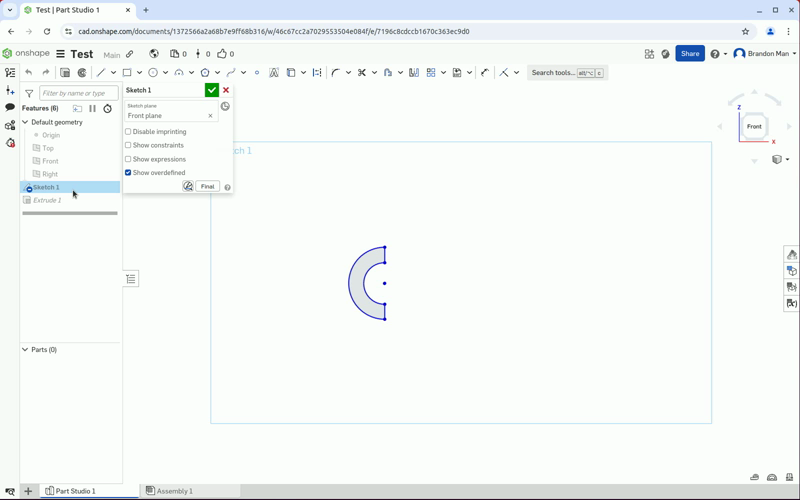
mouse_move(229, 92)
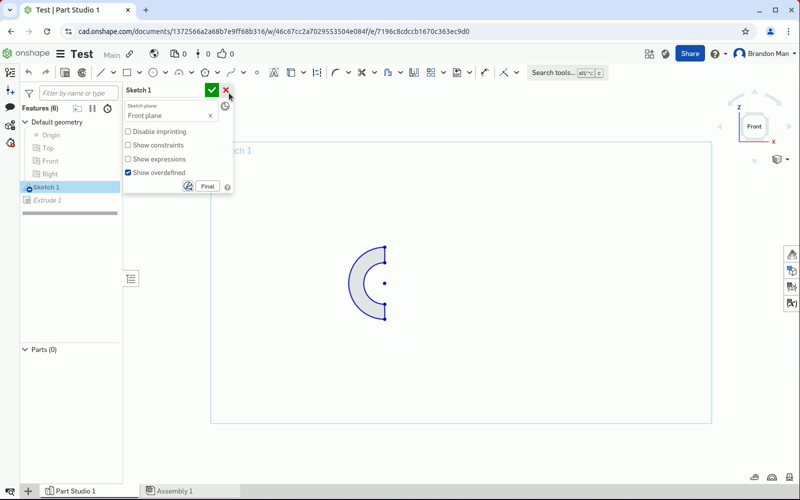
click(229, 92)
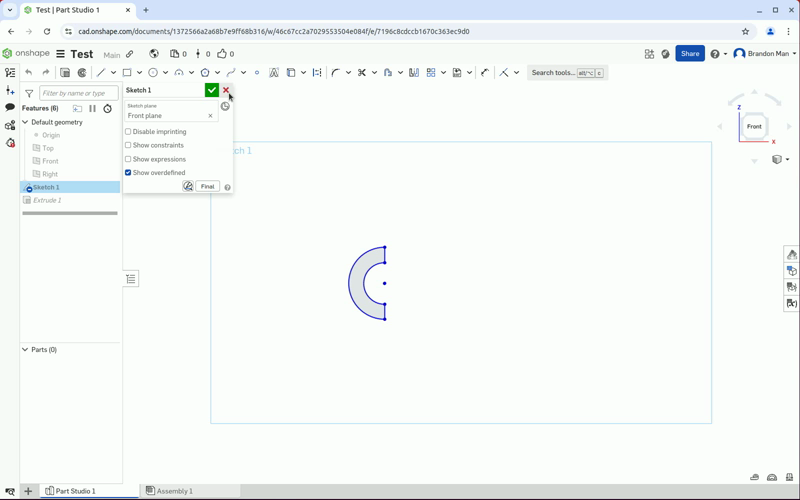
key(shift+s)
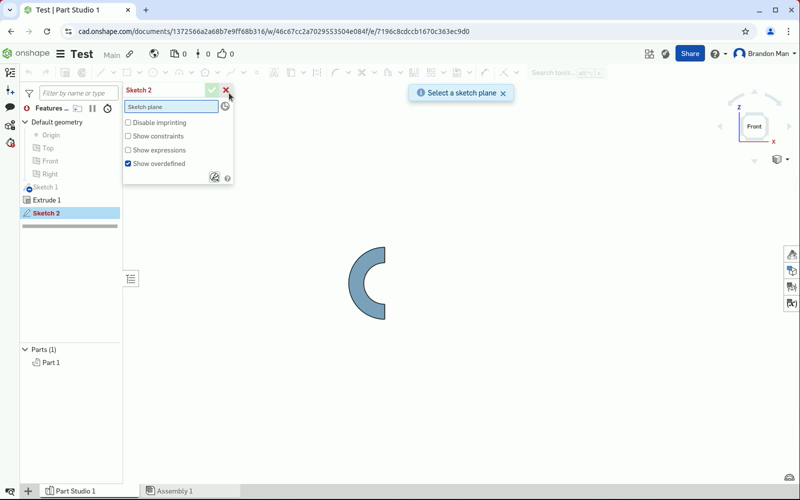
mouse_move(73, 163)
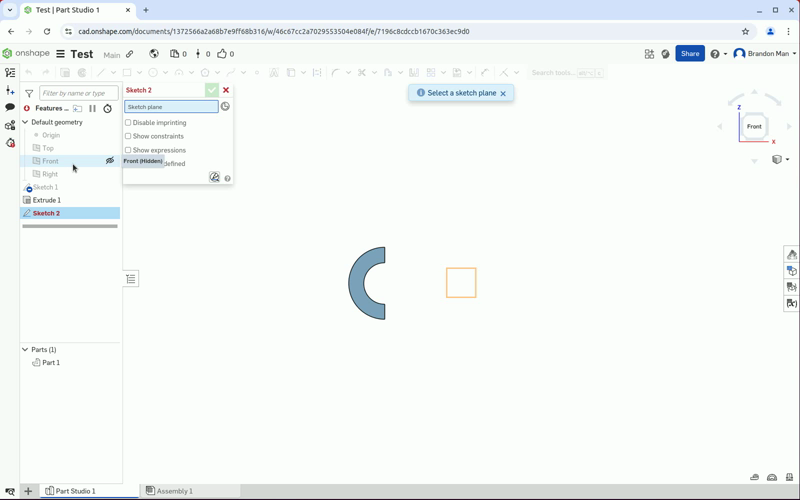
click(73, 163)
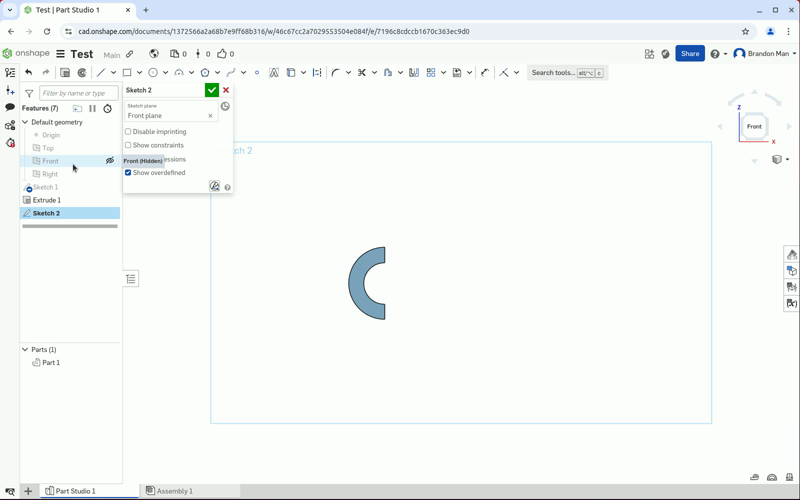
mouse_move(73, 352)
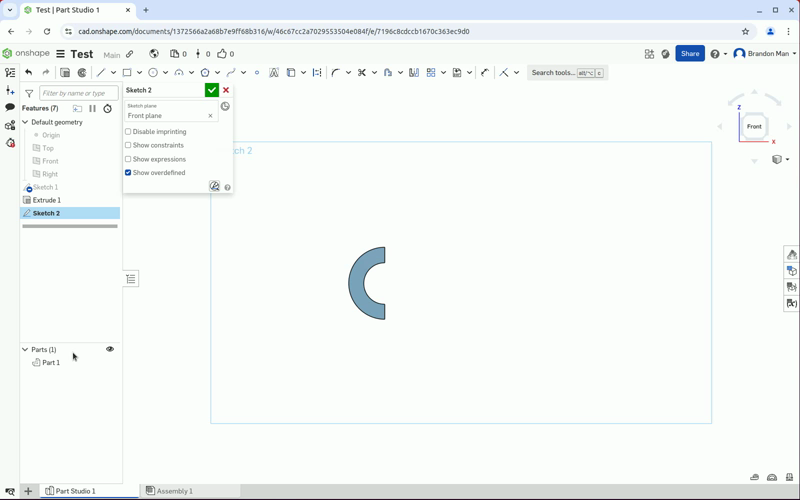
key(y)
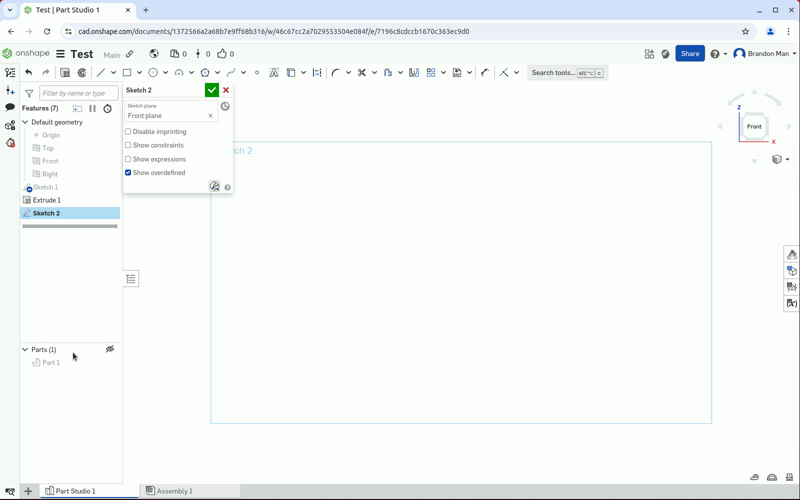
key(a)
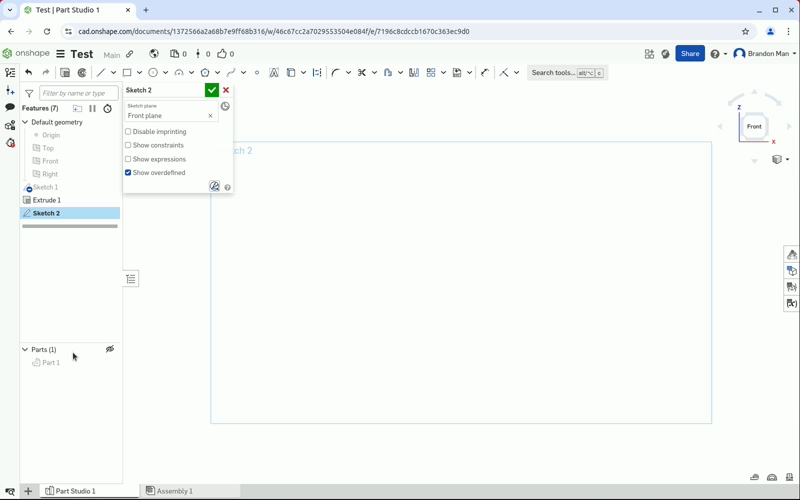
key_down(shift)
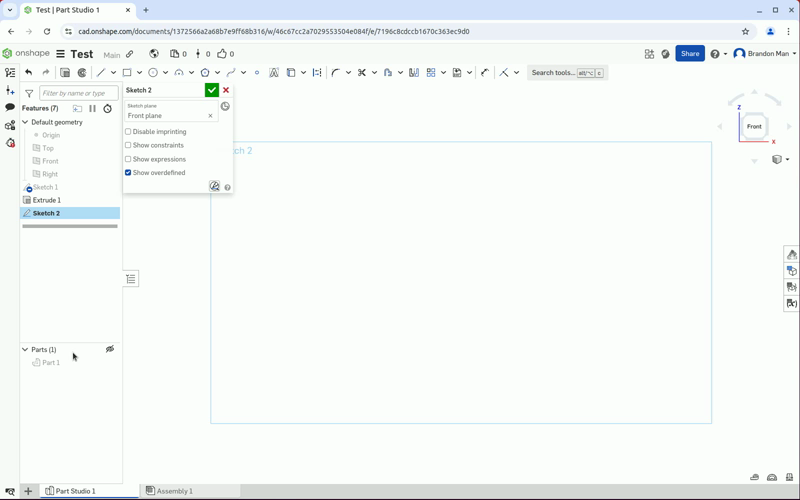
mouse_move(384, 319)
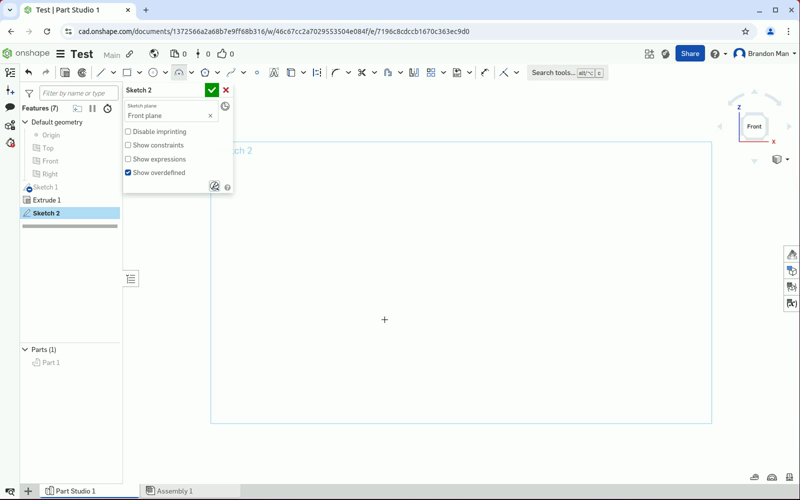
click(384, 319)
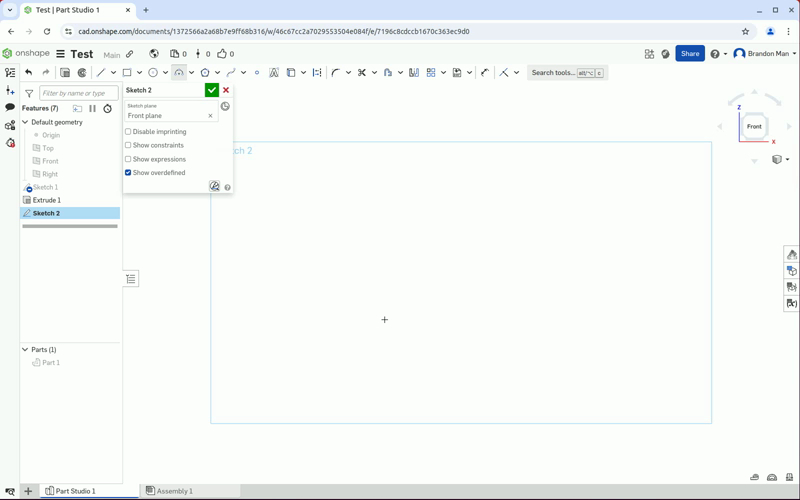
key_up(shift)
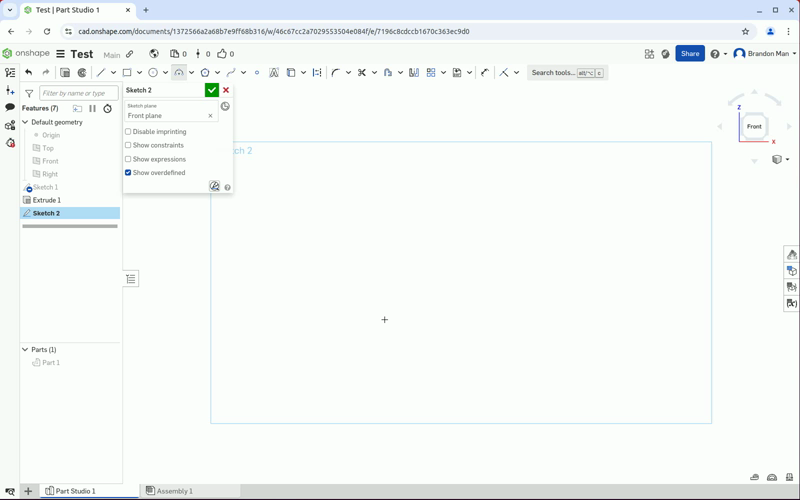
key_down(shift)
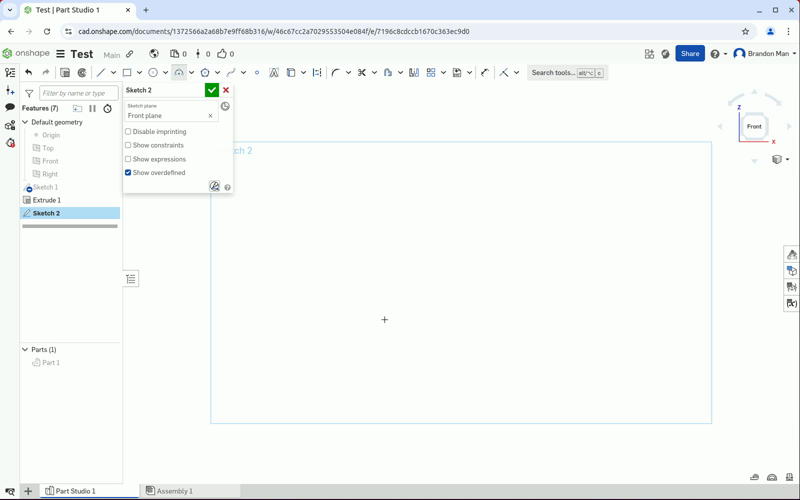
mouse_move(384, 247)
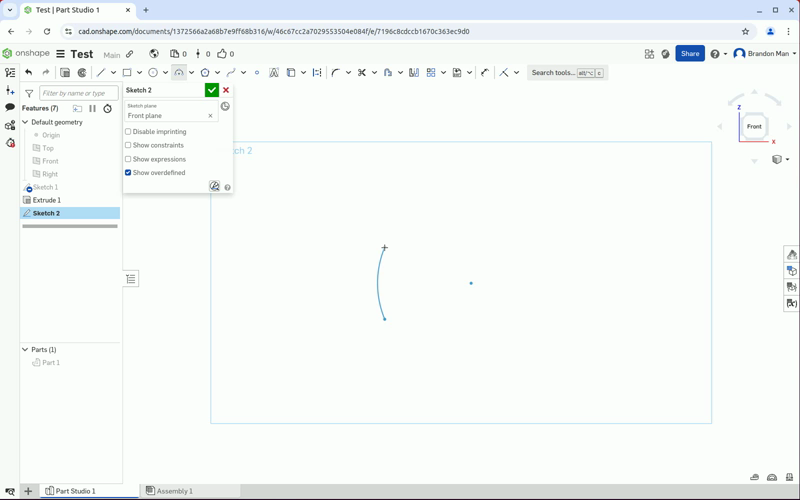
click(384, 247)
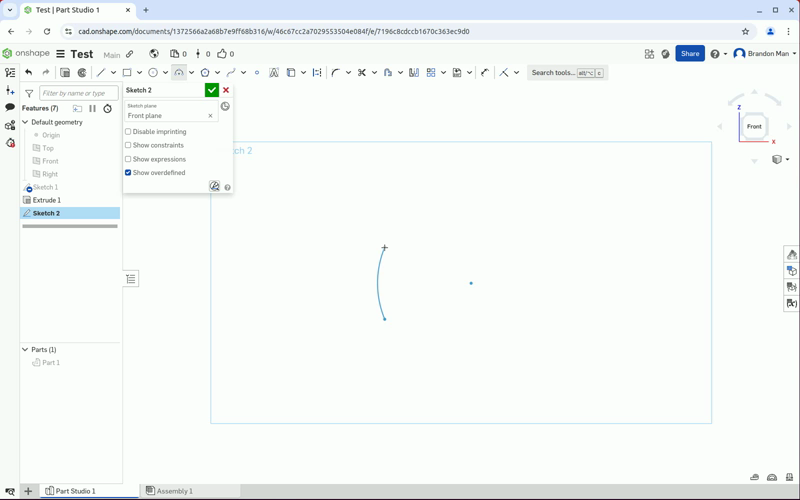
mouse_move(420, 283)
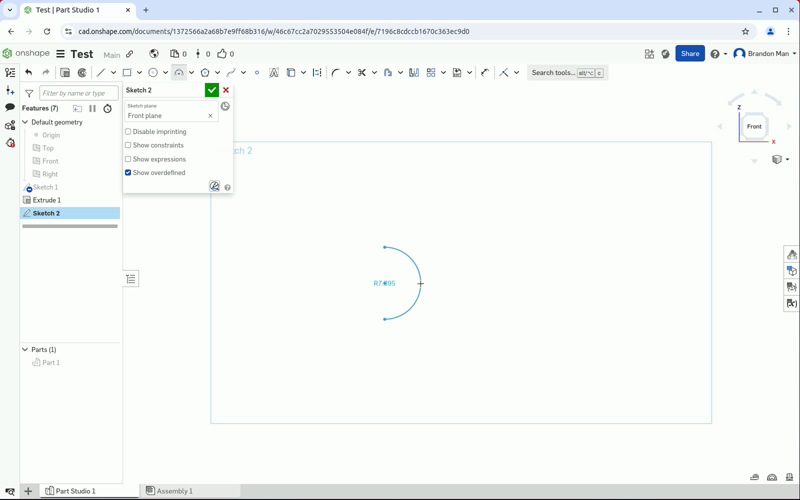
click(420, 283)
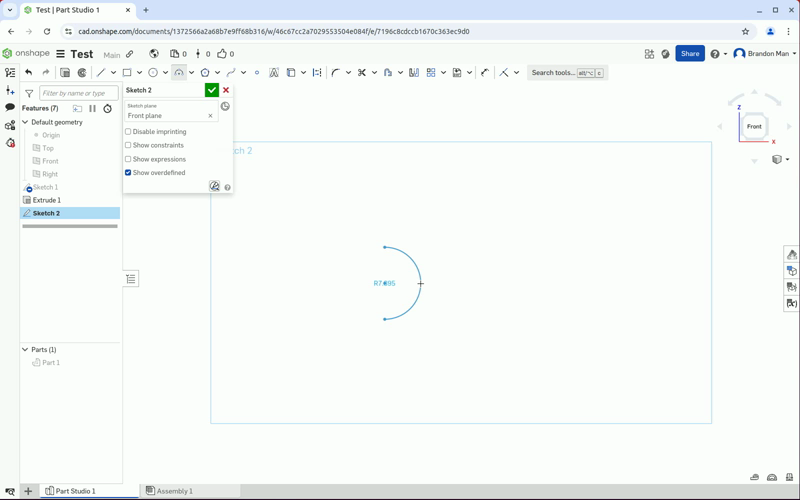
key_up(shift)
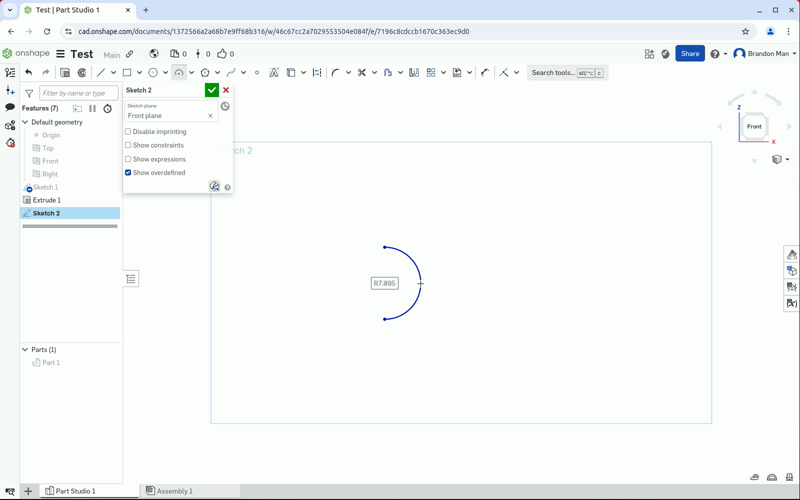
key(esc)
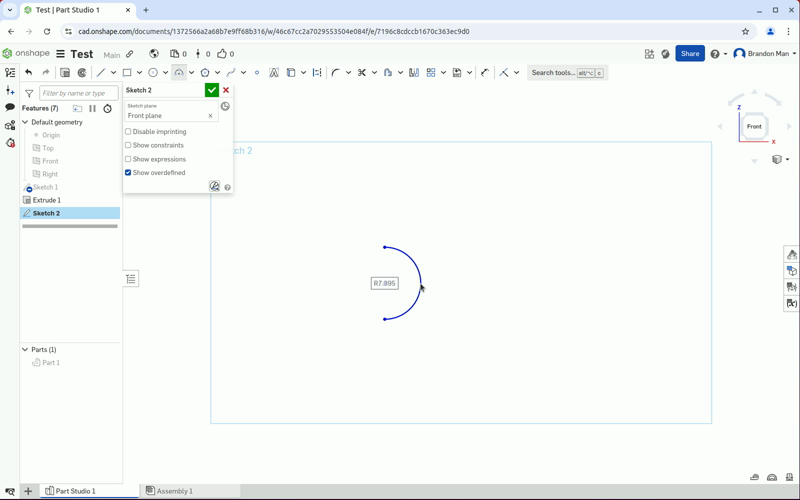
key(l)
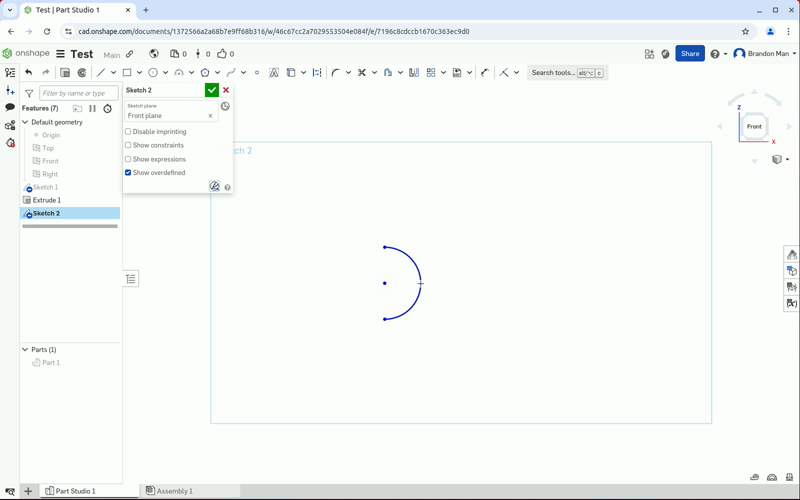
mouse_move(384, 247)
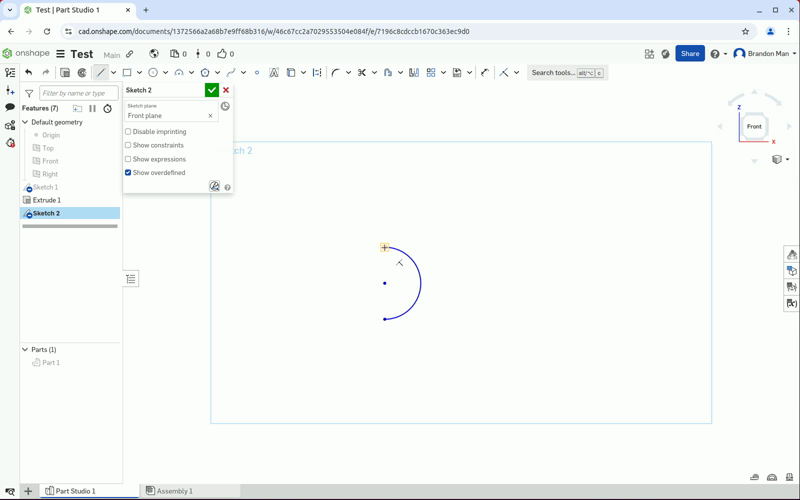
click(384, 247)
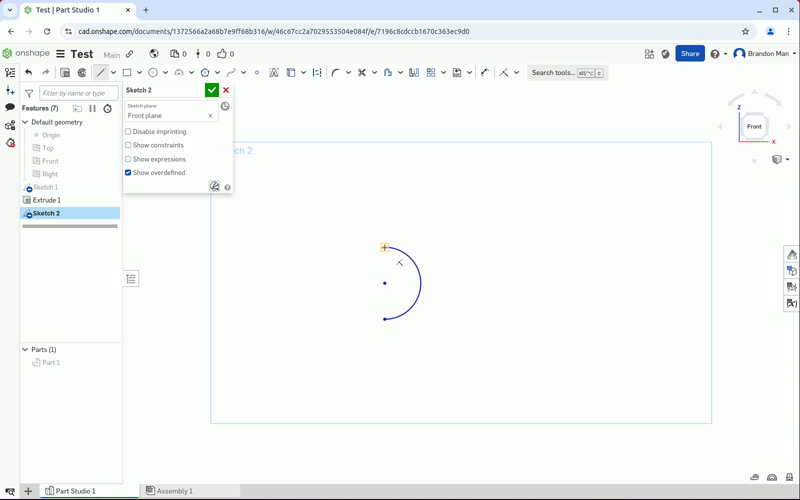
key_down(shift)
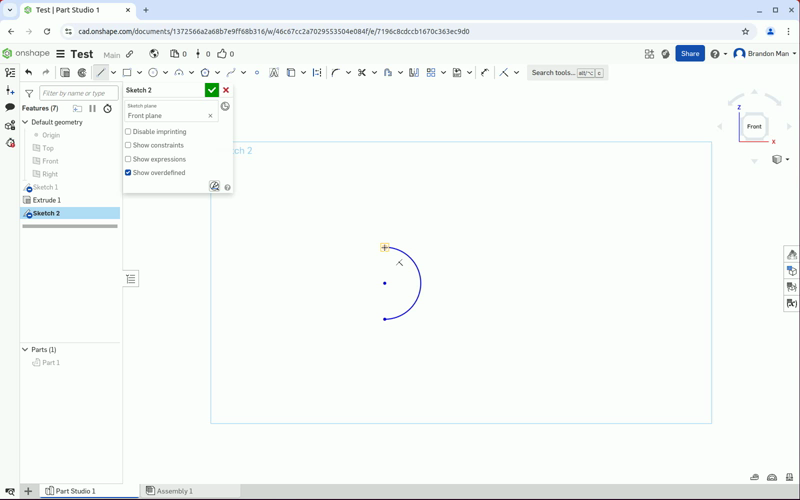
mouse_move(414, 247)
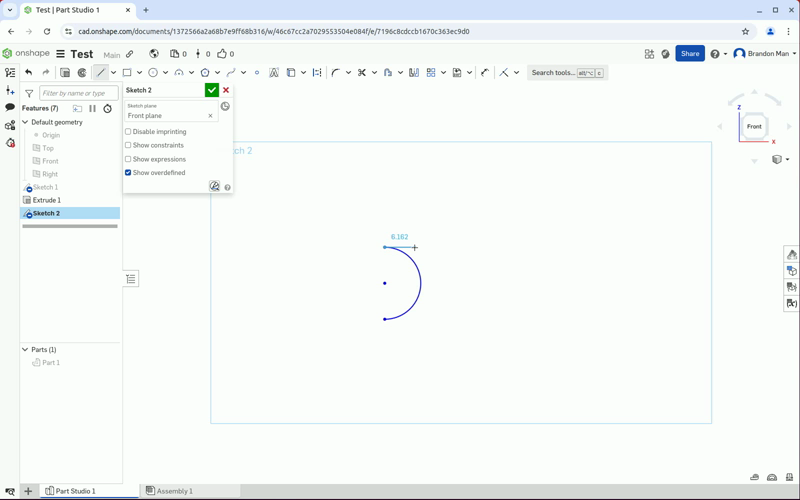
mouse_move(384, 262)
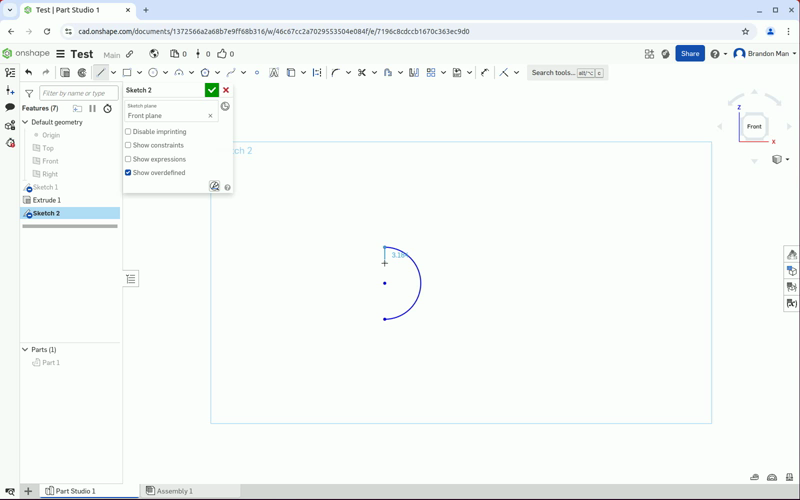
click(384, 262)
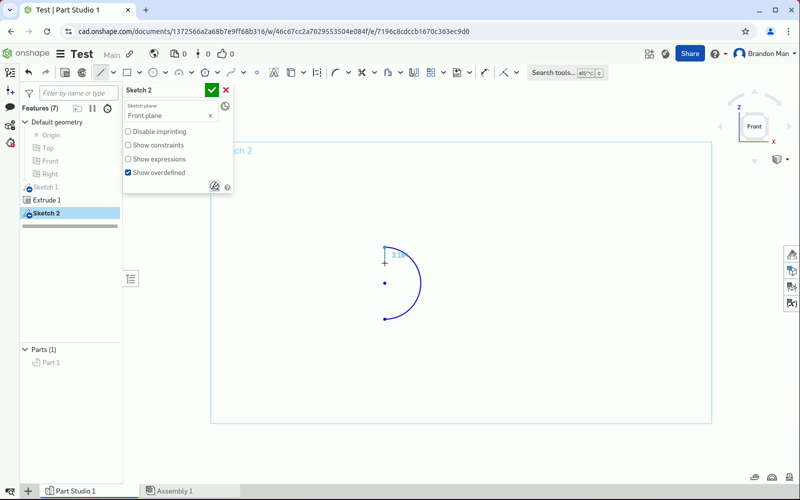
key_up(shift)
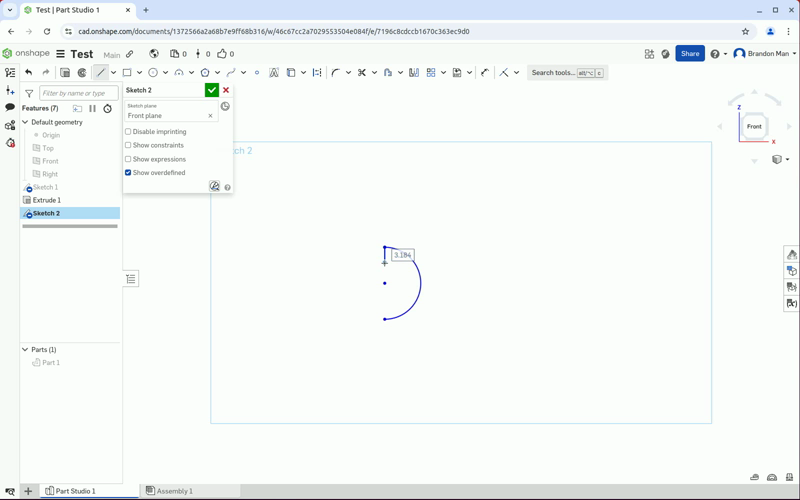
key(esc)
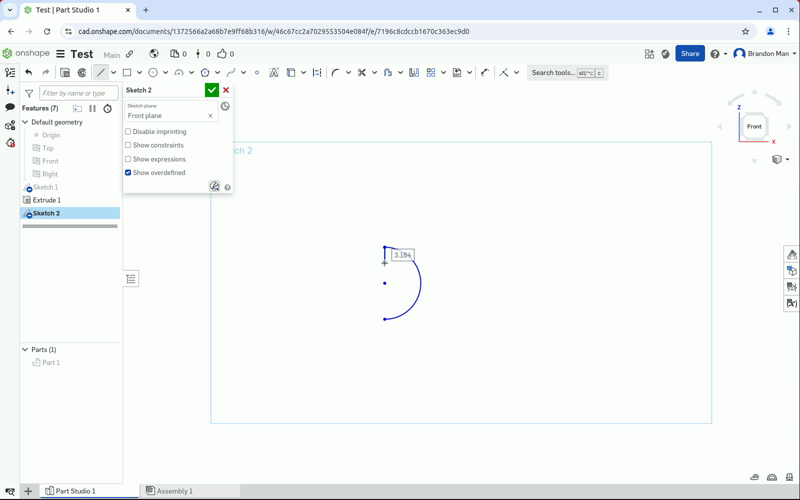
key(a)
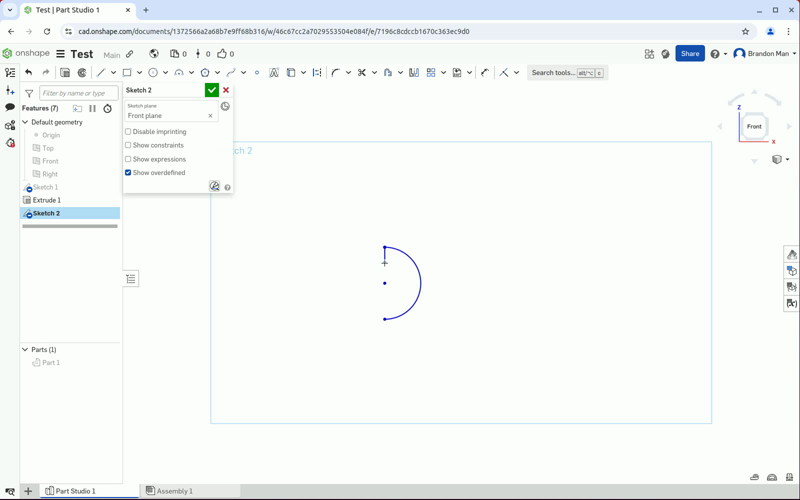
mouse_move(384, 262)
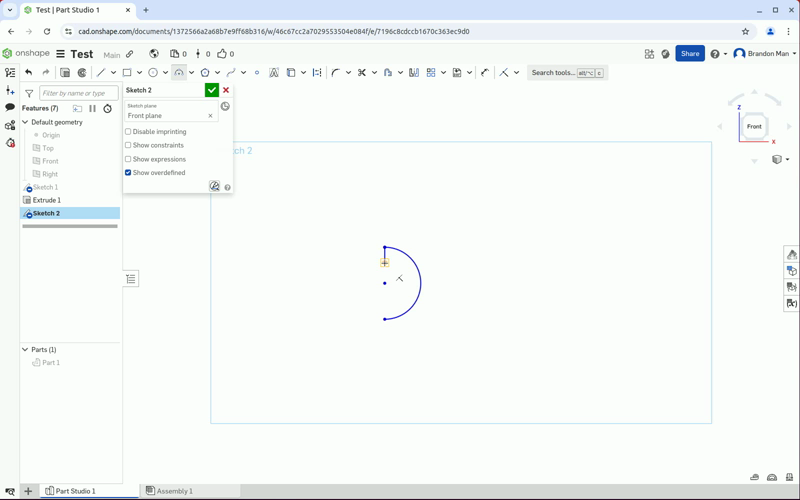
click(384, 262)
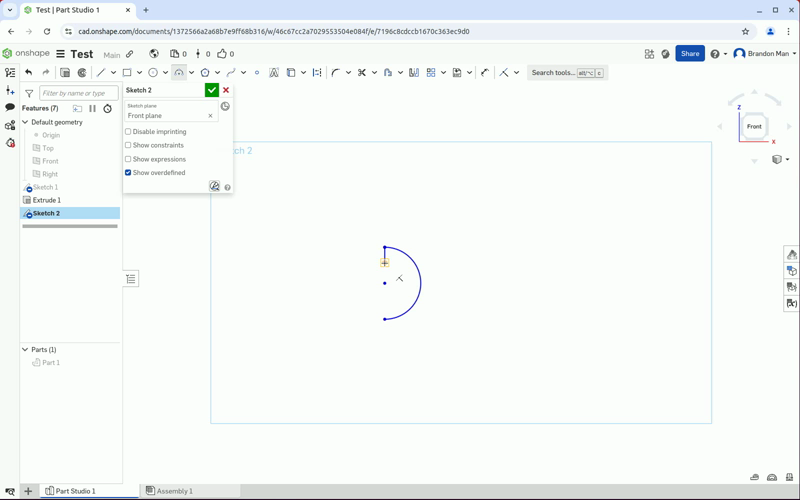
key_down(shift)
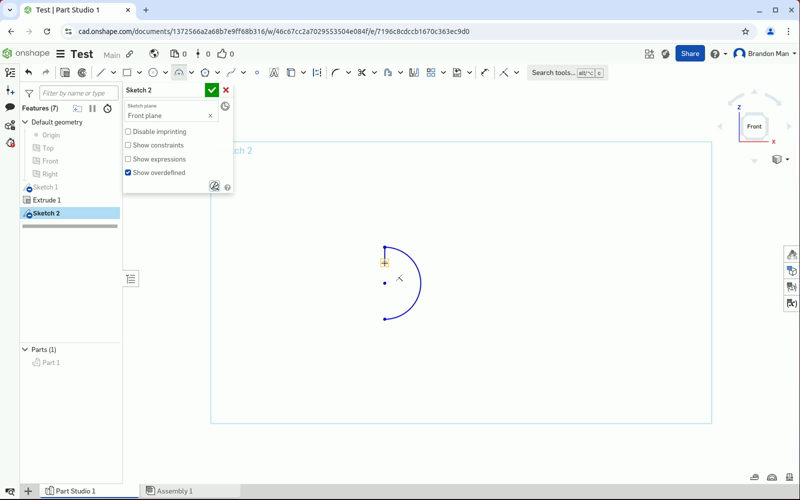
mouse_move(384, 304)
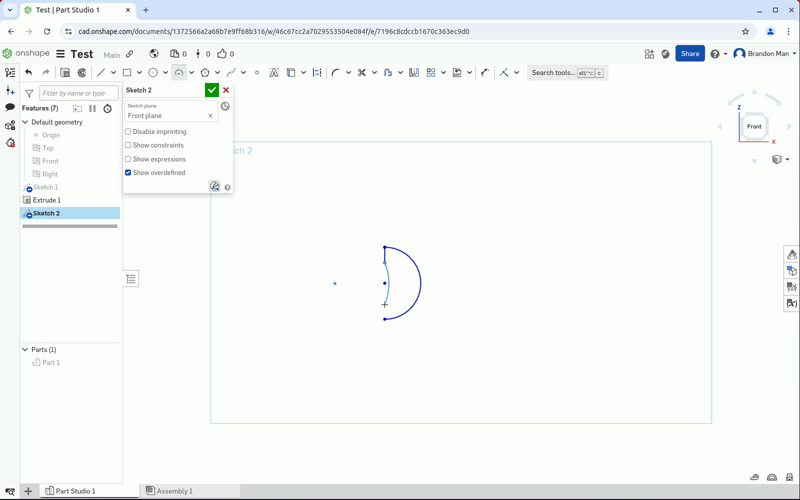
click(384, 304)
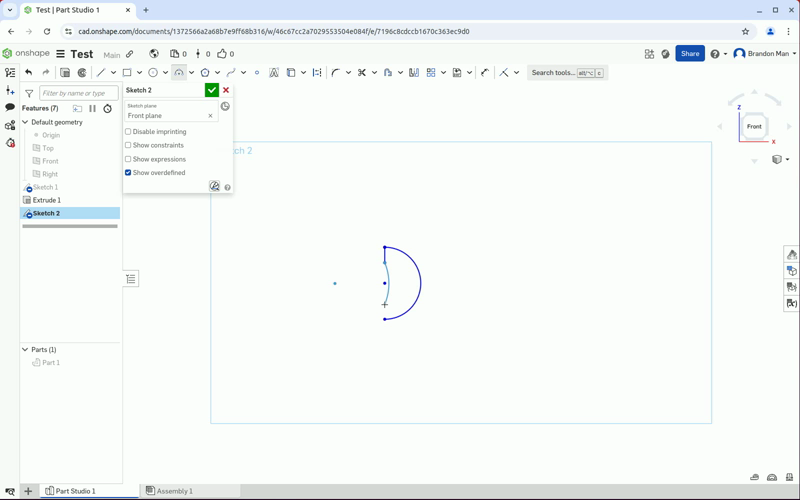
mouse_move(405, 283)
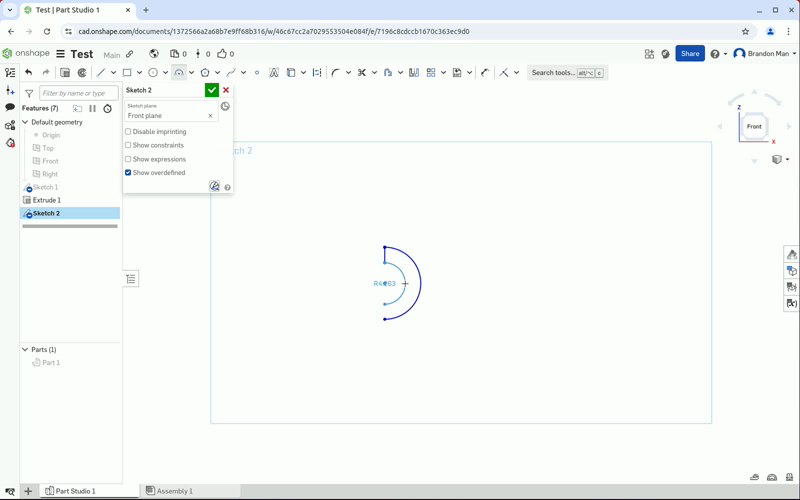
click(405, 283)
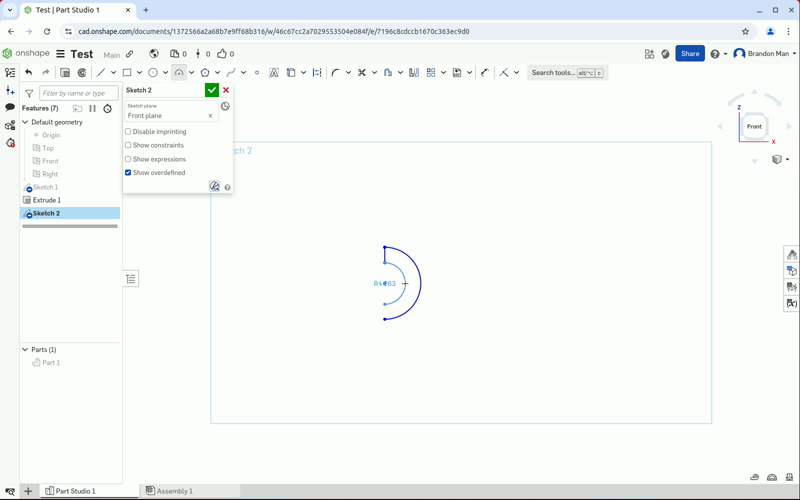
key_up(shift)
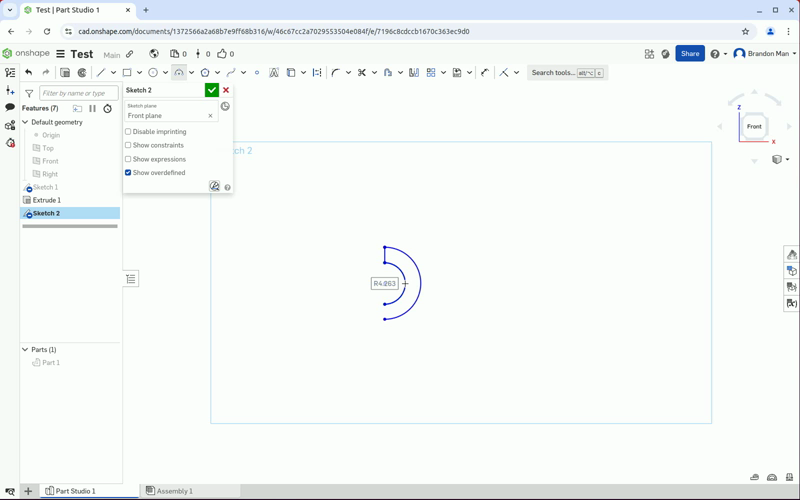
key(esc)
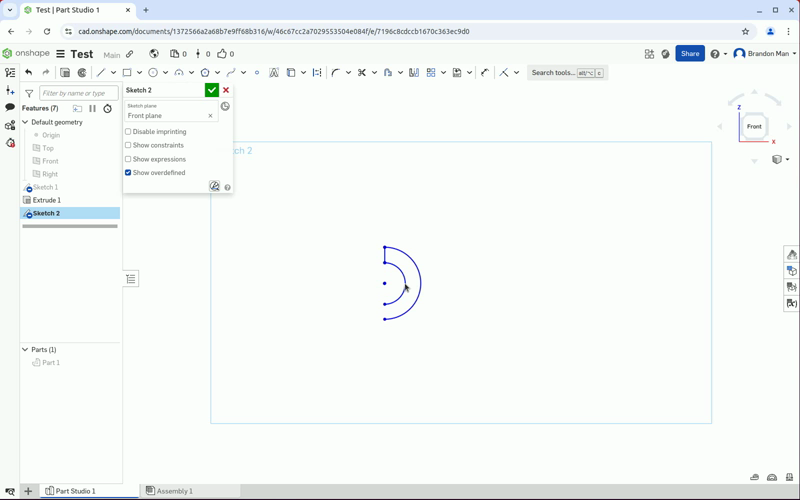
key(l)
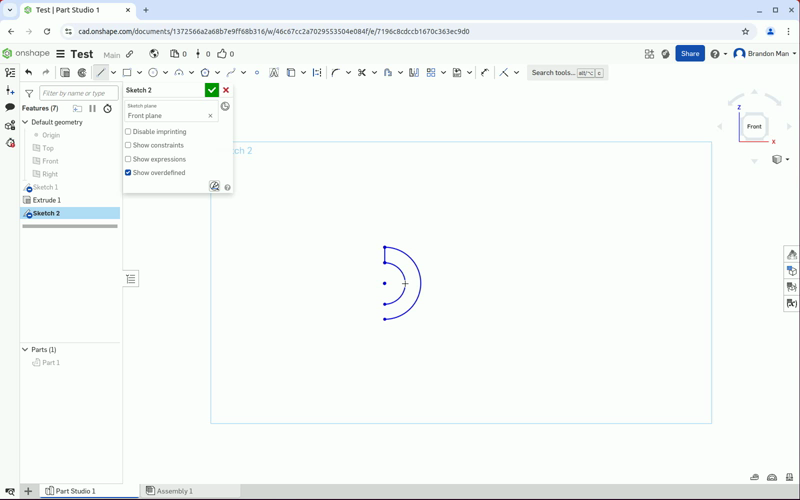
mouse_move(384, 304)
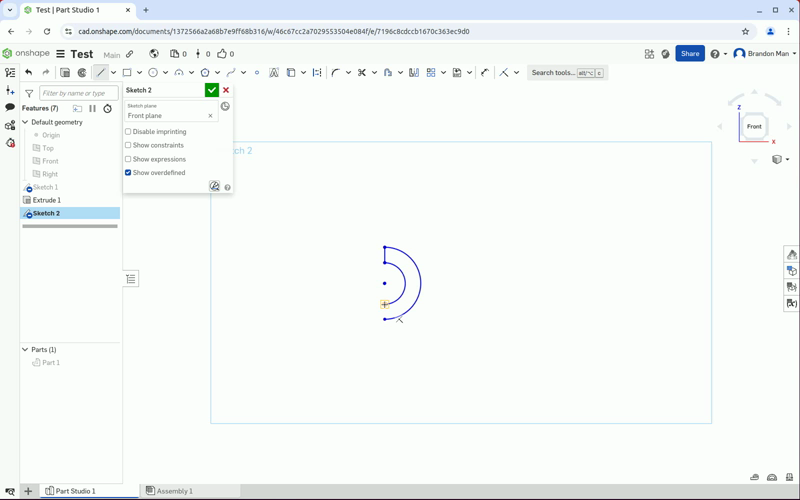
click(384, 304)
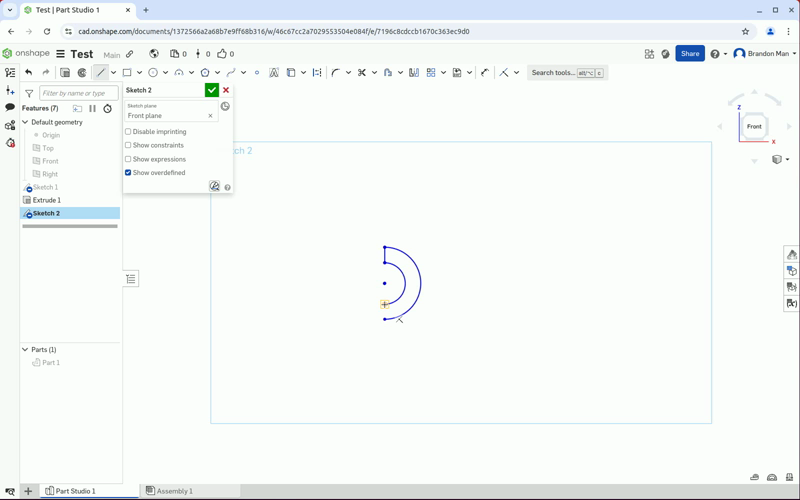
mouse_move(414, 304)
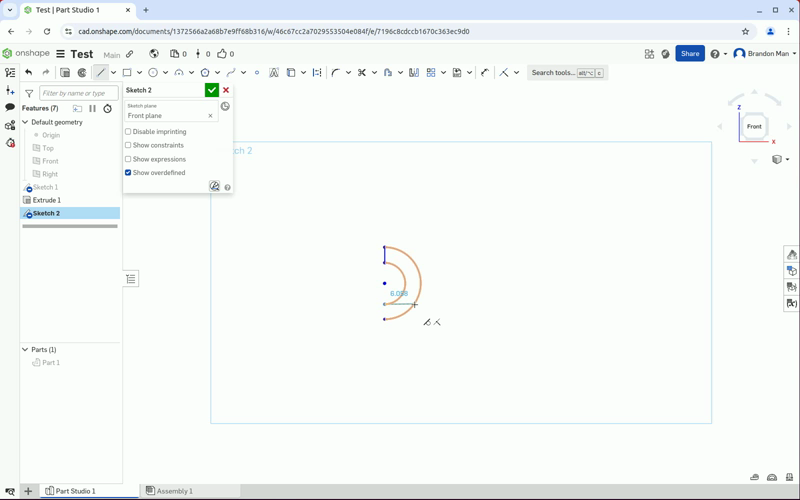
key_down(shift)
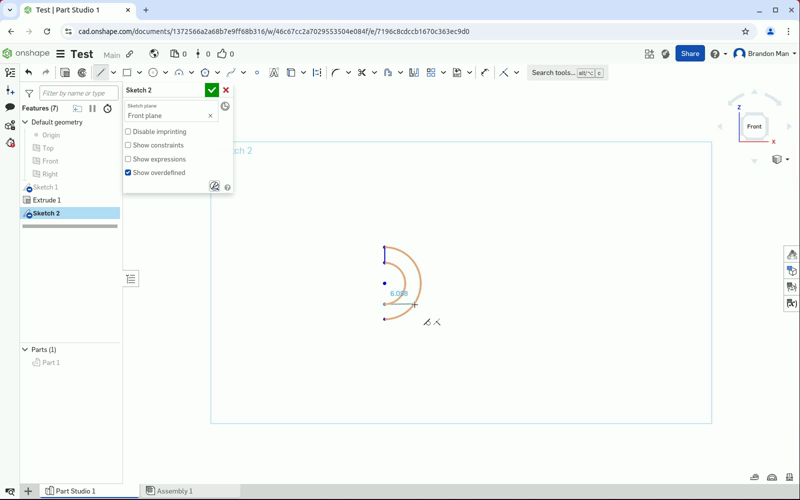
mouse_move(384, 319)
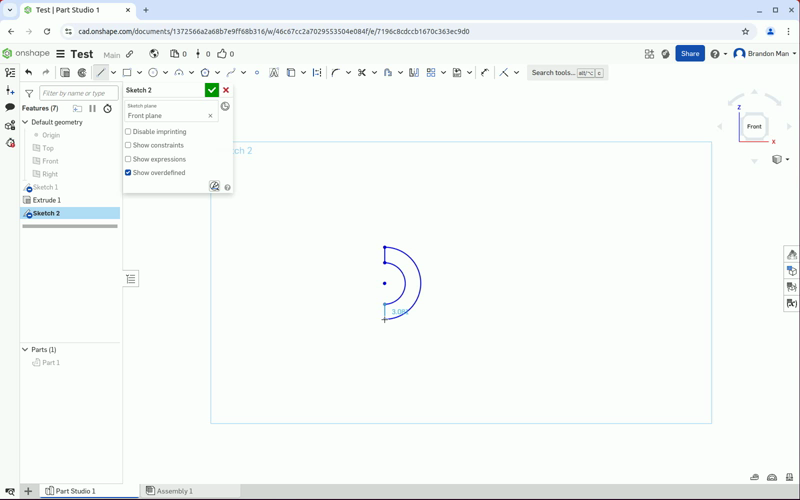
key_up(shift)
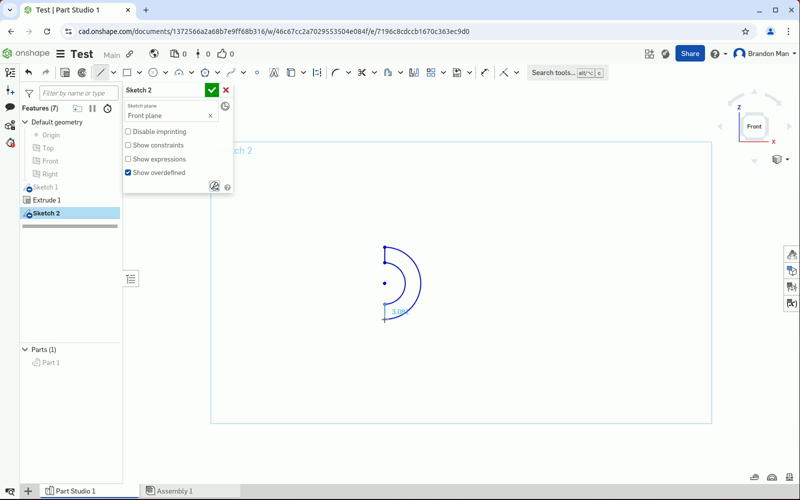
click(384, 319)
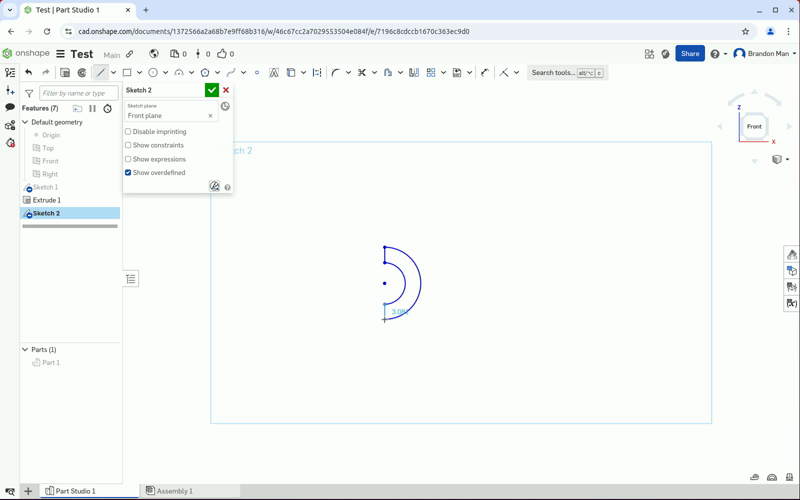
key(esc)
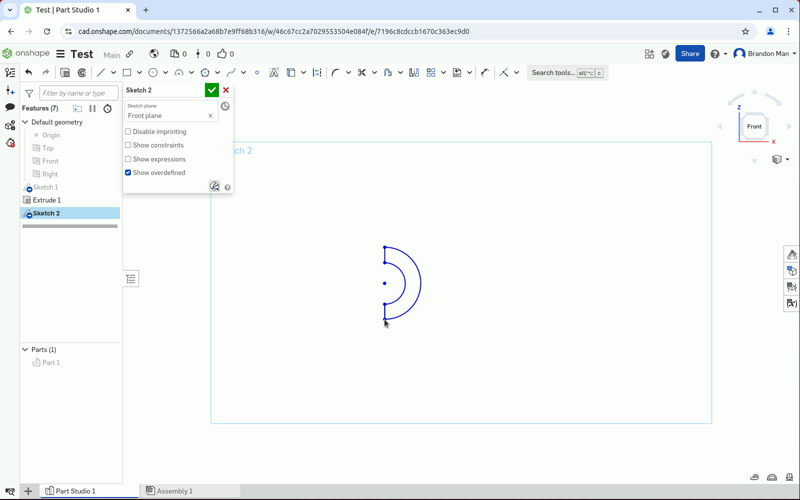
mouse_move(389, 297)
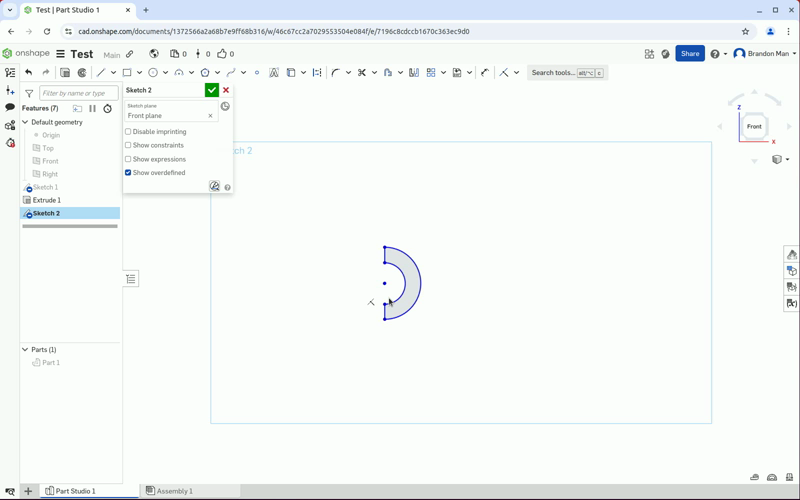
scroll(6)
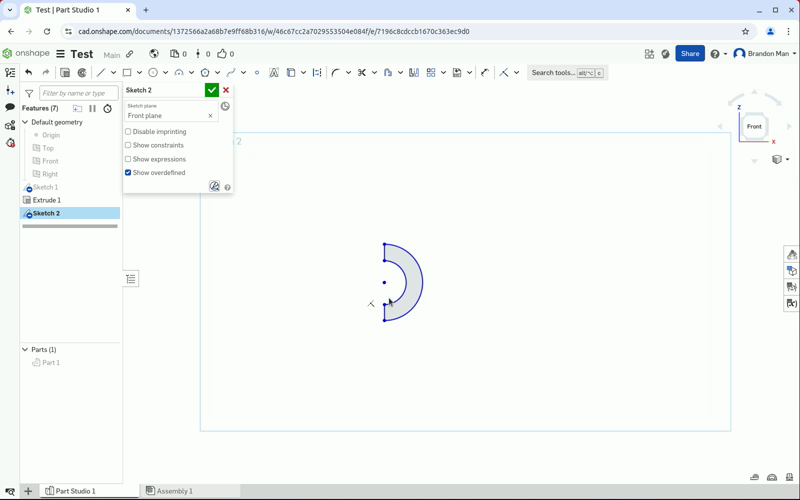
scroll(6)
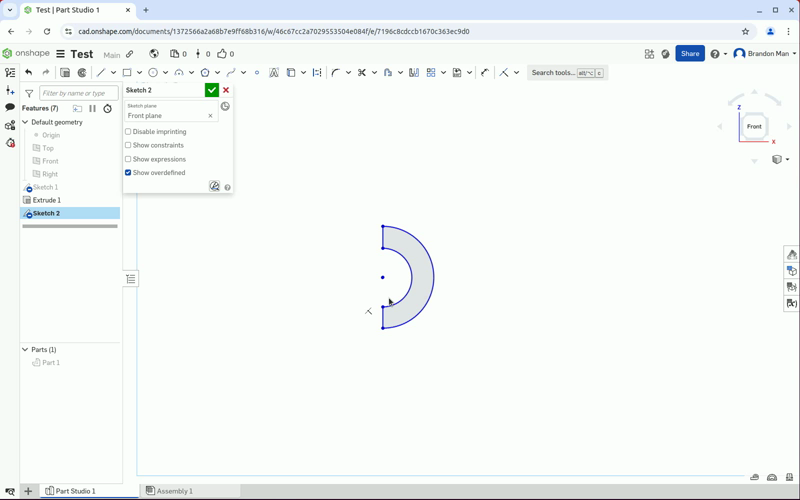
scroll(6)
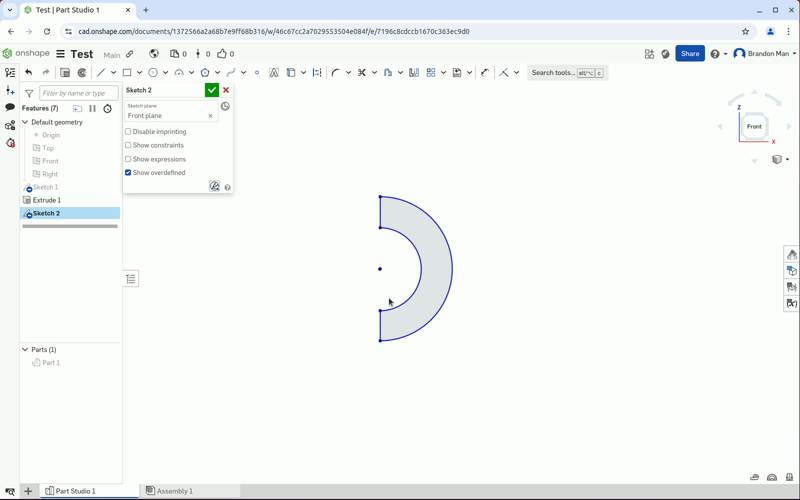
scroll(6)
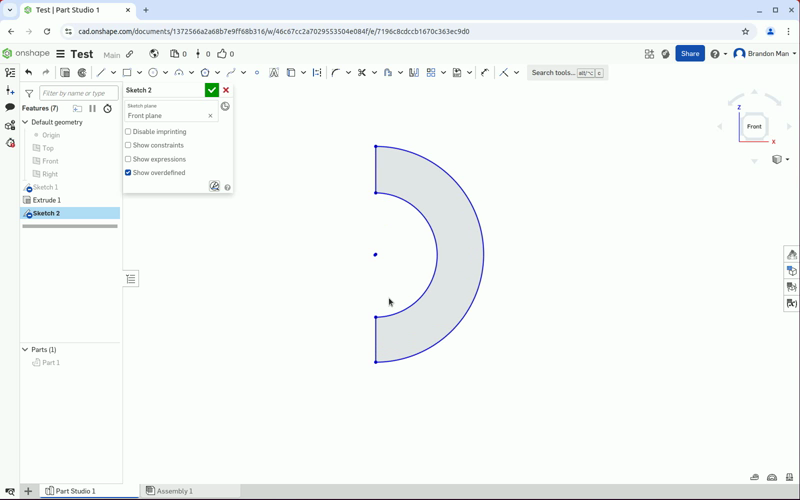
scroll(6)
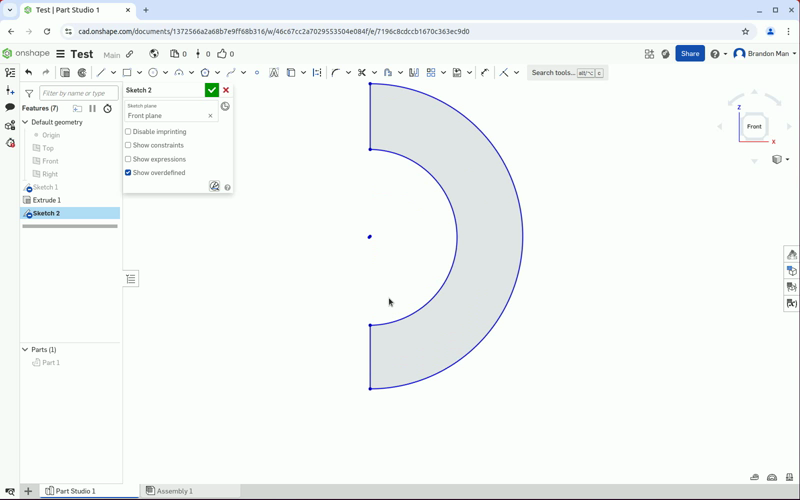
scroll(6)
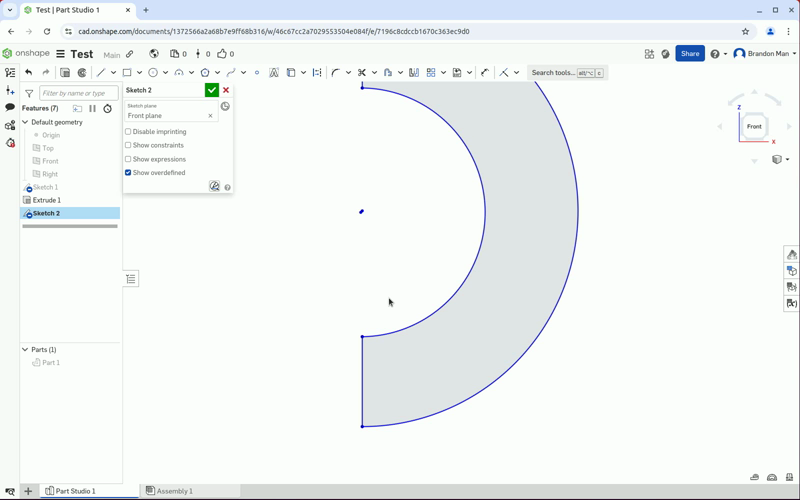
scroll(6)
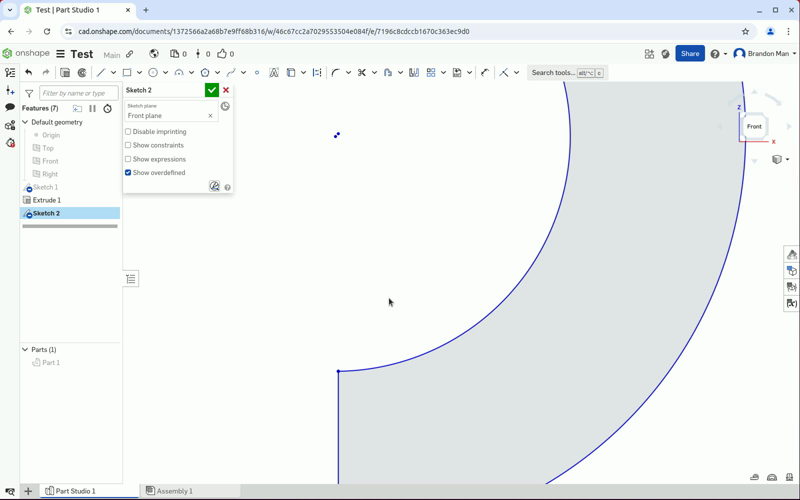
click(389, 297)
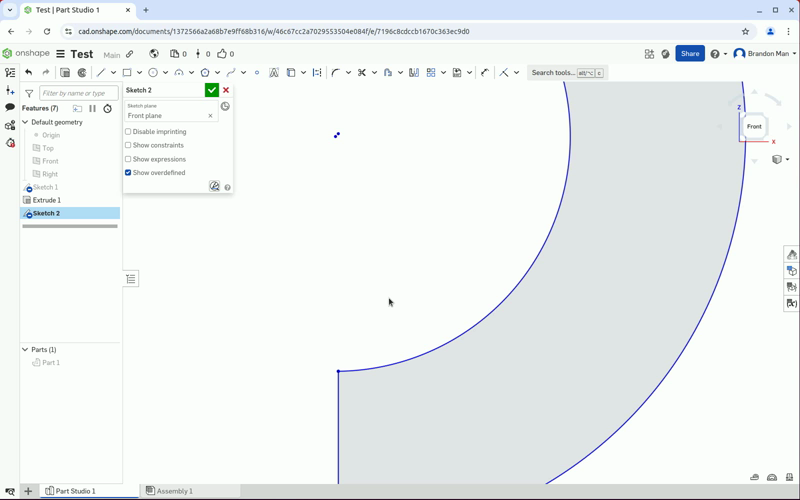
scroll(-6)
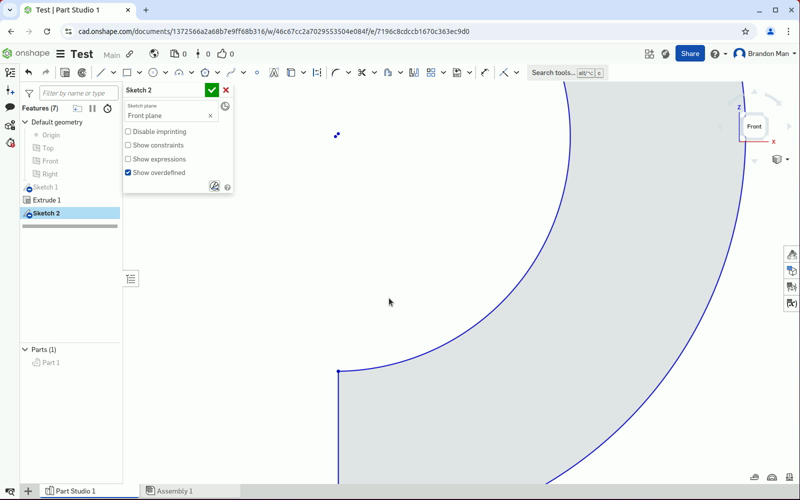
scroll(-6)
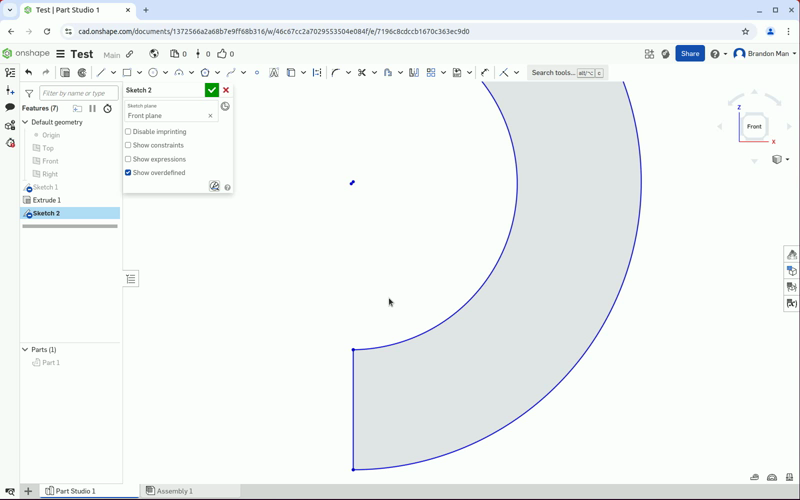
scroll(-6)
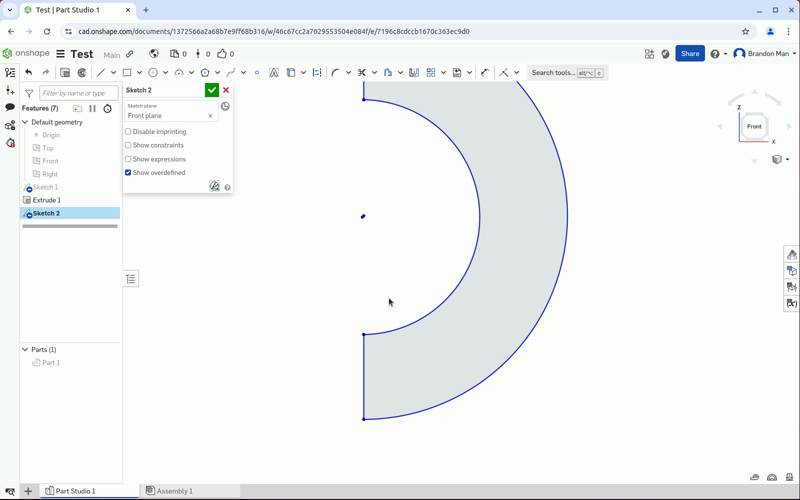
scroll(-6)
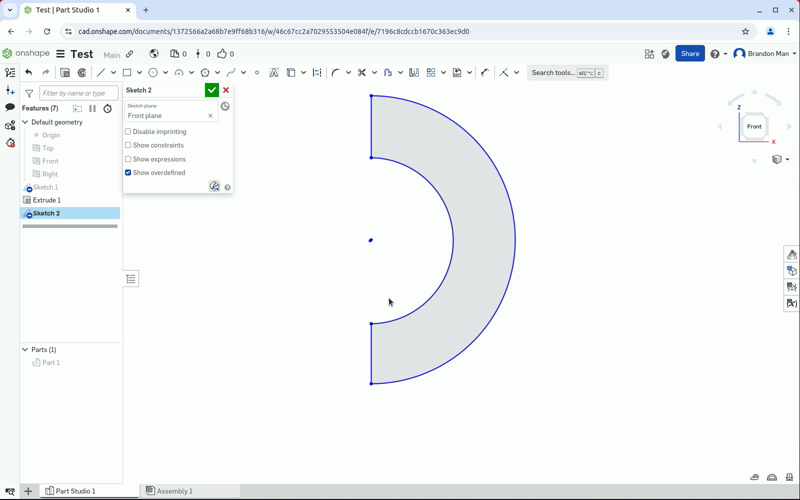
scroll(-6)
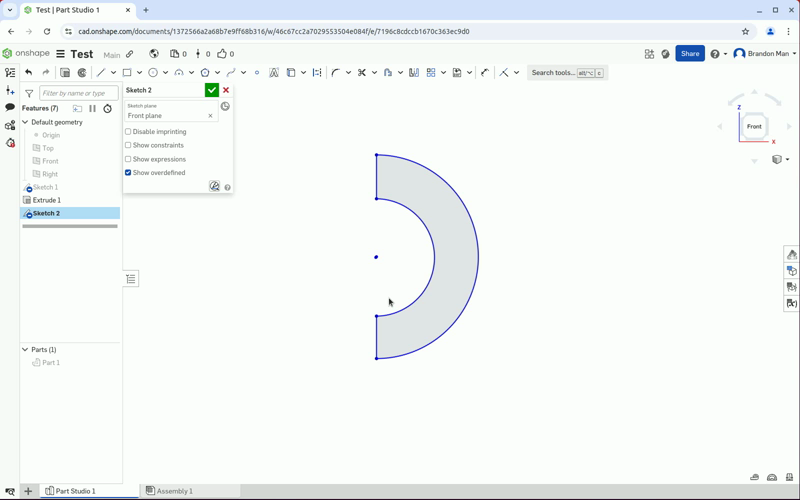
scroll(-6)
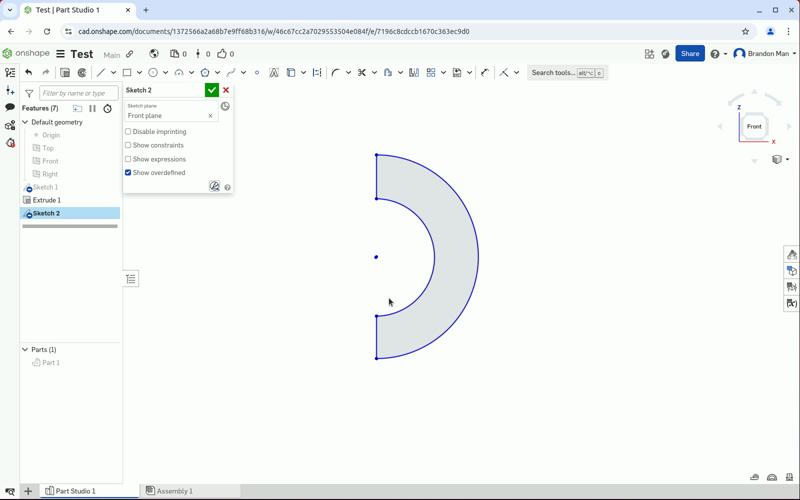
scroll(-6)
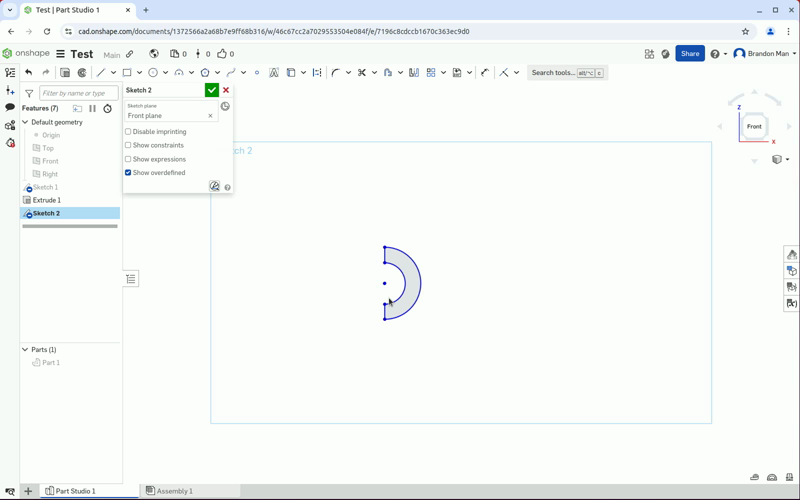
mouse_move(73, 352)
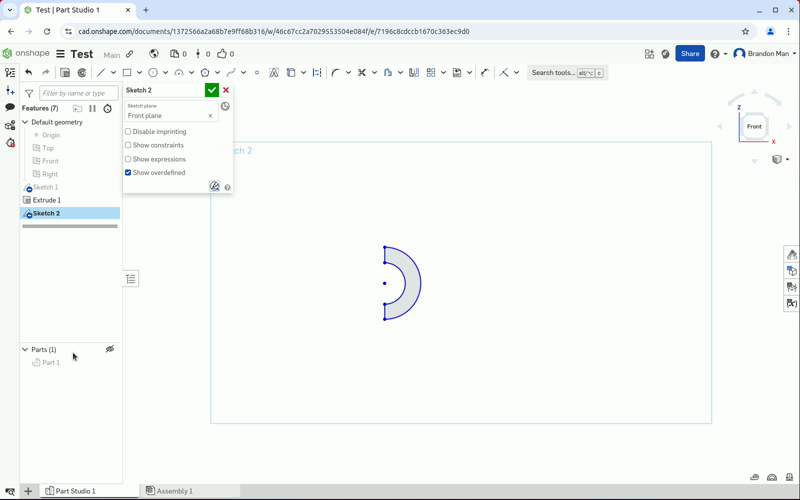
key(shift+y)
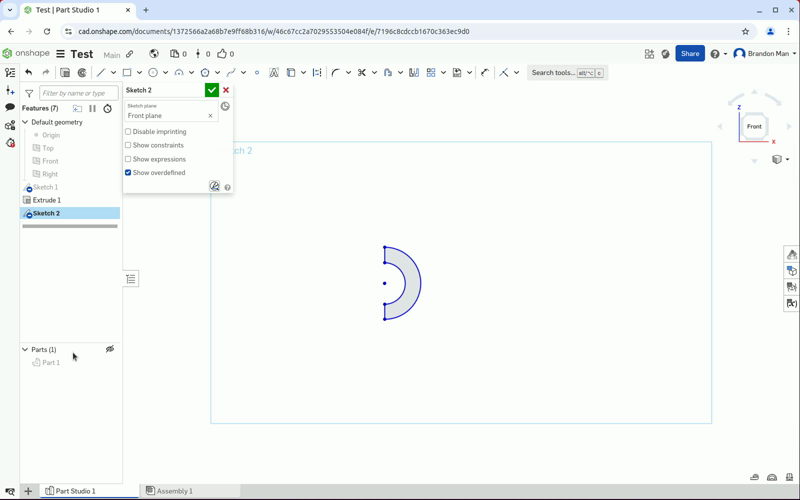
key(shift+e)
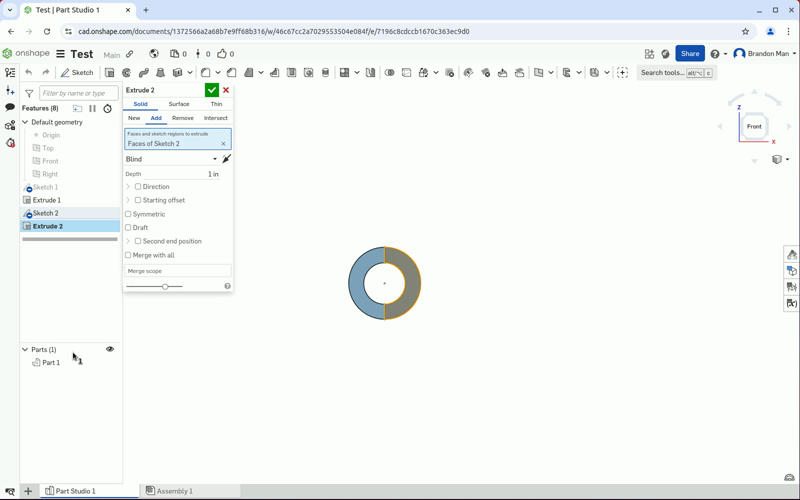
mouse_move(143, 106)
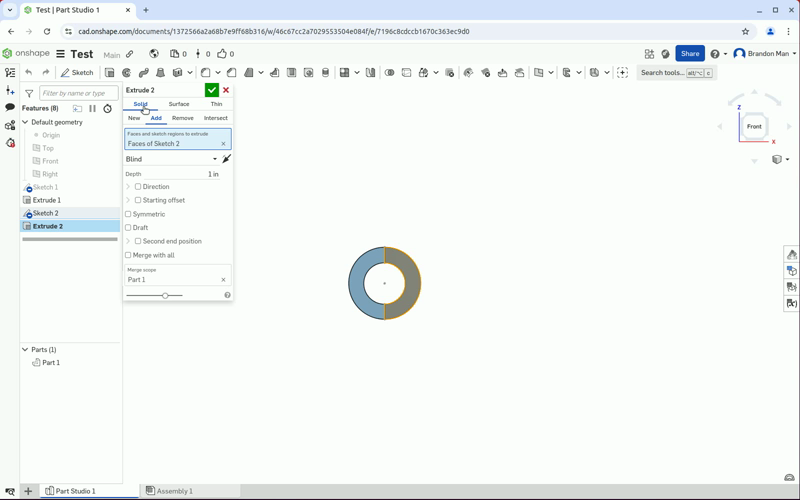
click(143, 106)
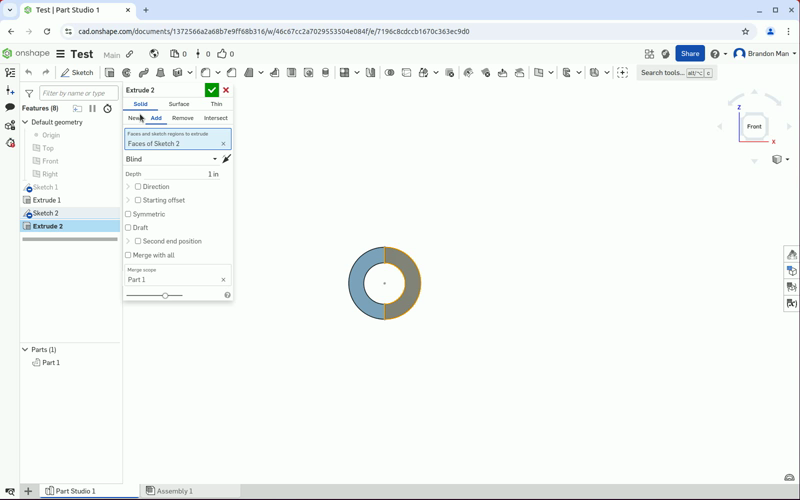
mouse_move(137, 120)
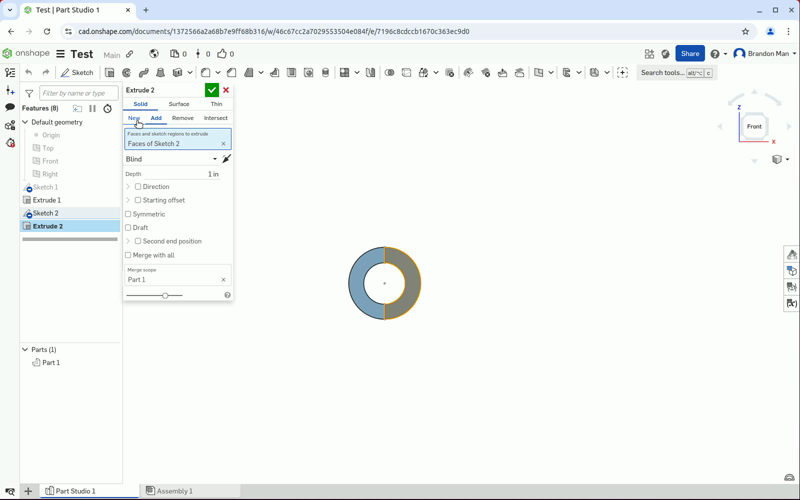
click(137, 120)
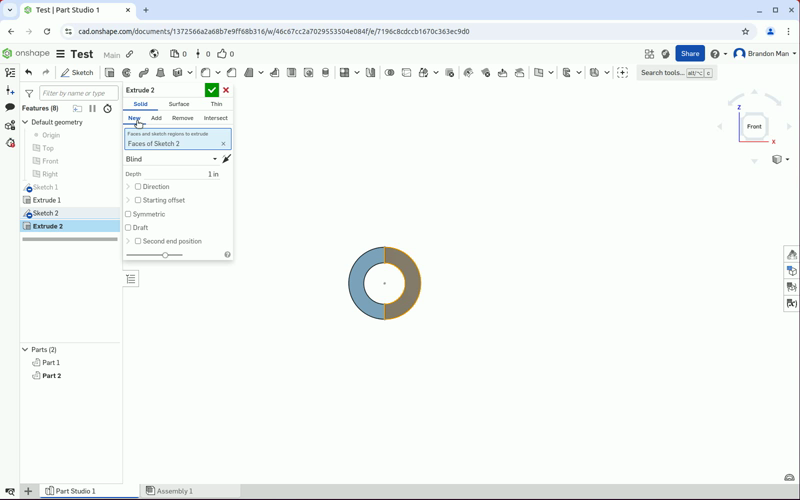
key(tab, 4)
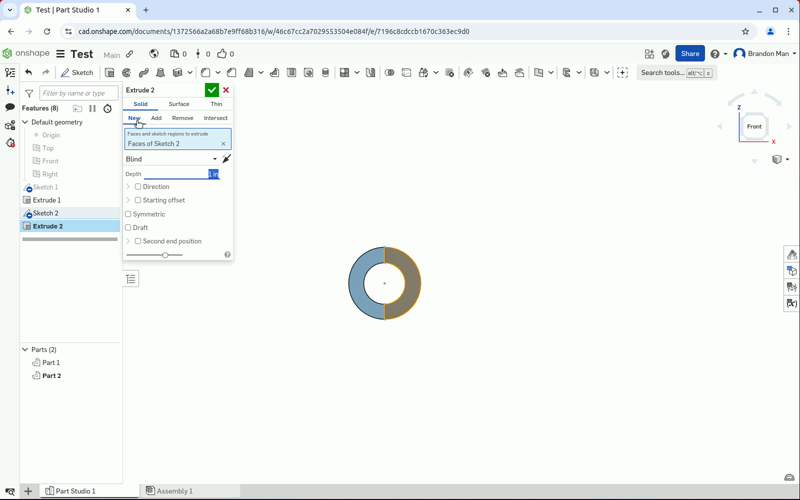
text(10.591)
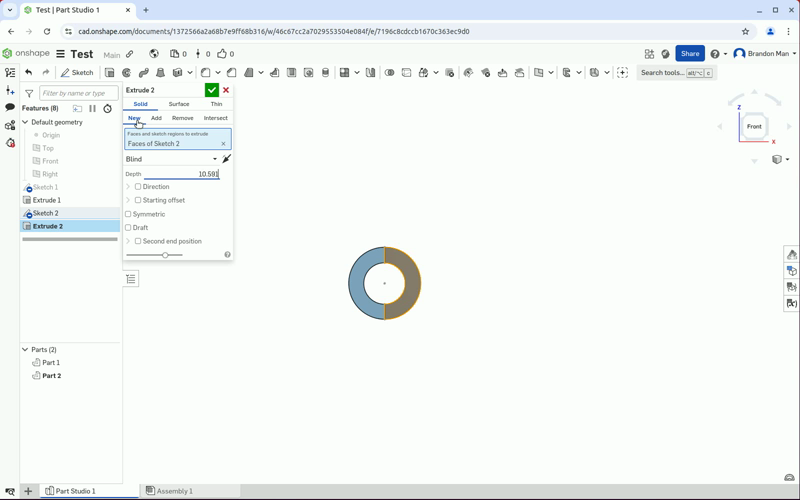
key(enter)
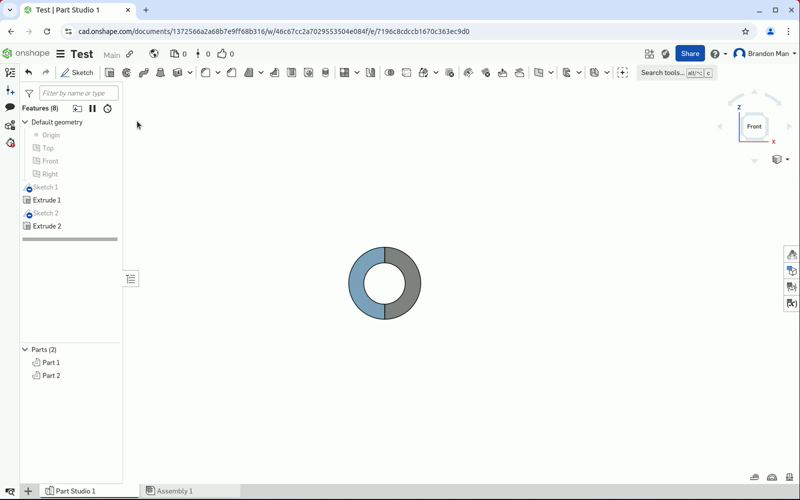
key(shift+h)
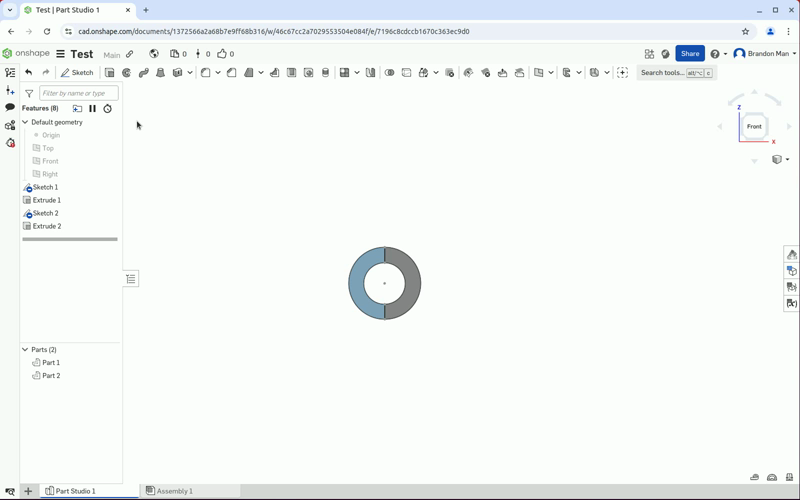
key(shift+h)
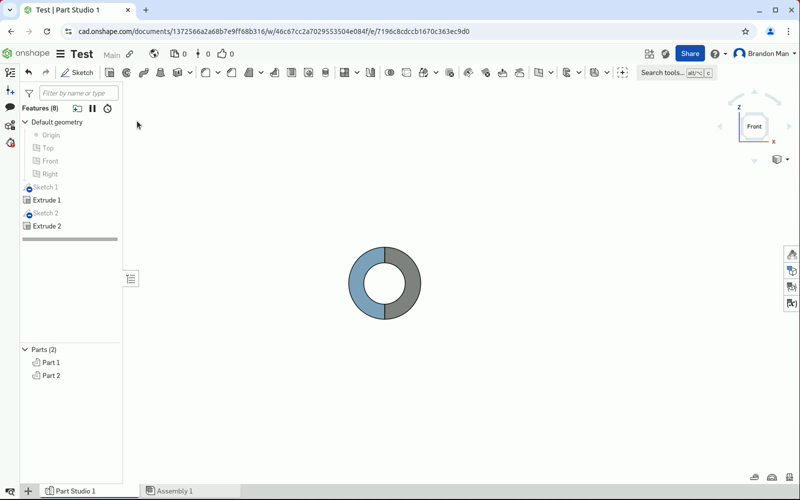
mouse_move(73, 189)
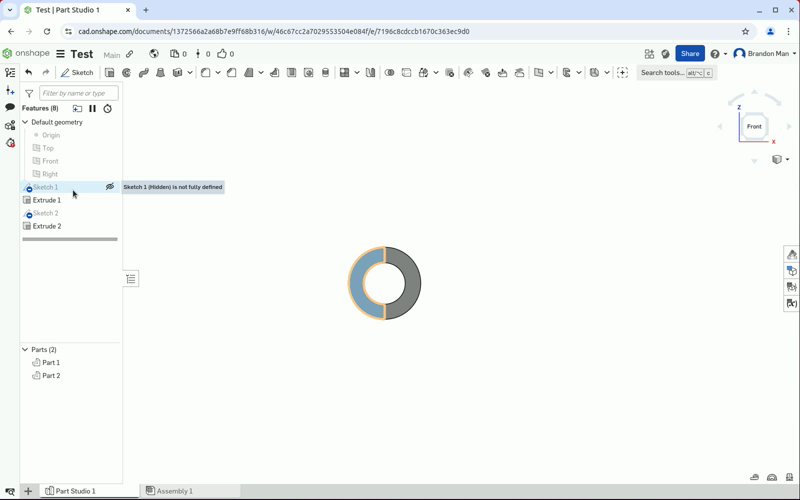
click(73, 189)
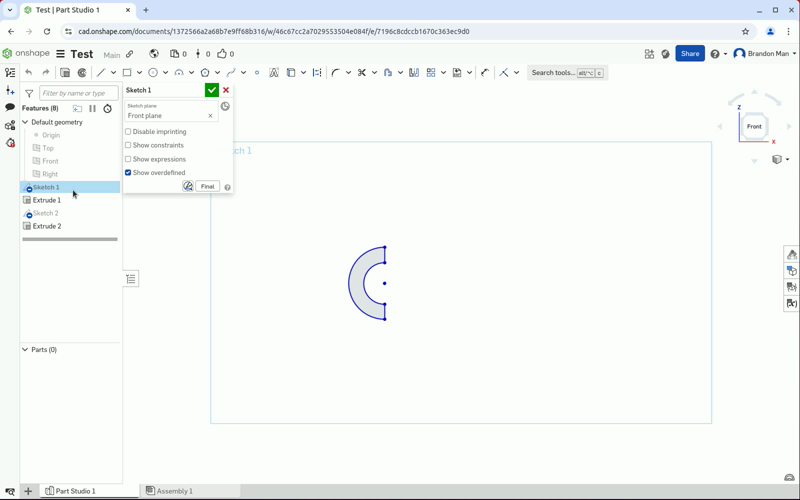
mouse_move(229, 92)
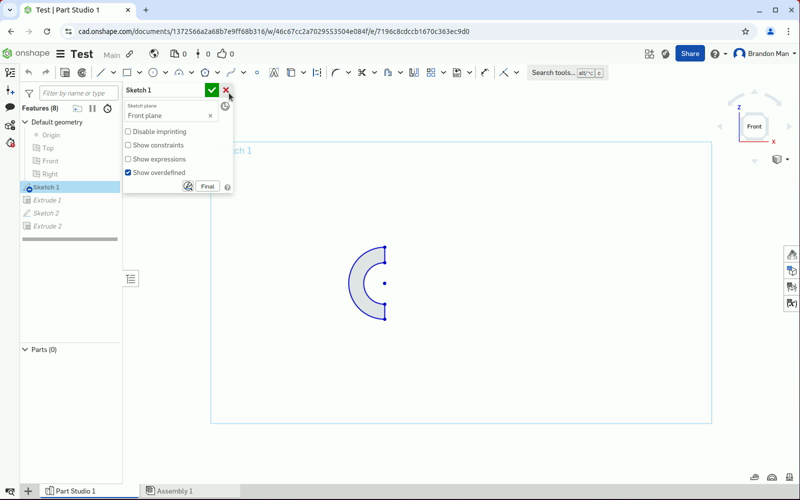
click(229, 92)
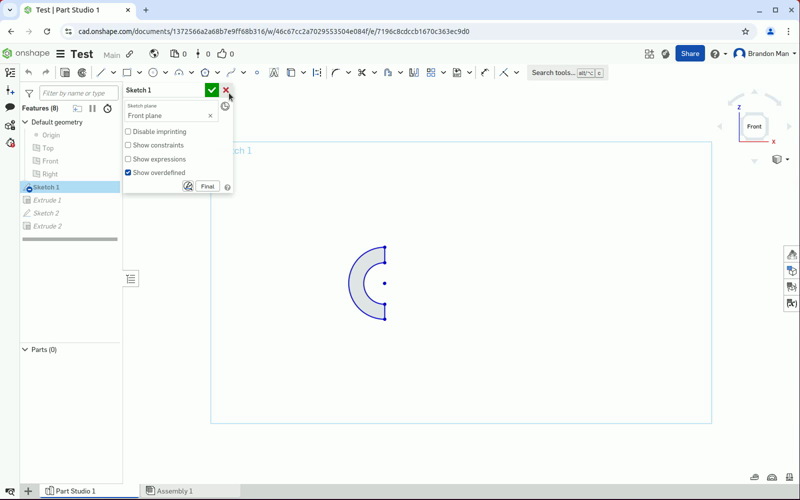
key(shift+s)
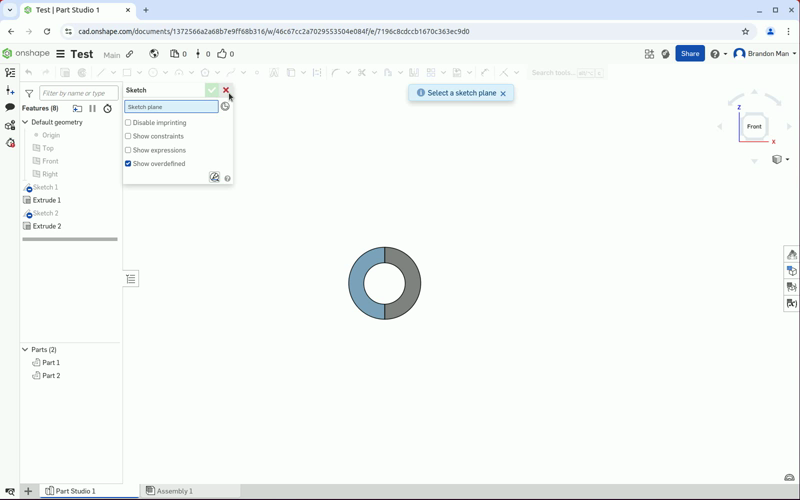
mouse_move(73, 163)
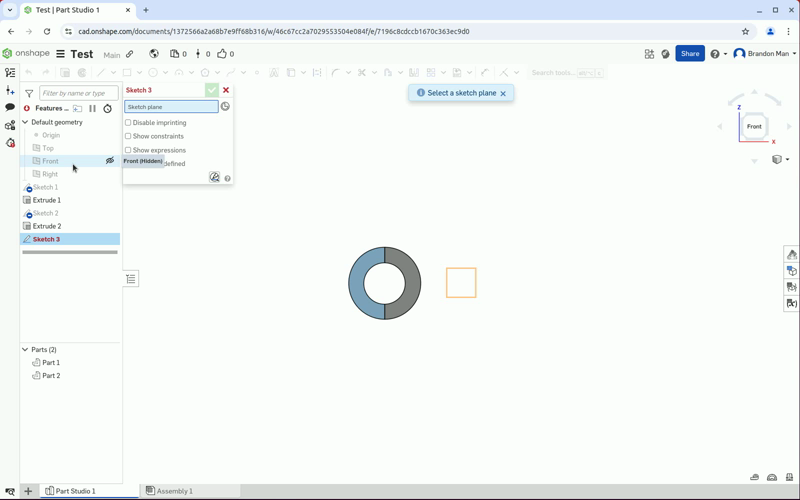
click(73, 163)
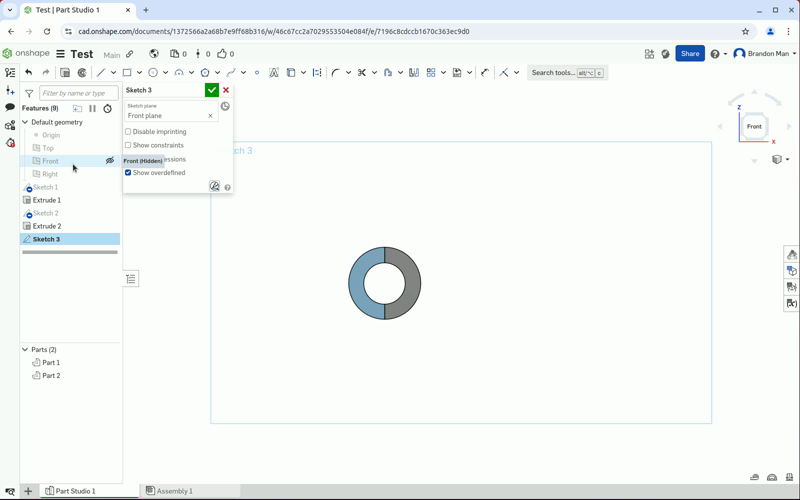
mouse_move(73, 352)
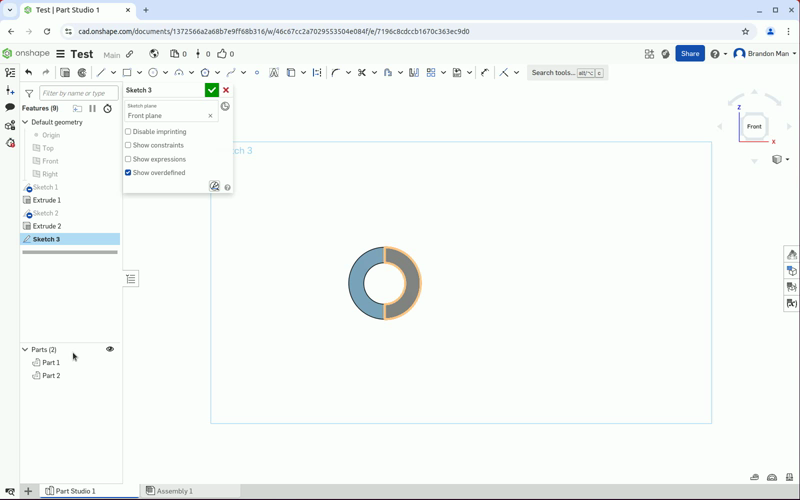
key(y)
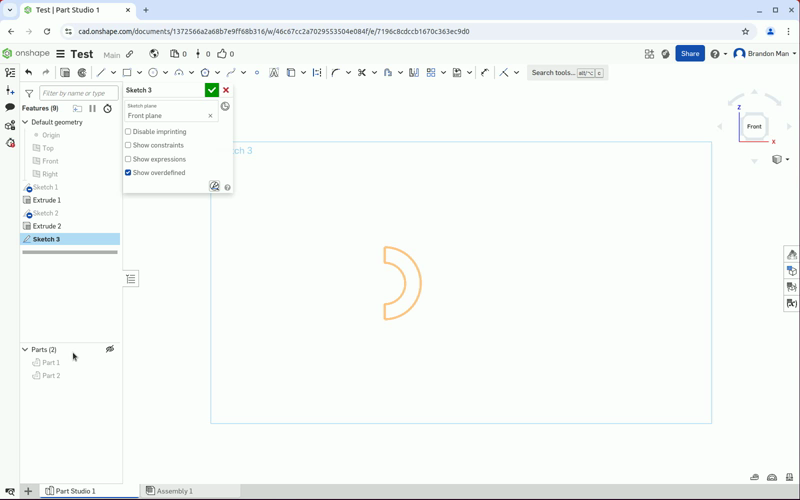
key(l)
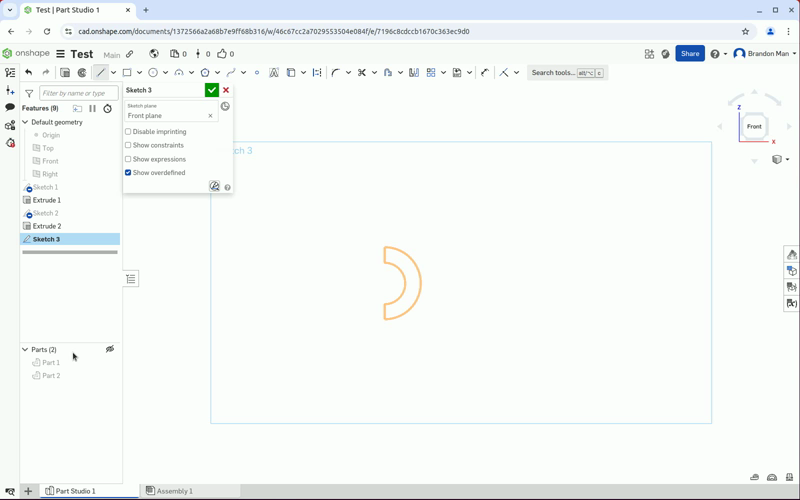
key_down(shift)
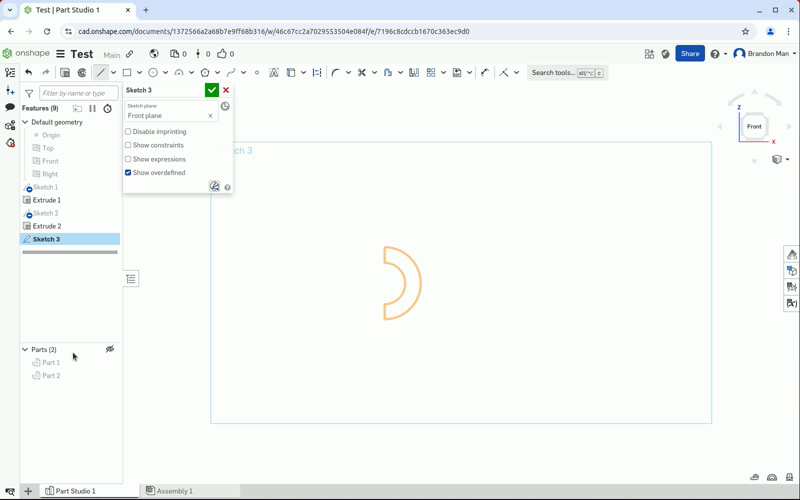
mouse_move(384, 319)
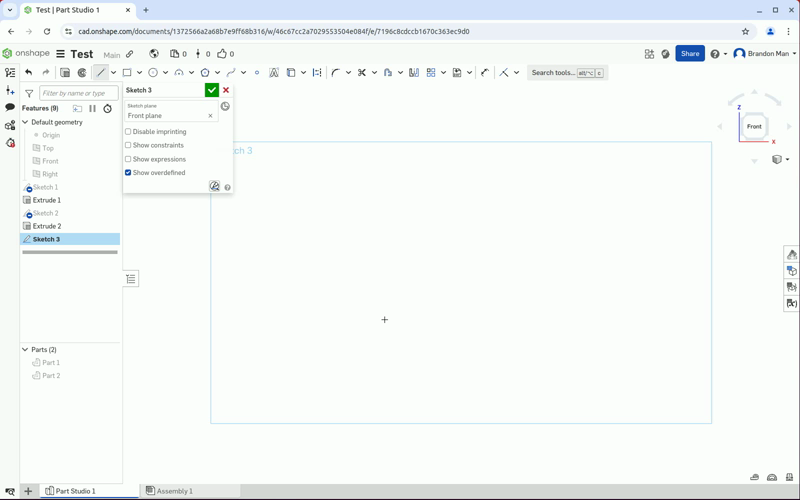
click(384, 319)
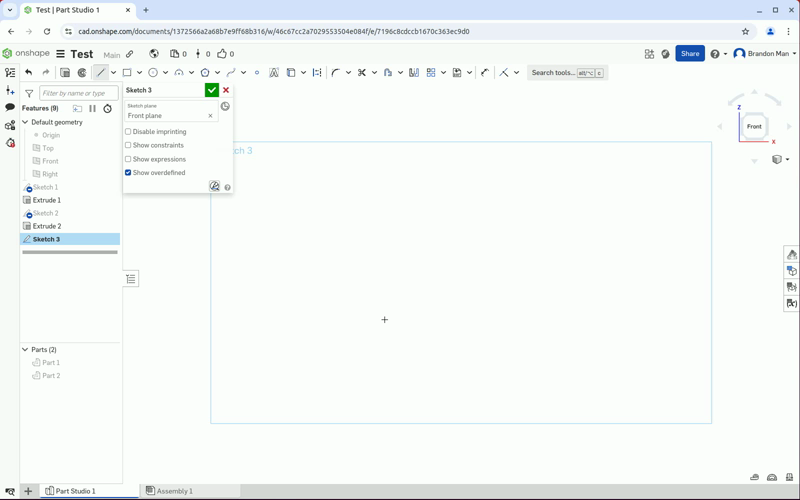
key_up(shift)
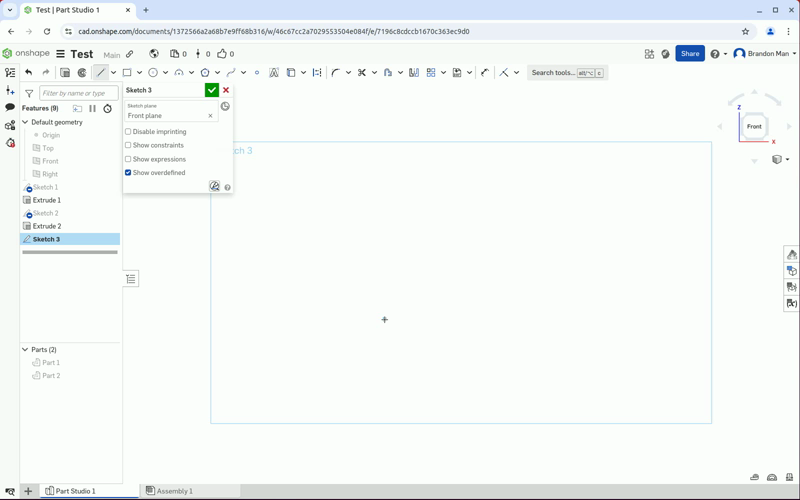
key_down(shift)
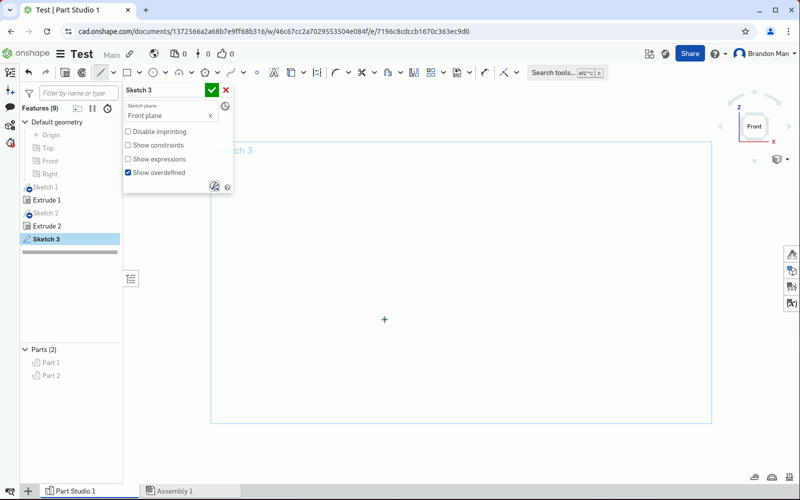
mouse_move(537, 319)
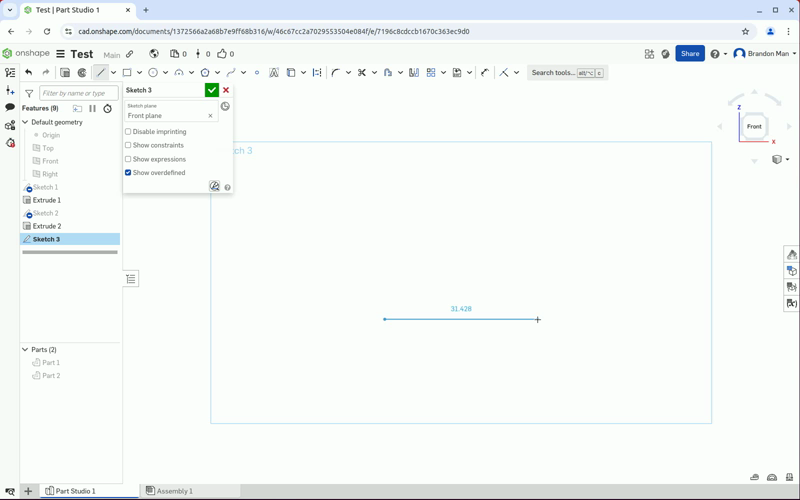
click(537, 319)
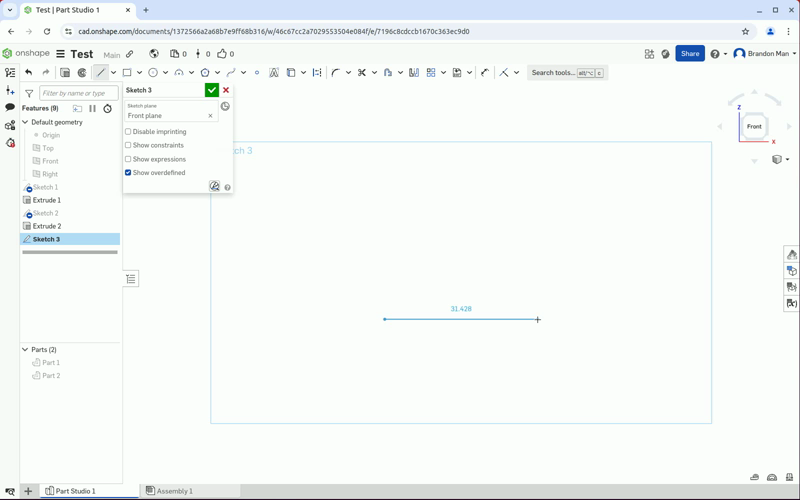
key_up(shift)
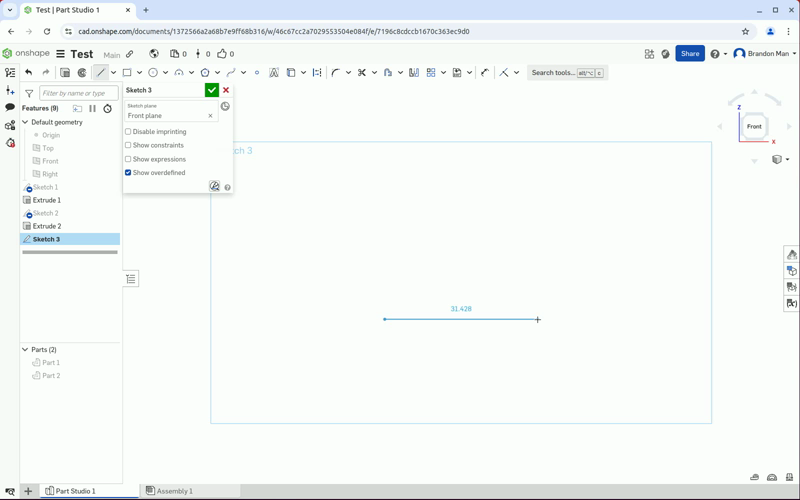
key_down(shift)
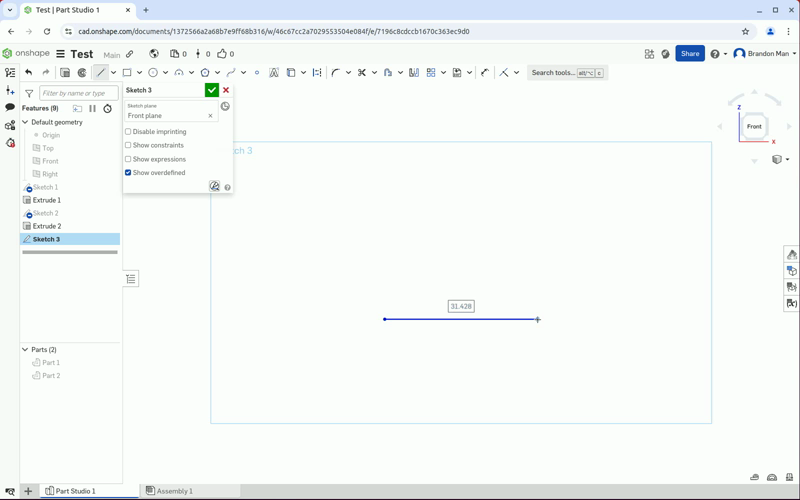
mouse_move(537, 248)
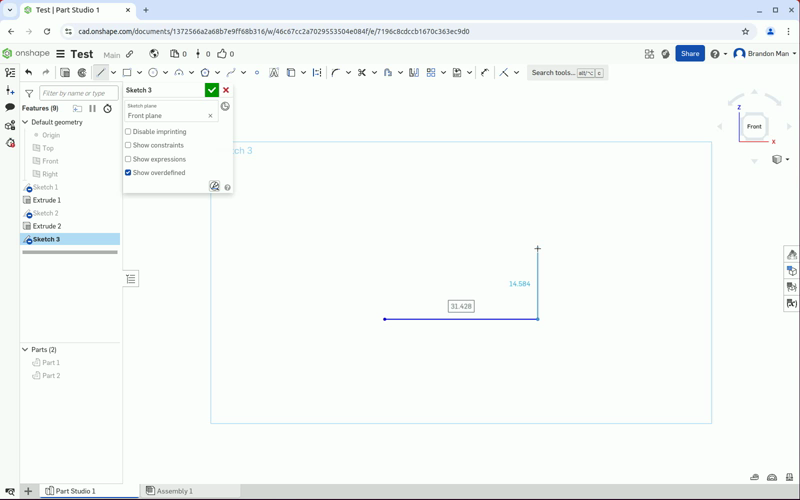
click(537, 248)
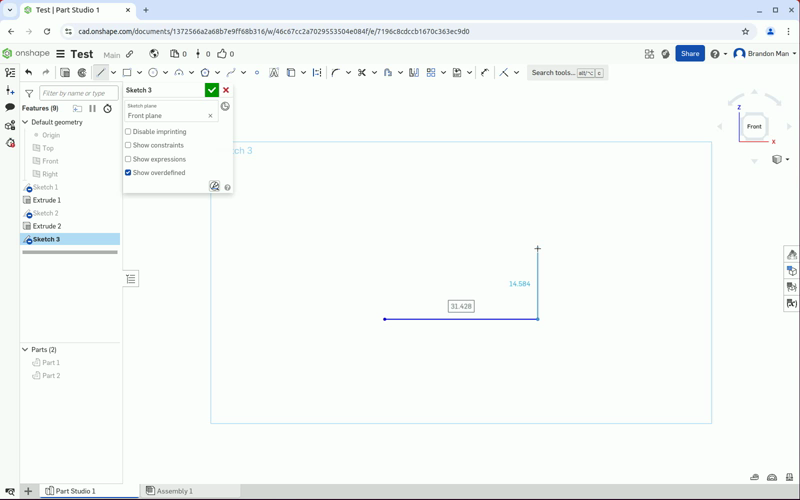
key_up(shift)
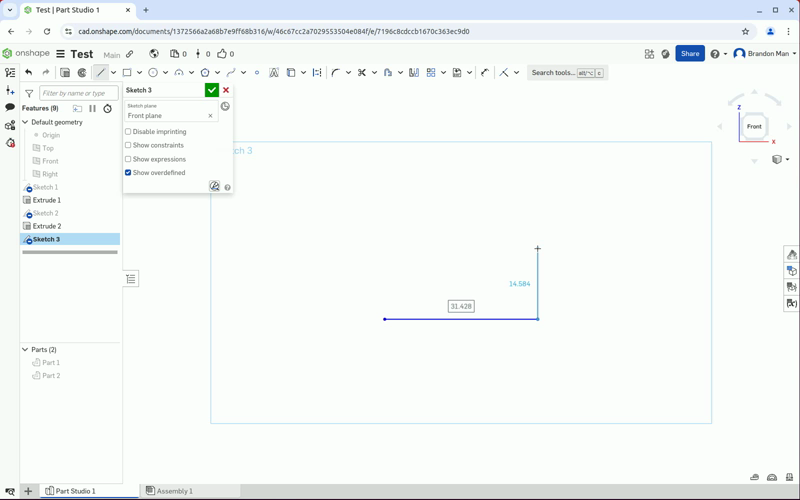
key_down(shift)
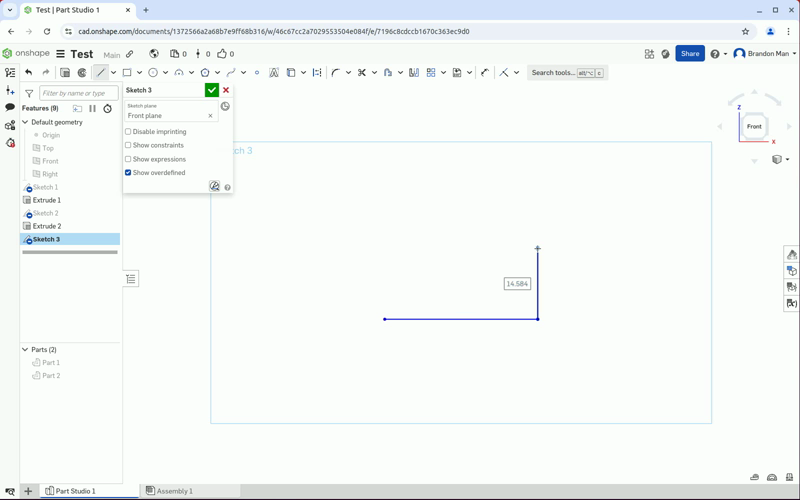
mouse_move(384, 248)
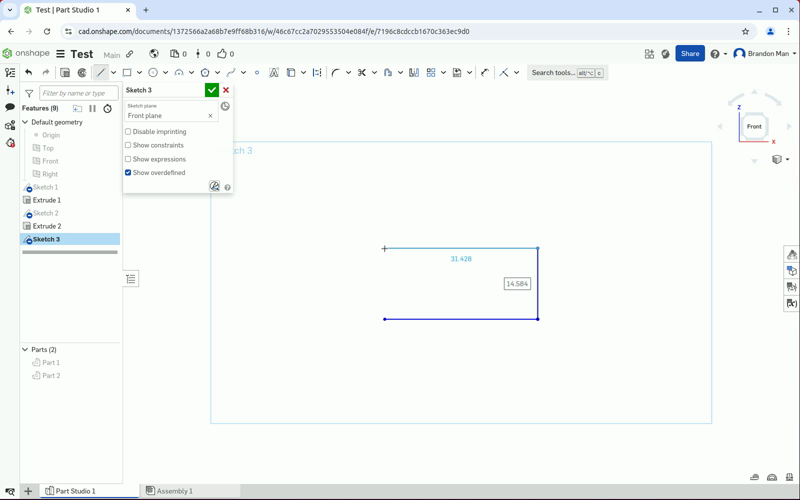
click(384, 248)
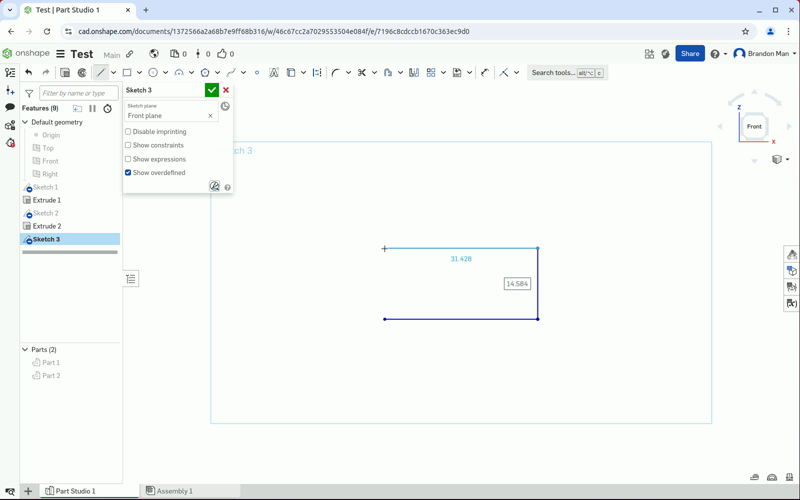
key_up(shift)
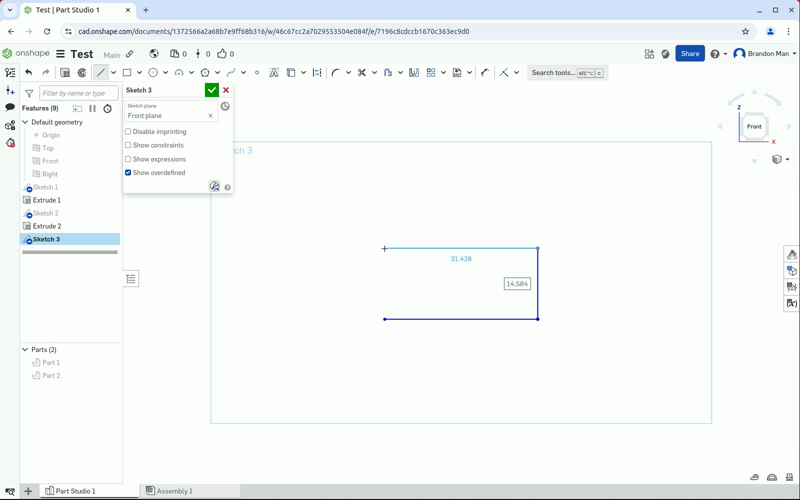
key(esc)
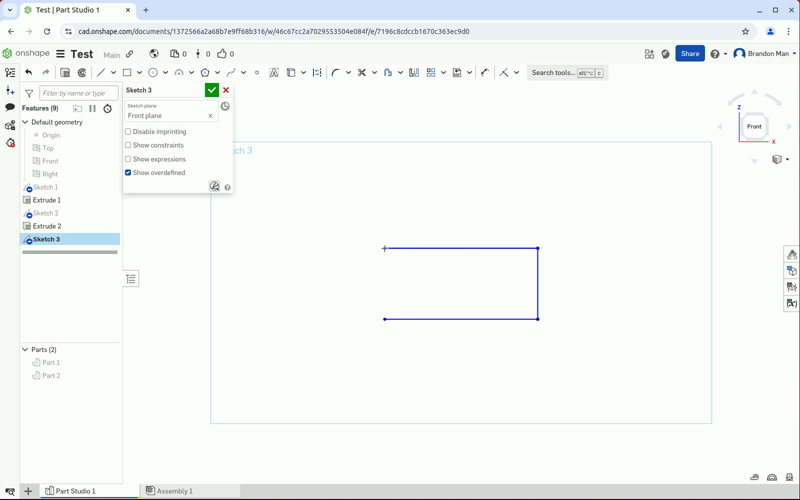
key(a)
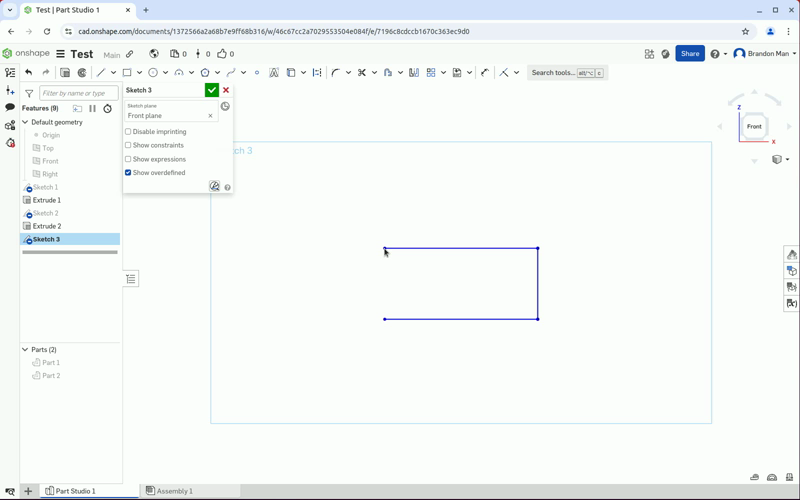
mouse_move(384, 248)
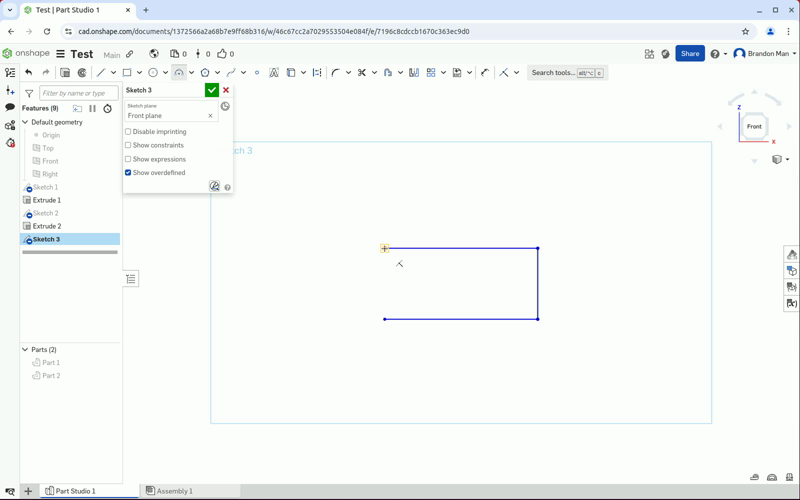
click(384, 248)
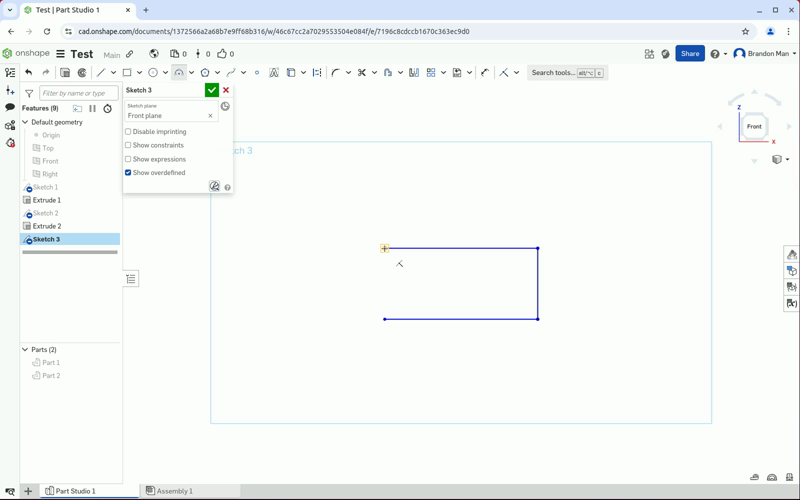
mouse_move(384, 319)
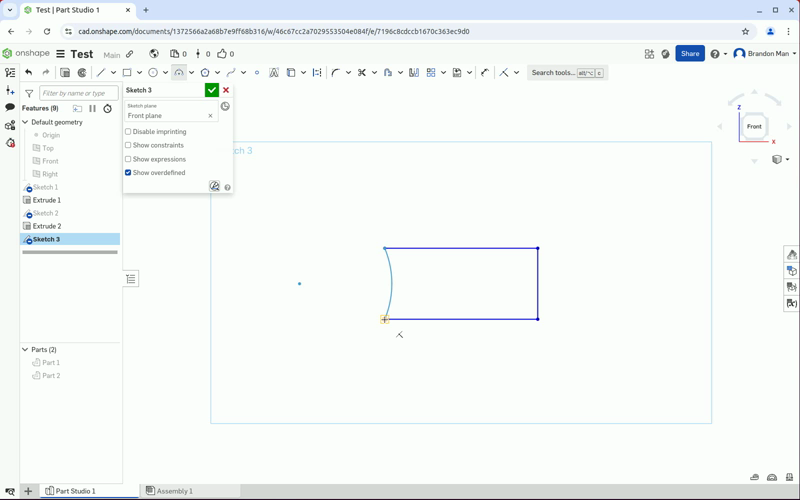
click(384, 319)
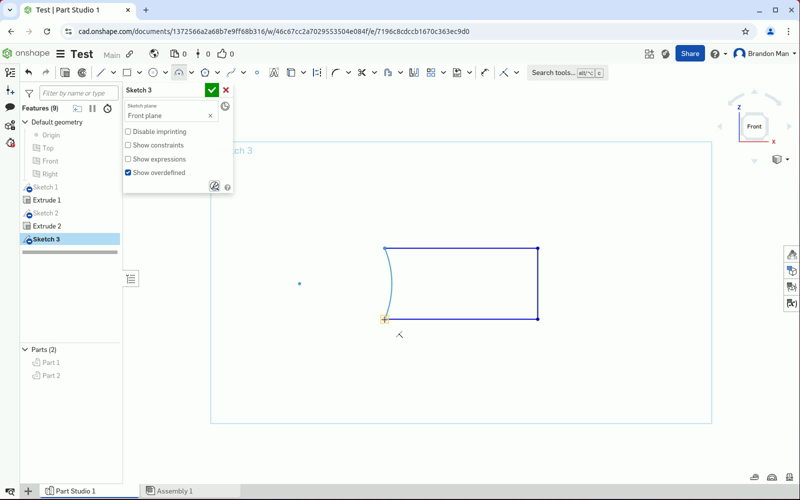
key_down(shift)
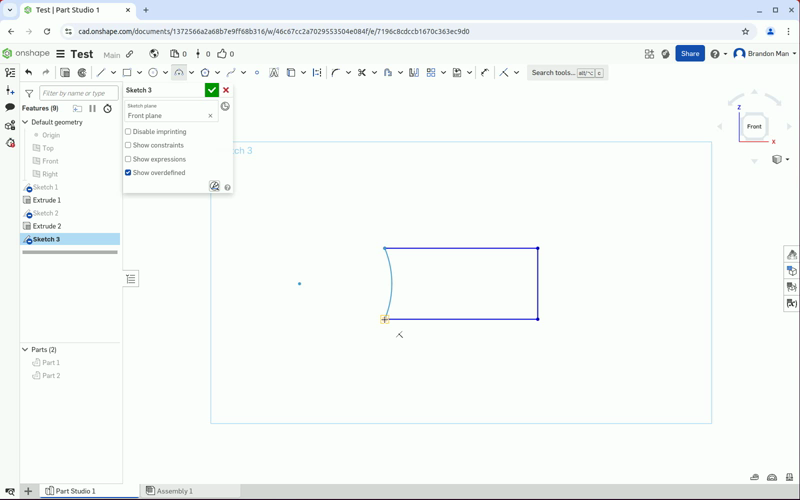
mouse_move(419, 283)
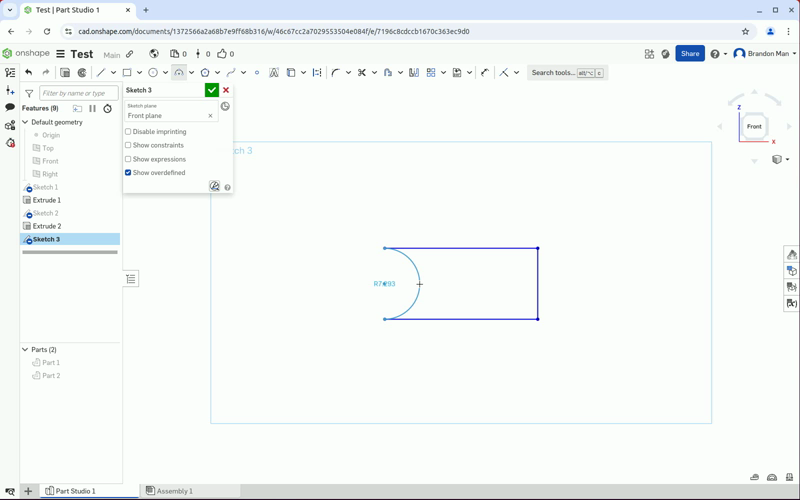
click(419, 283)
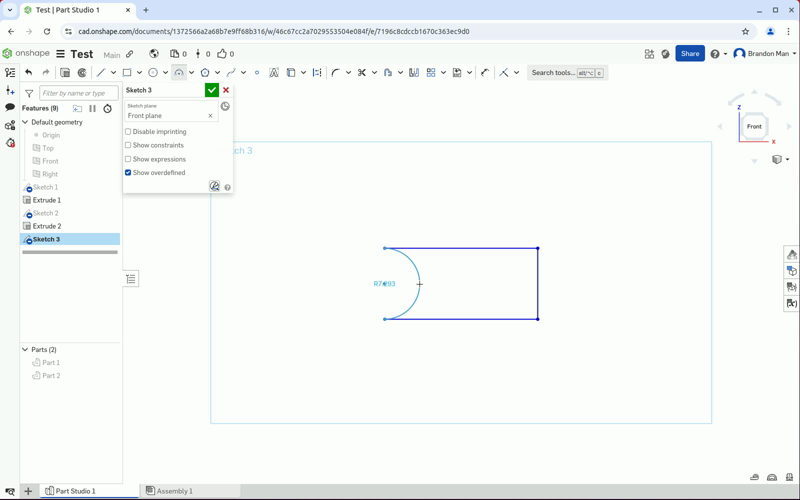
key_up(shift)
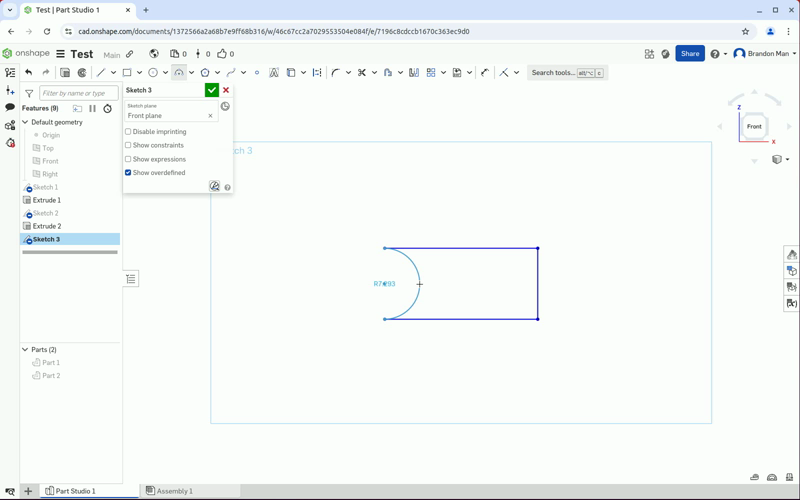
key(esc)
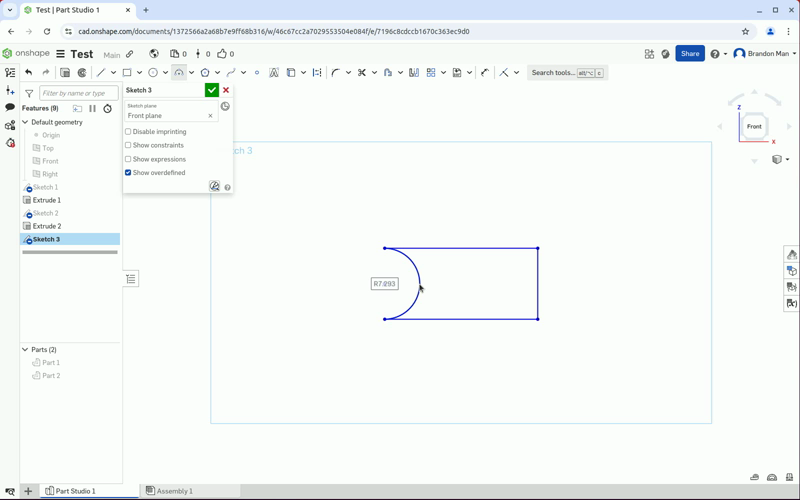
mouse_move(430, 278)
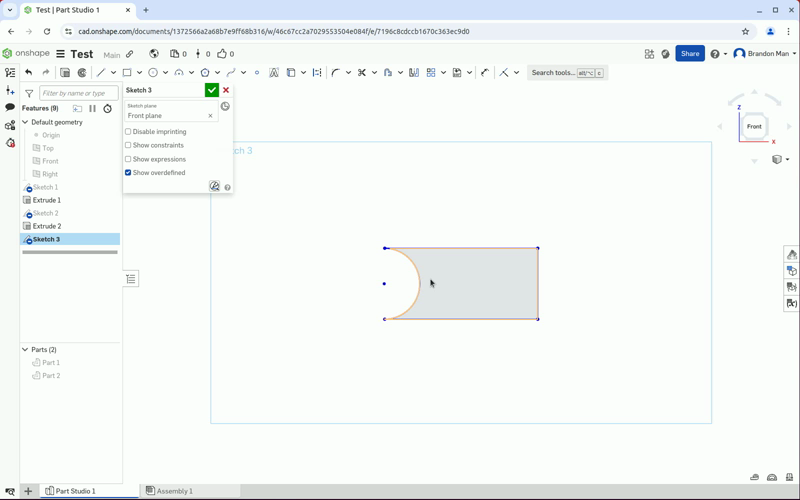
scroll(6)
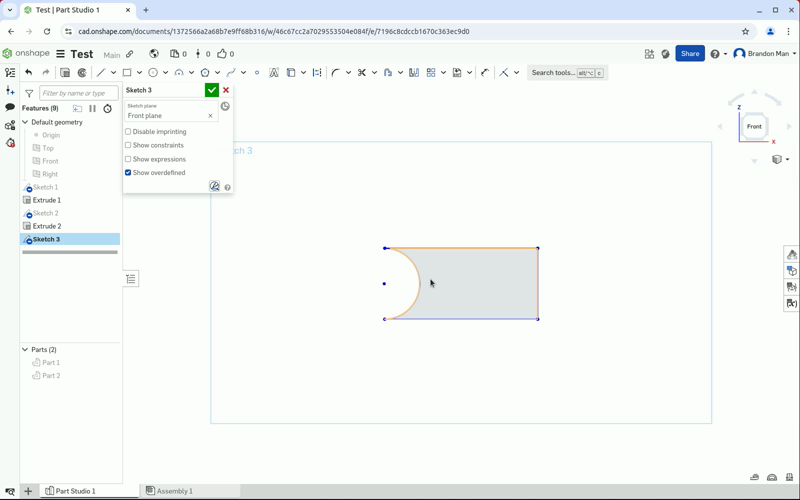
scroll(6)
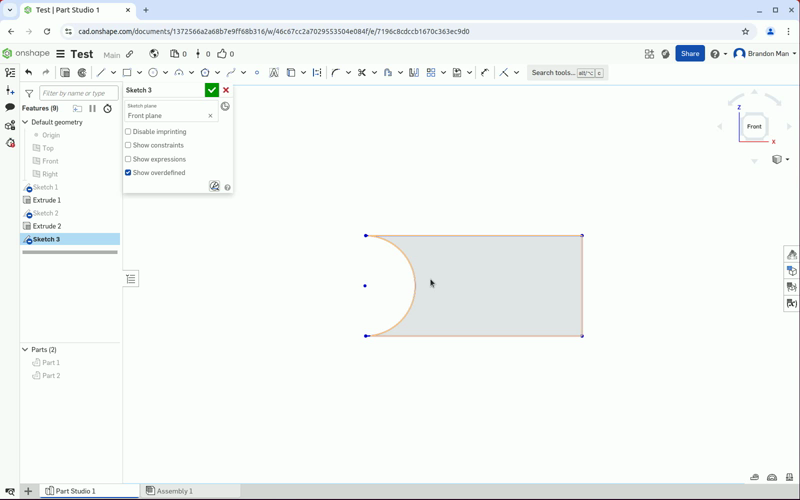
scroll(6)
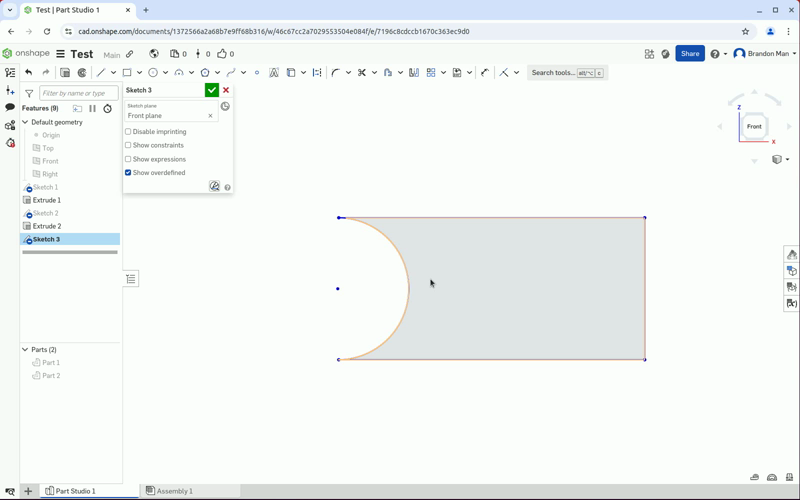
scroll(6)
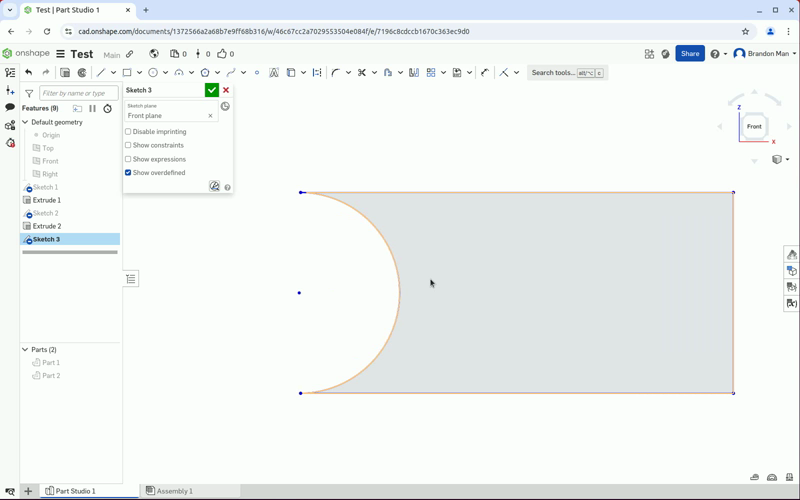
scroll(6)
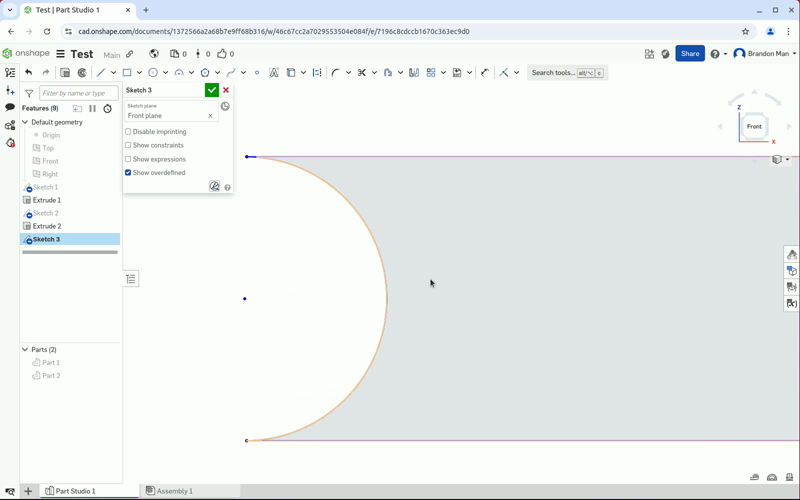
scroll(6)
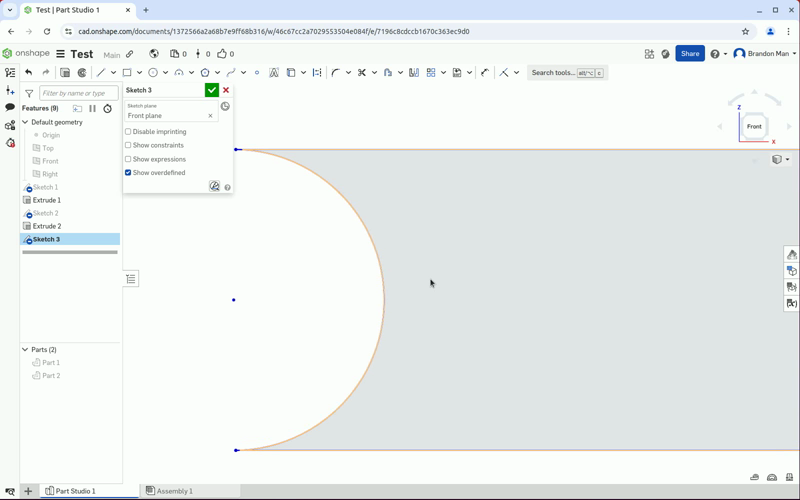
scroll(6)
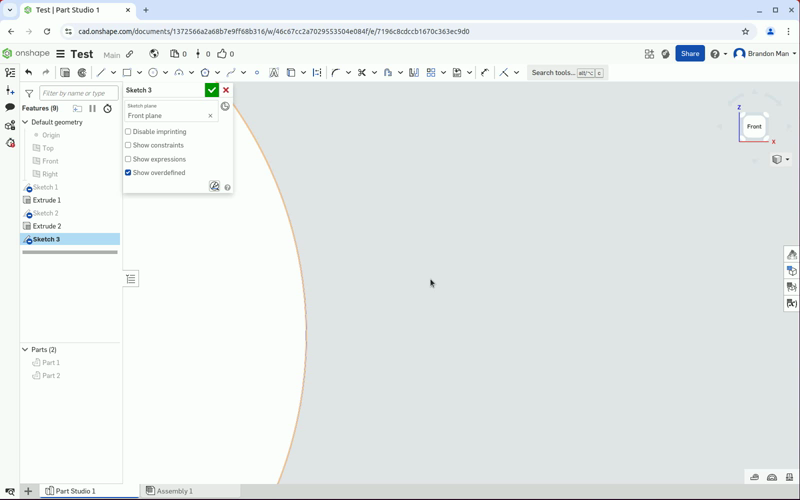
click(430, 278)
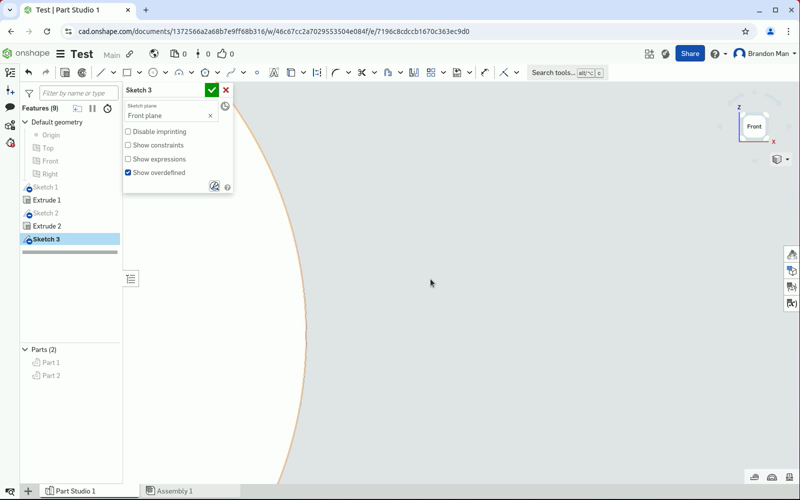
scroll(-6)
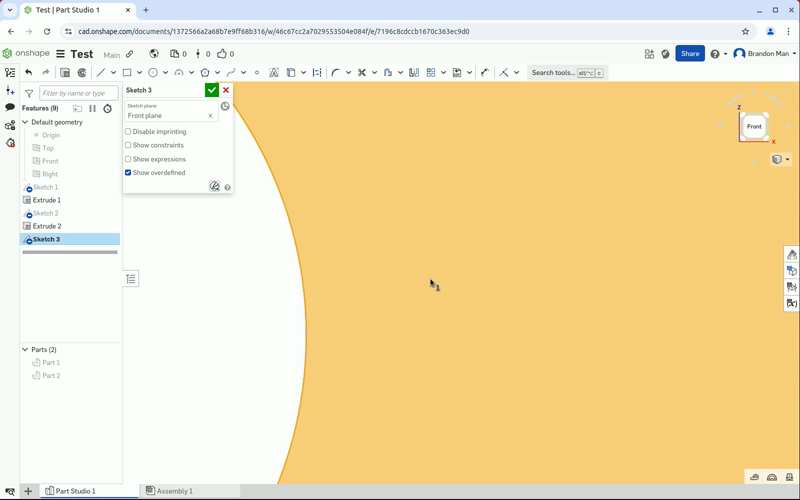
scroll(-6)
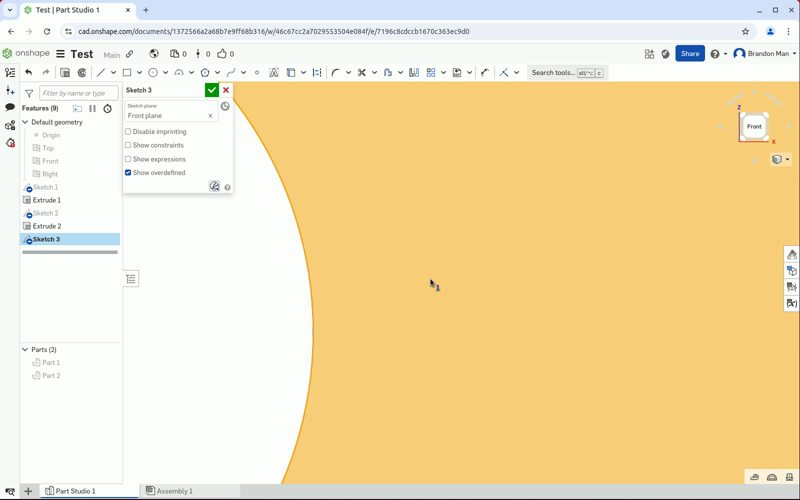
scroll(-6)
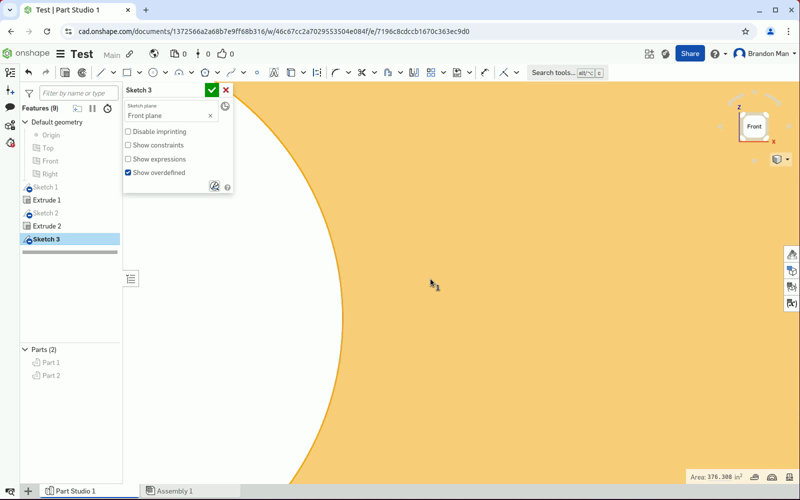
scroll(-6)
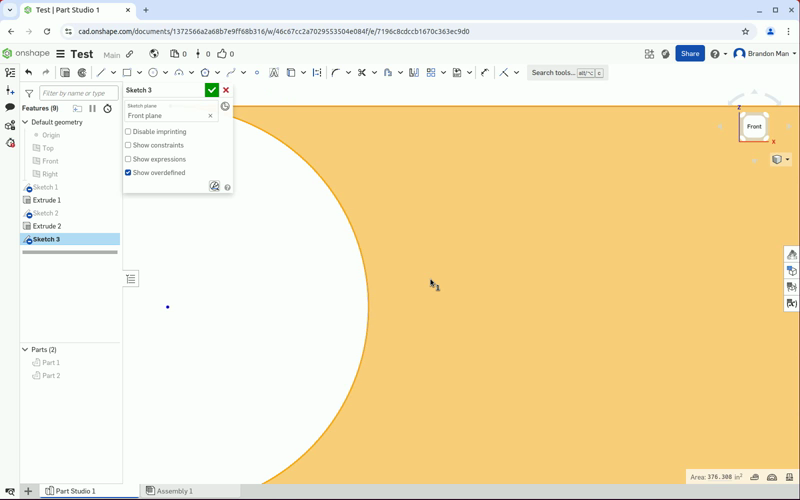
scroll(-6)
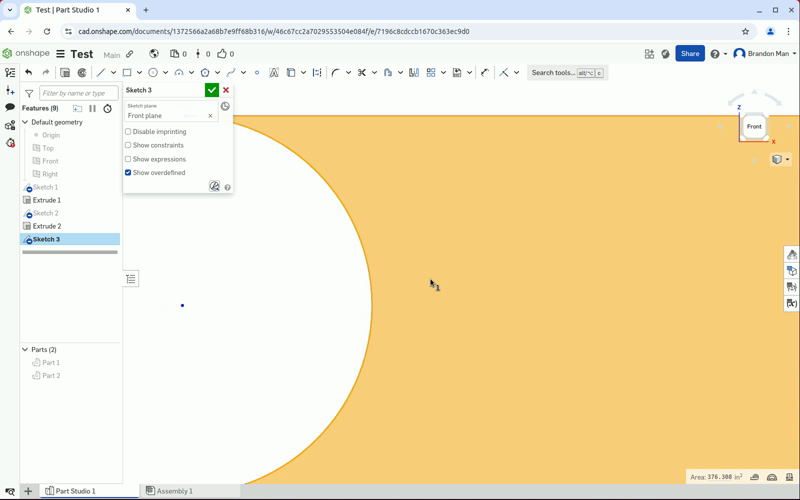
scroll(-6)
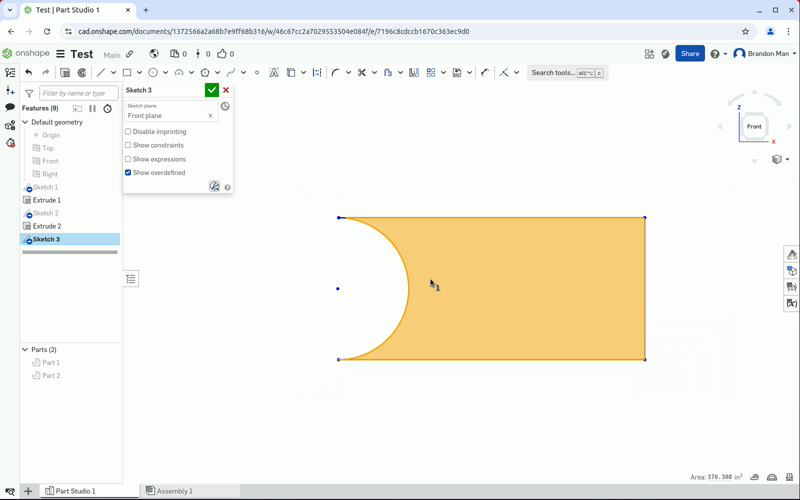
scroll(-6)
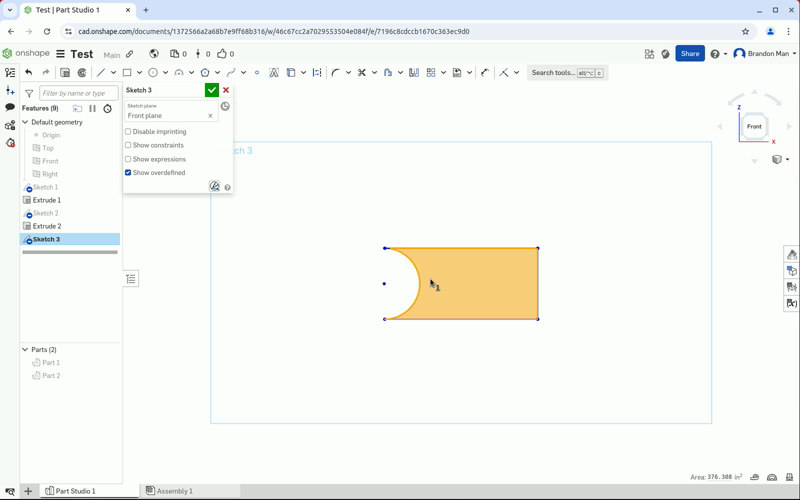
mouse_move(73, 352)
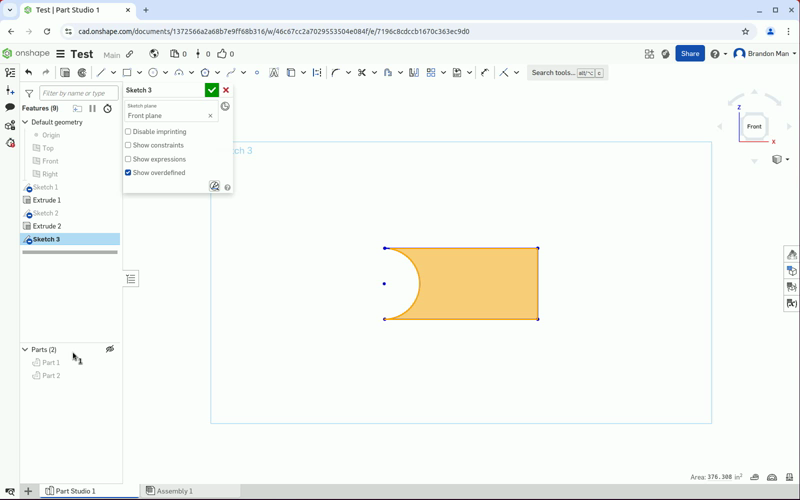
key(shift+y)
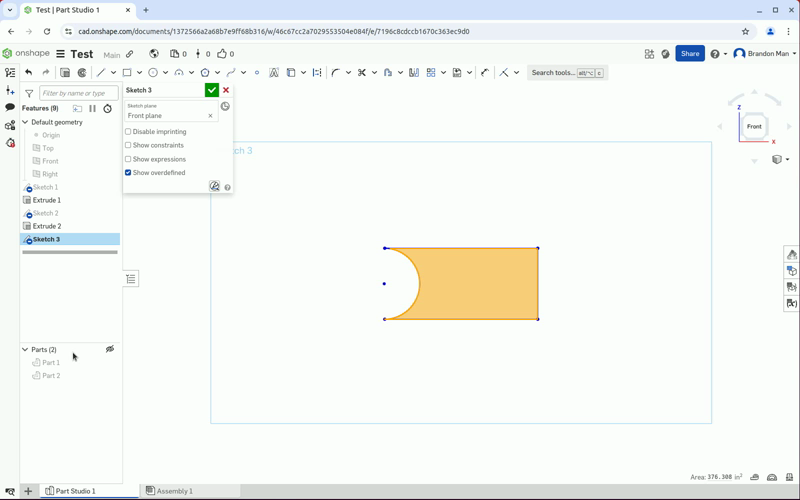
key(shift+e)
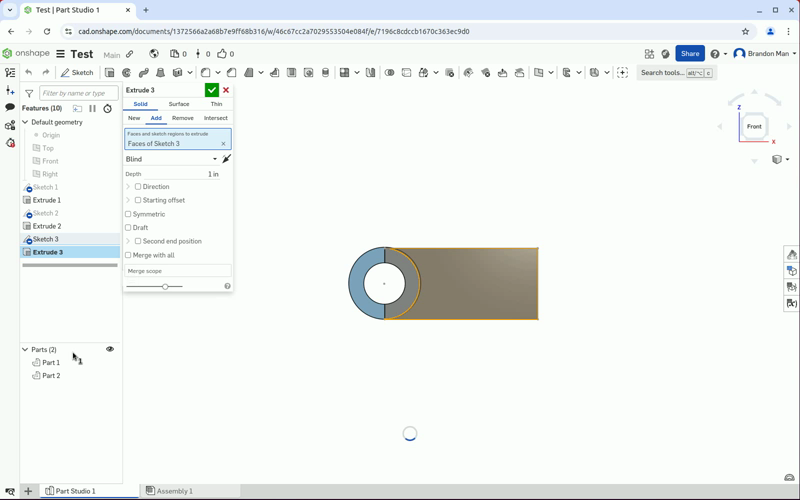
mouse_move(143, 106)
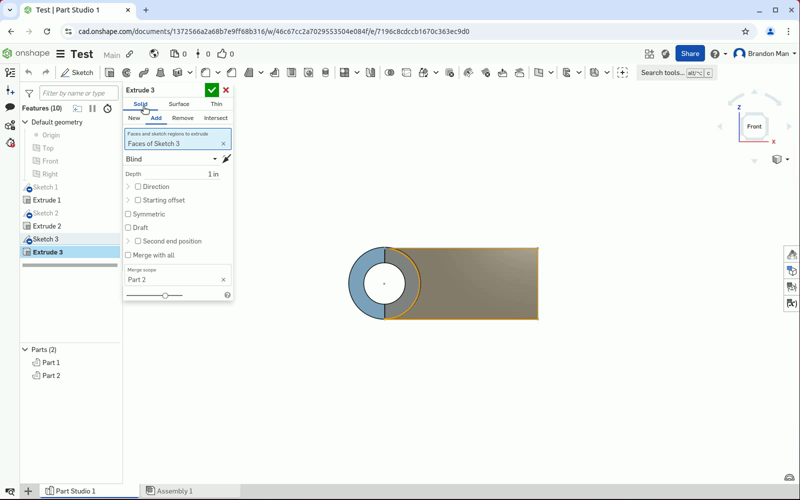
click(143, 106)
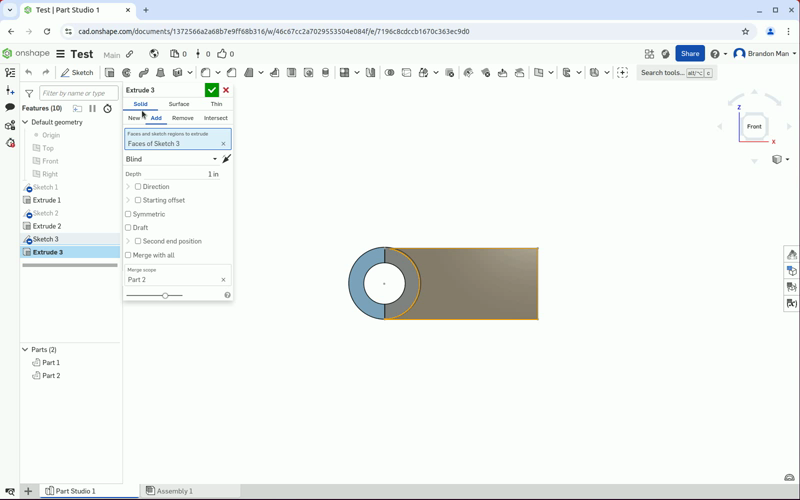
mouse_move(137, 120)
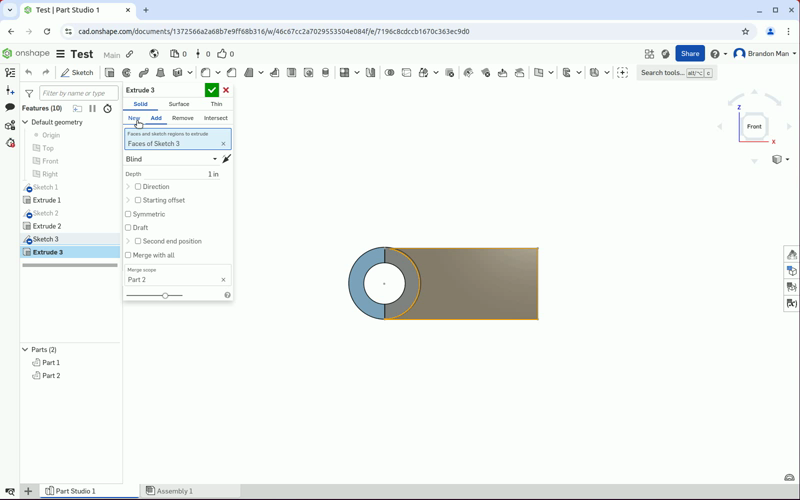
click(137, 120)
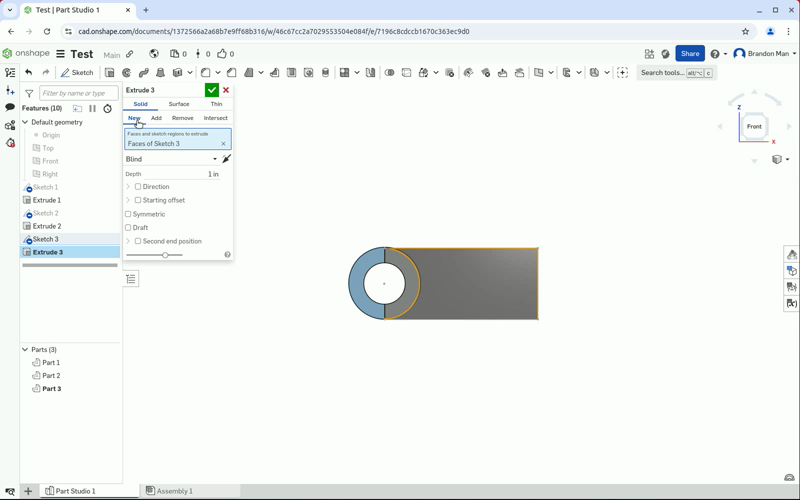
key(tab, 4)
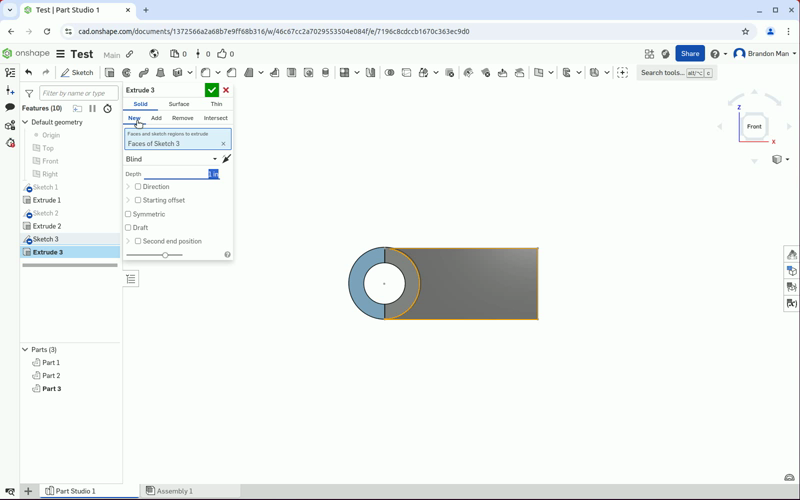
text(10.591)
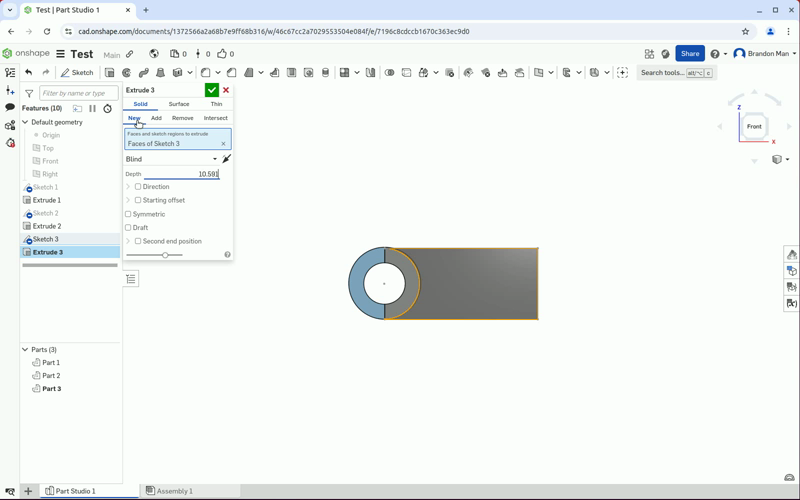
key(enter)
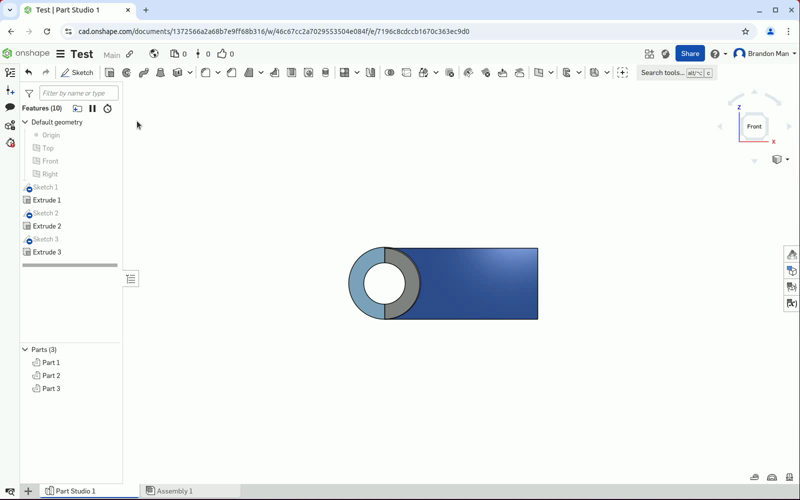
key(shift+h)
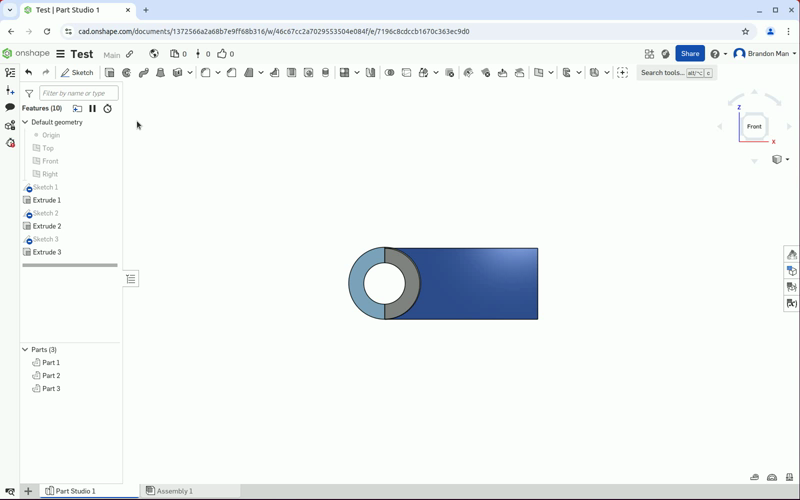
key(shift+h)
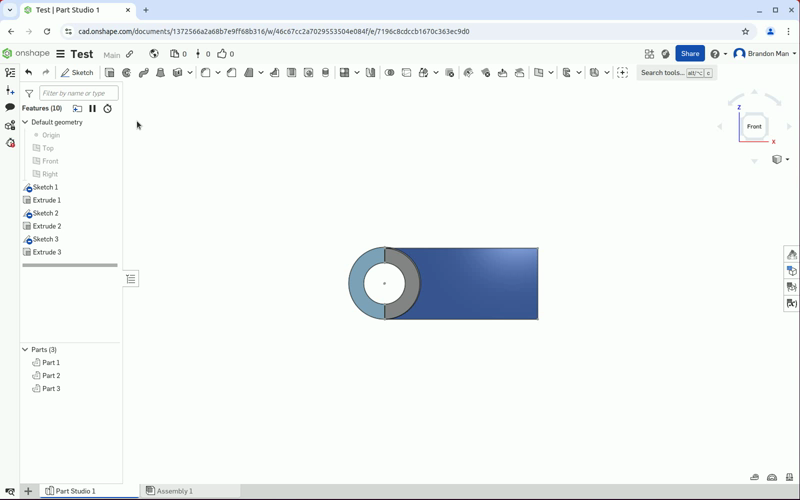
key(shift+7)
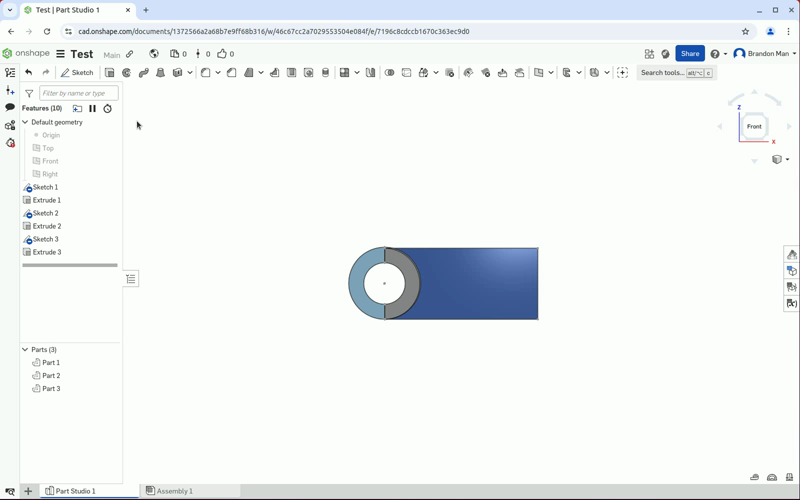
key(left, 2)
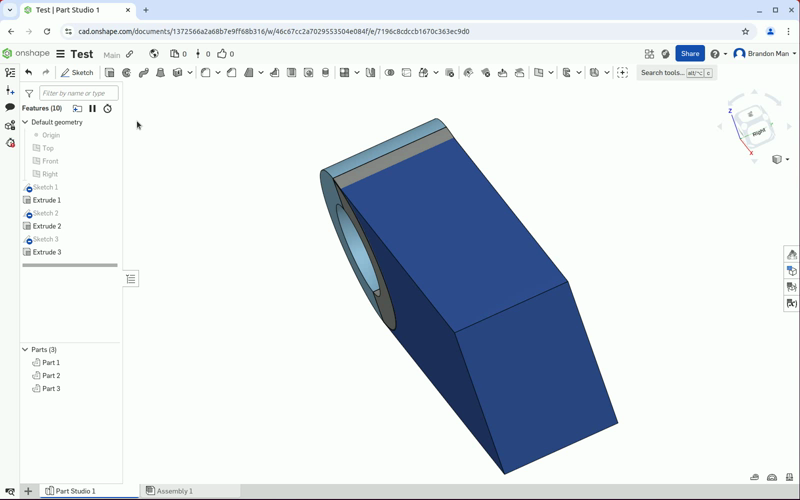
key(down, 2)
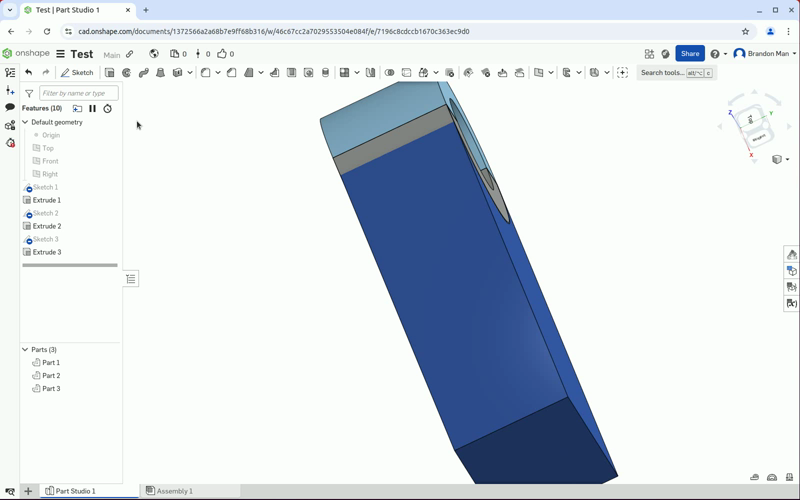
key(up, 2)
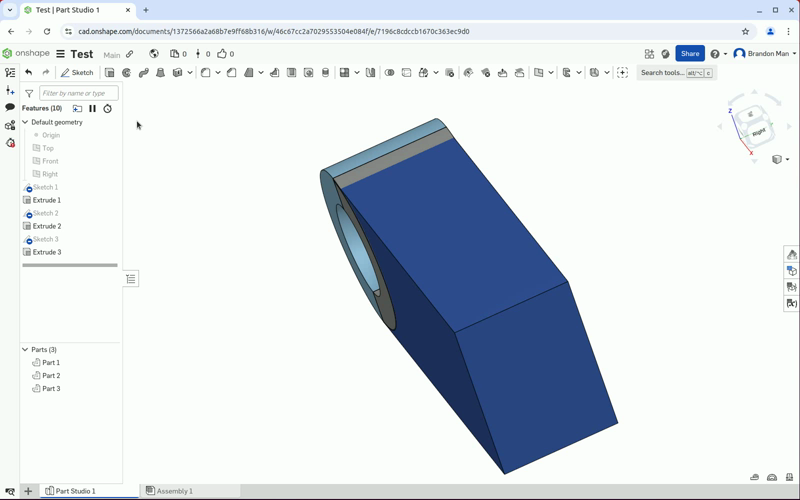
key(right, 2)
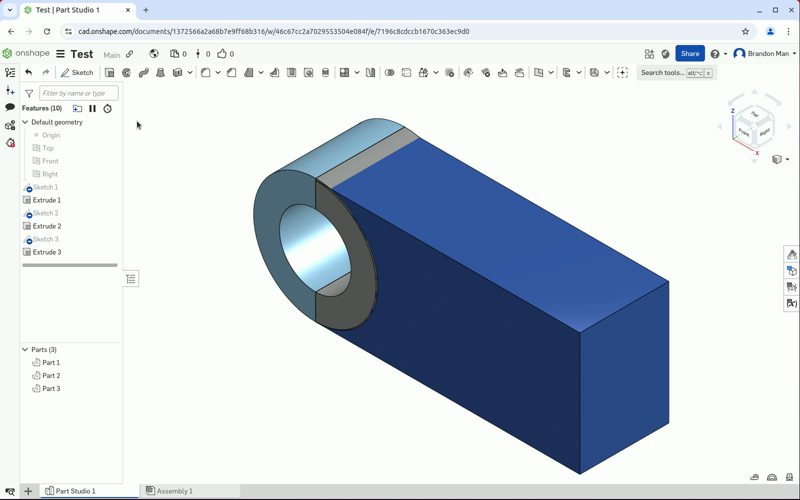
mouse_move(73, 189)
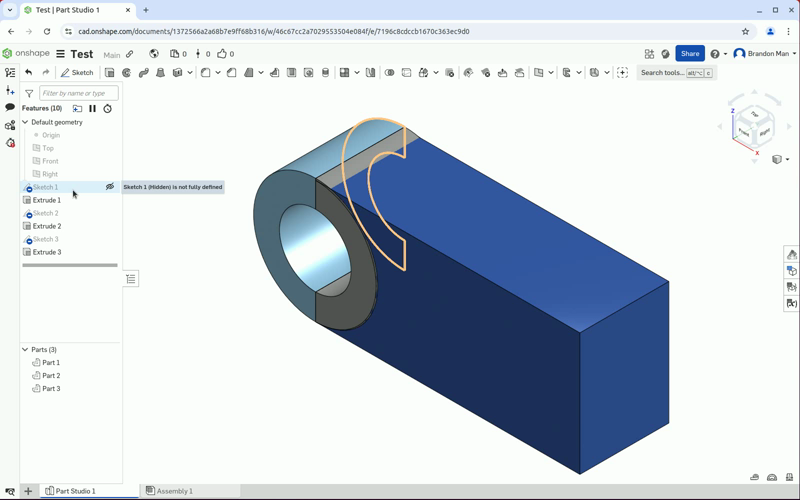
click(73, 189)